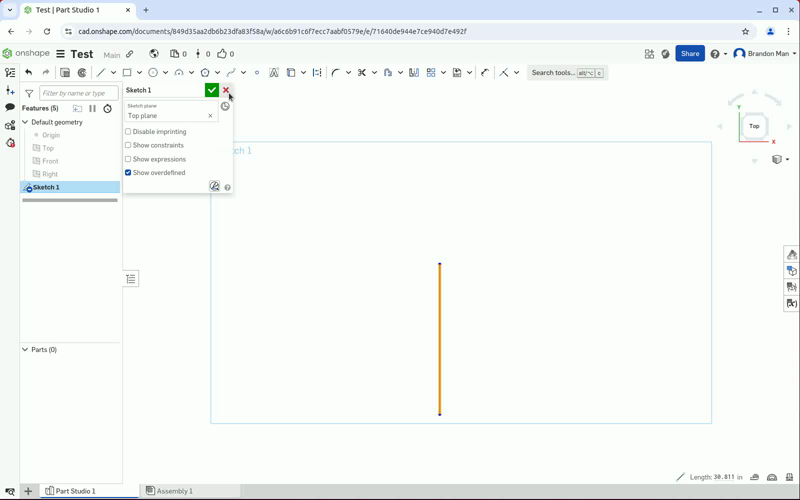
key(shift+h)
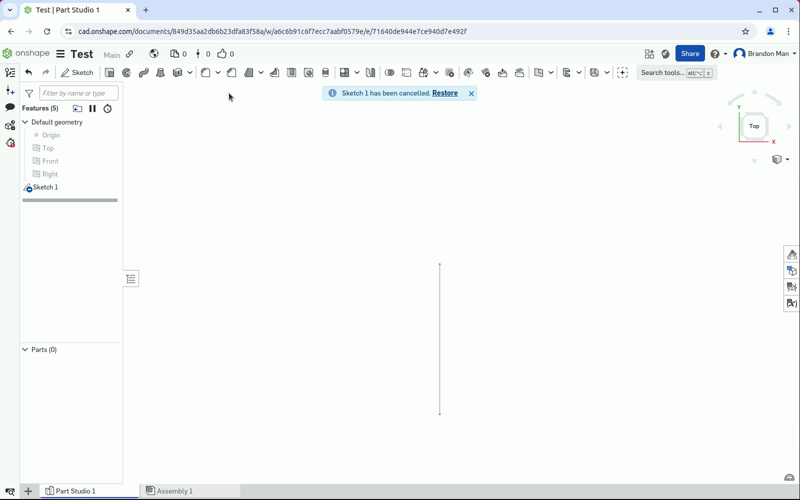
mouse_move(73, 352)
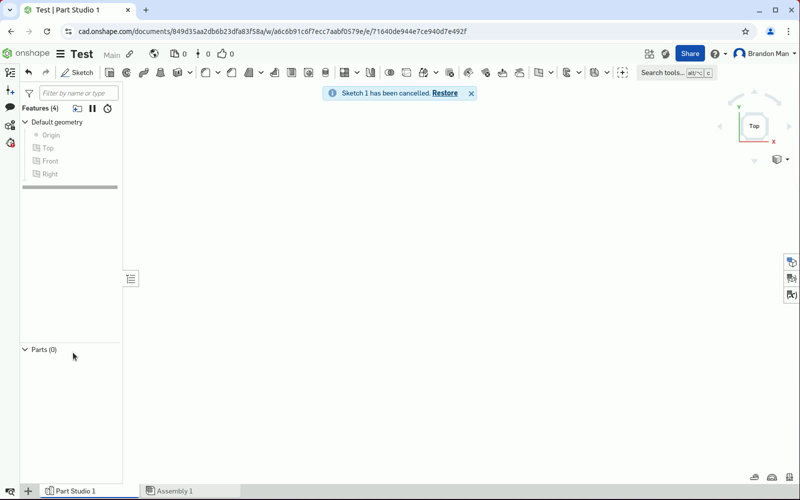
key(y)
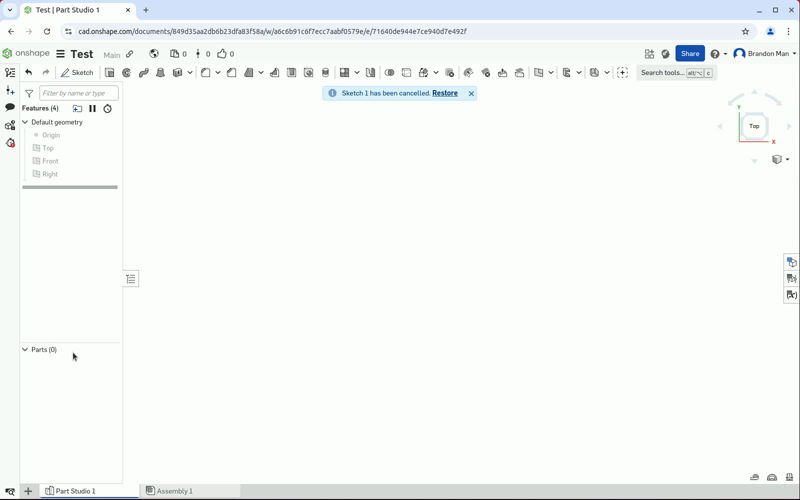
key(shift+p)
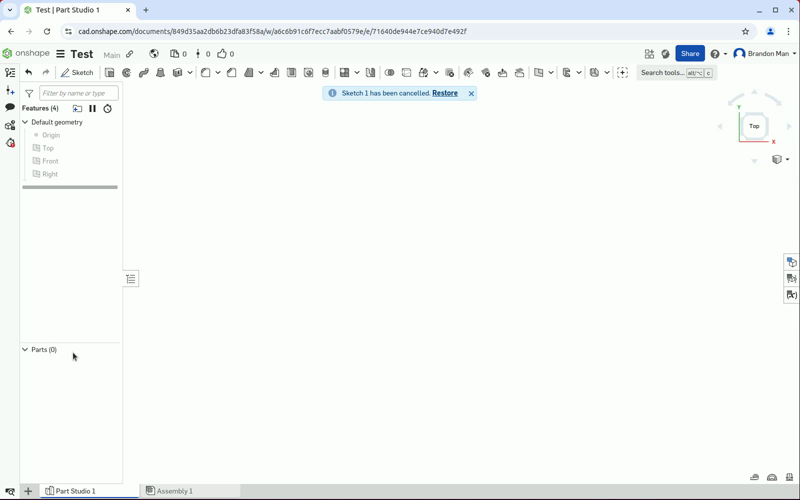
key(space)
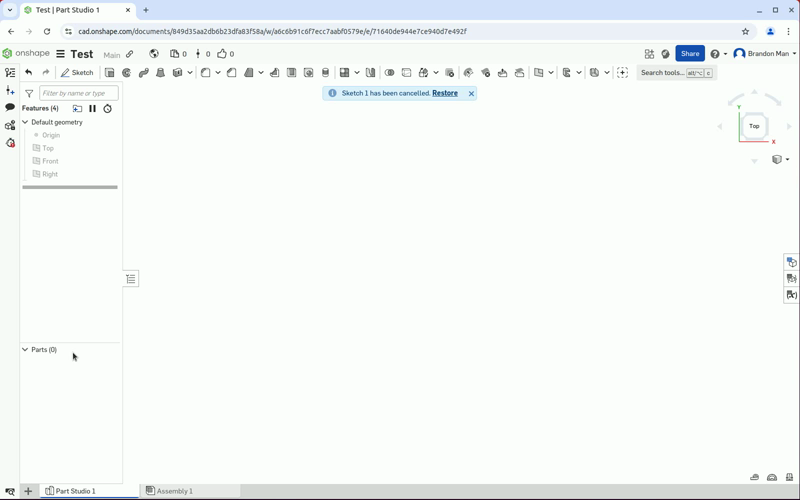
key_down(shift)
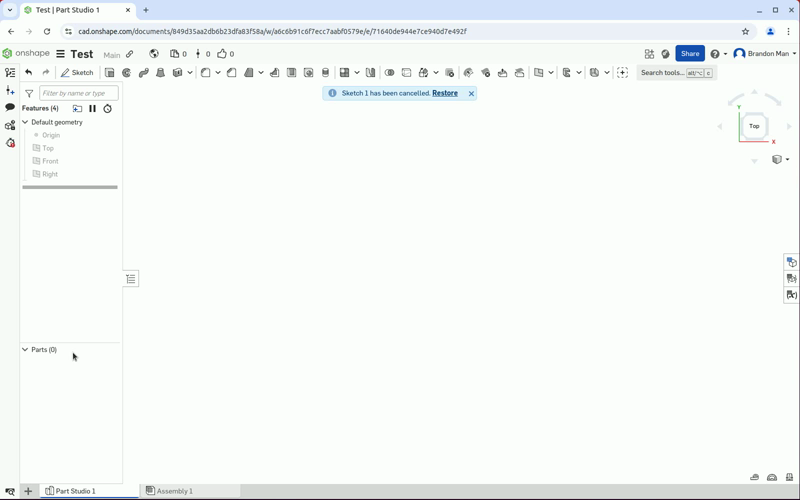
key(up)
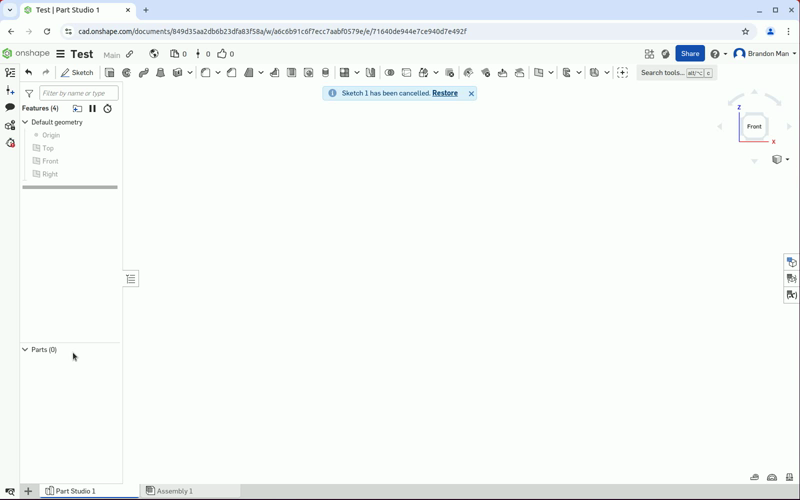
key_up(shift)
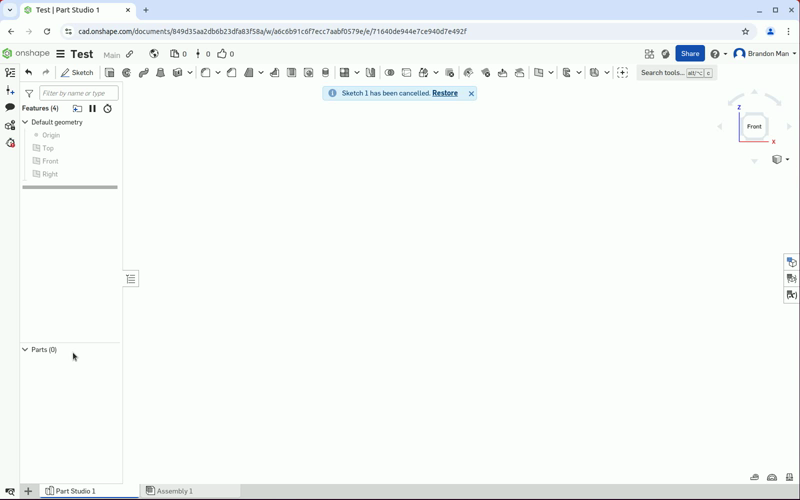
mouse_move(73, 352)
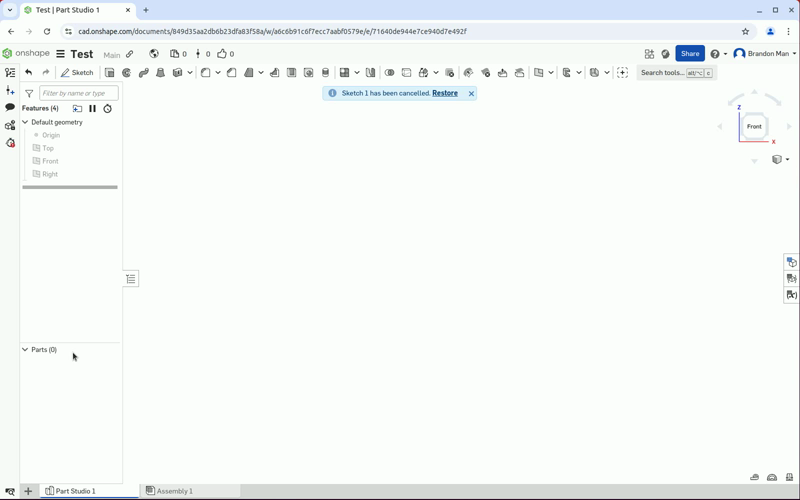
key(shift+y)
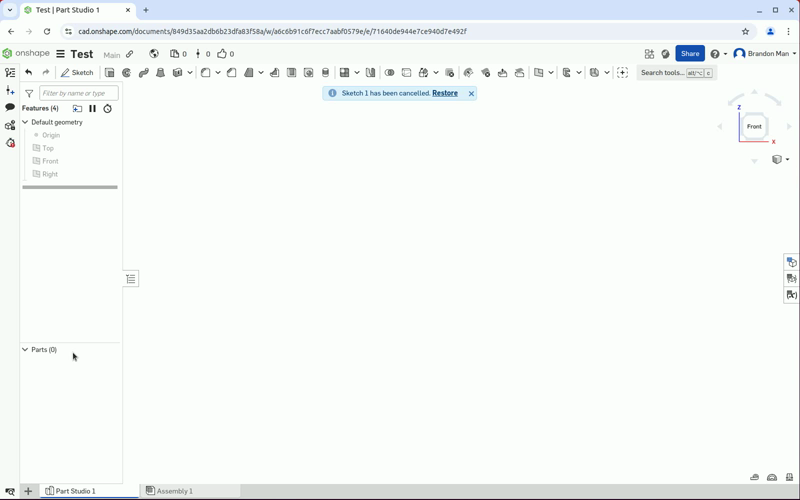
key(shift+s)
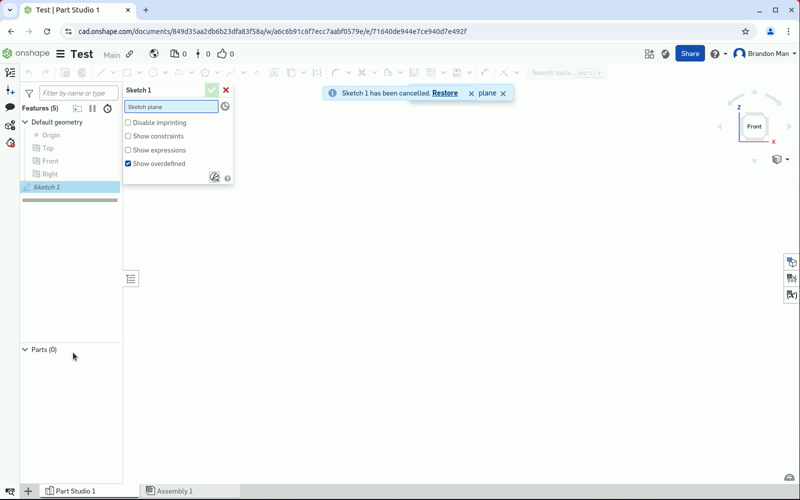
mouse_move(73, 163)
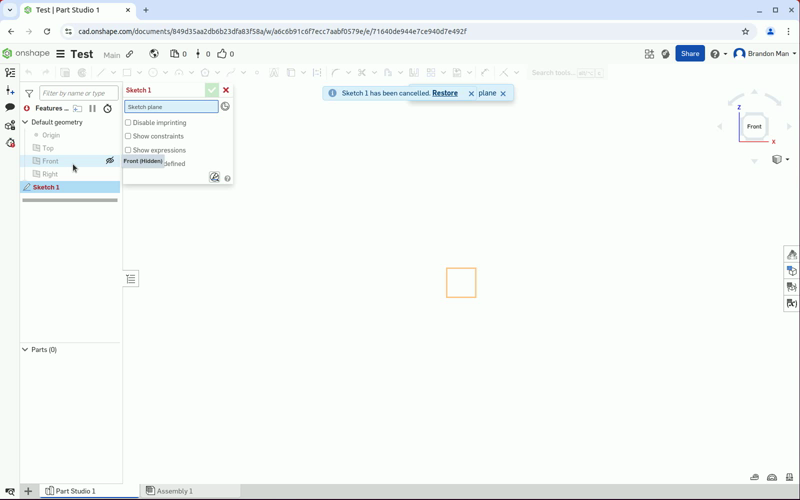
click(73, 163)
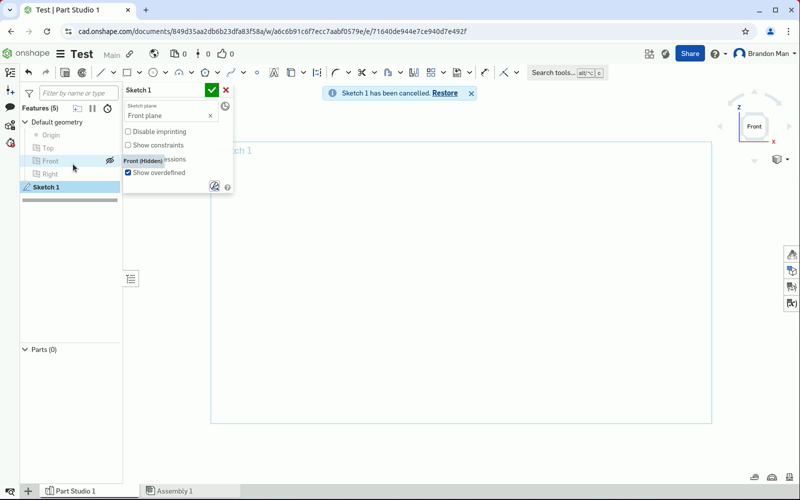
mouse_move(73, 352)
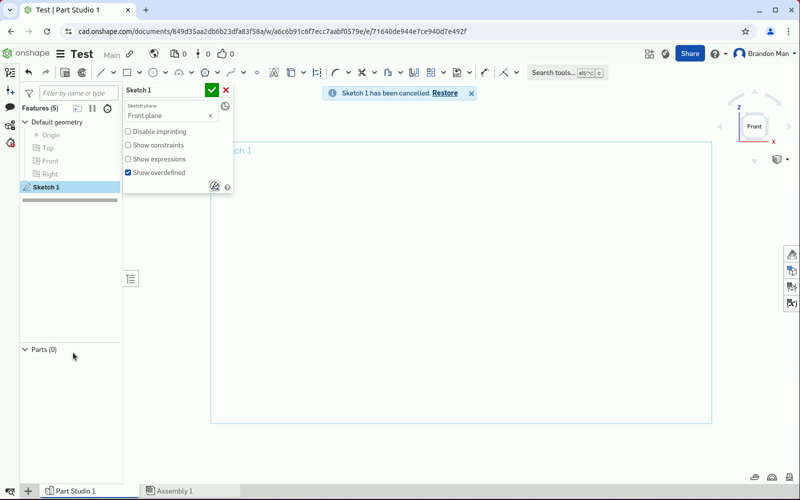
key(y)
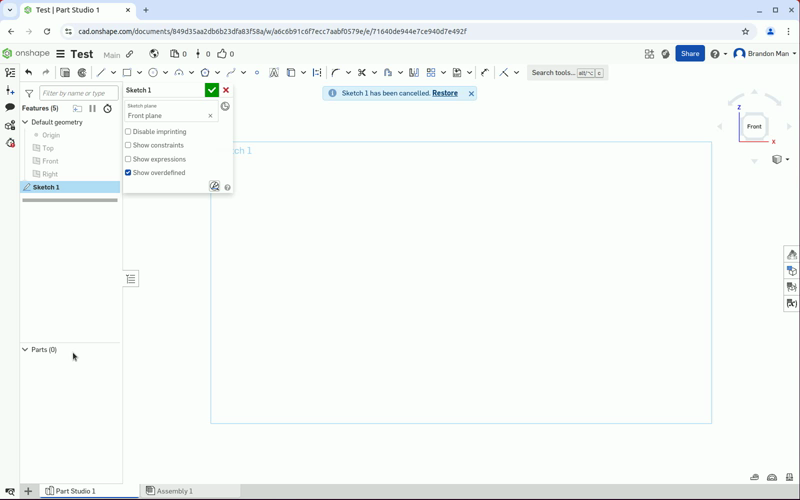
key(l)
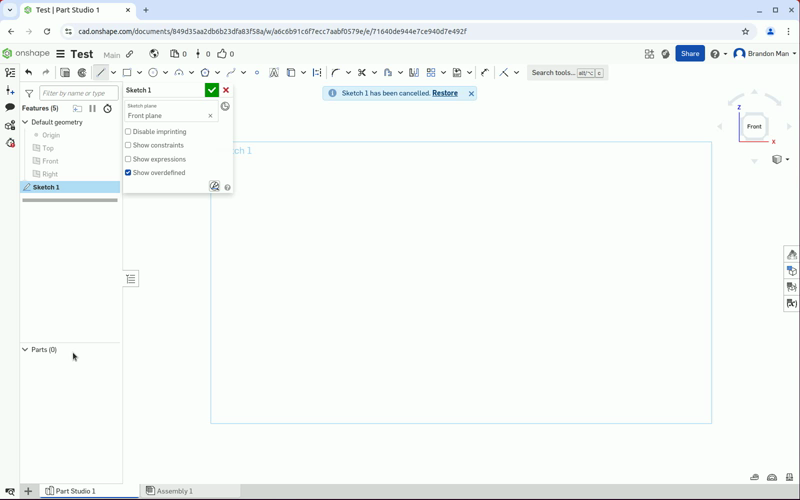
key_down(shift)
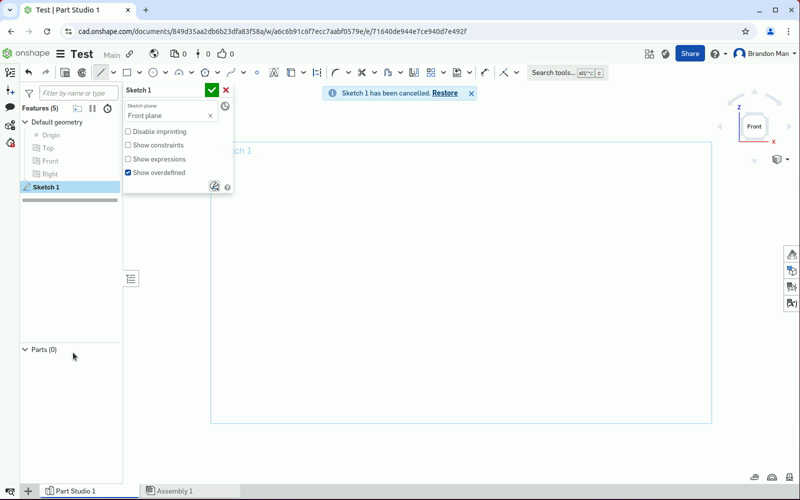
mouse_move(460, 307)
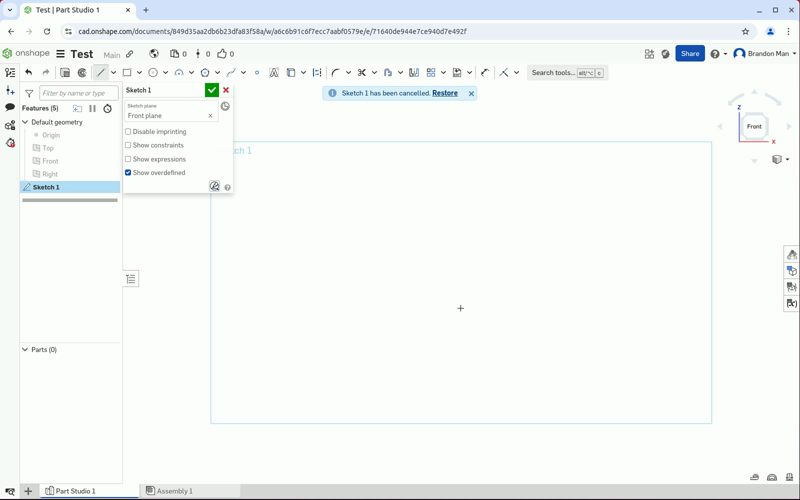
click(460, 307)
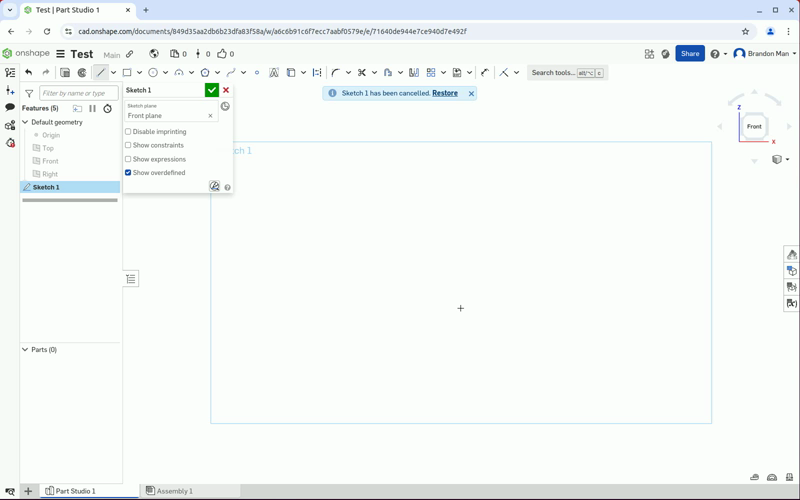
key_up(shift)
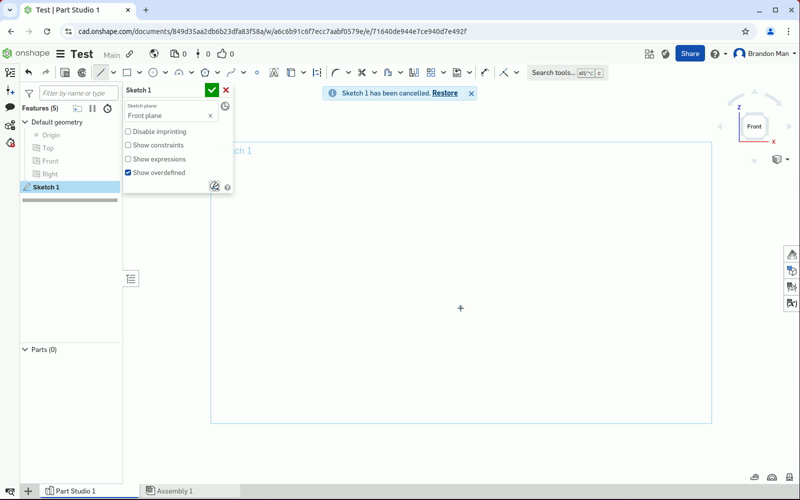
key_down(shift)
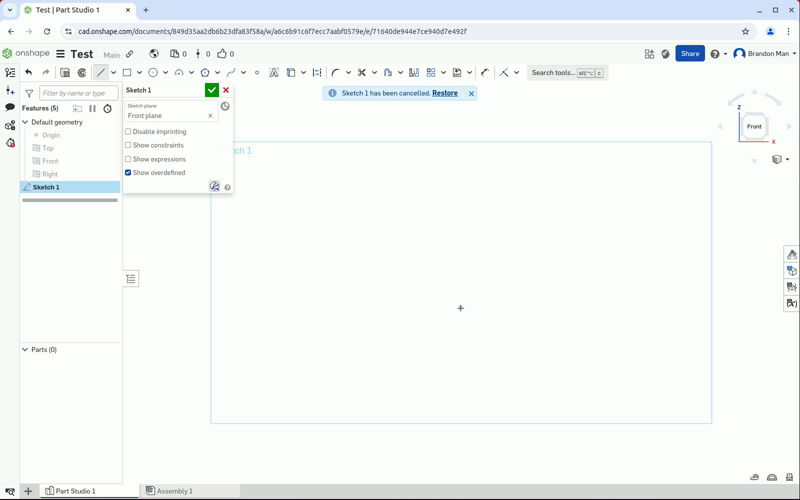
mouse_move(490, 307)
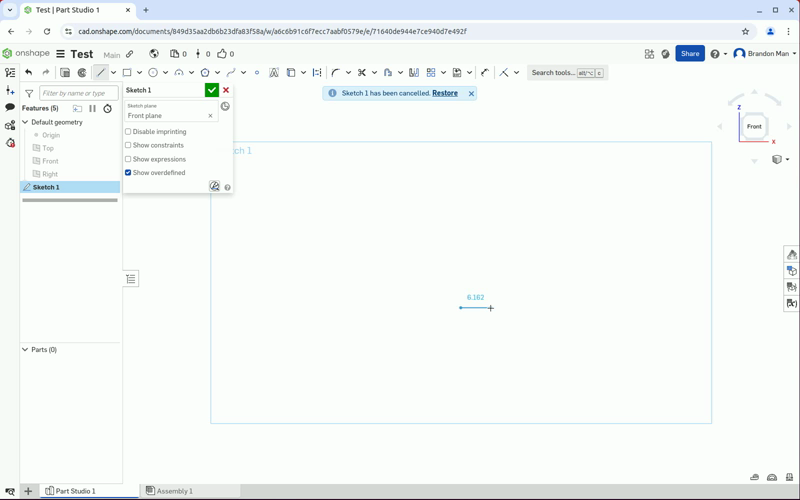
mouse_move(465, 306)
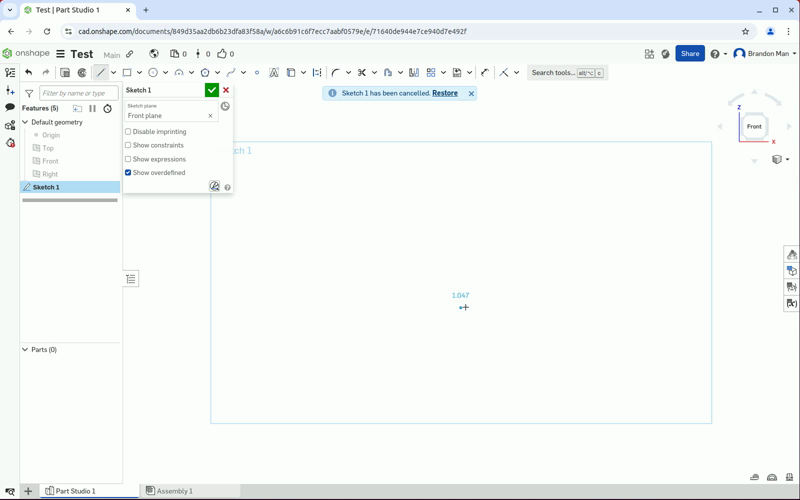
scroll(6)
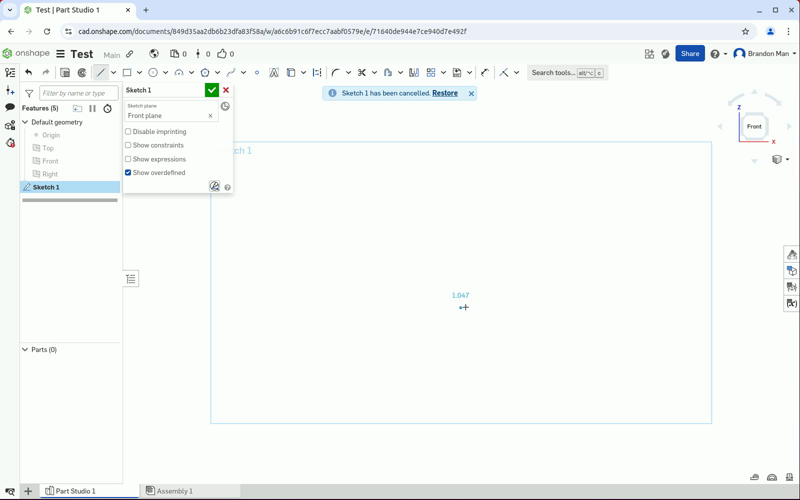
scroll(6)
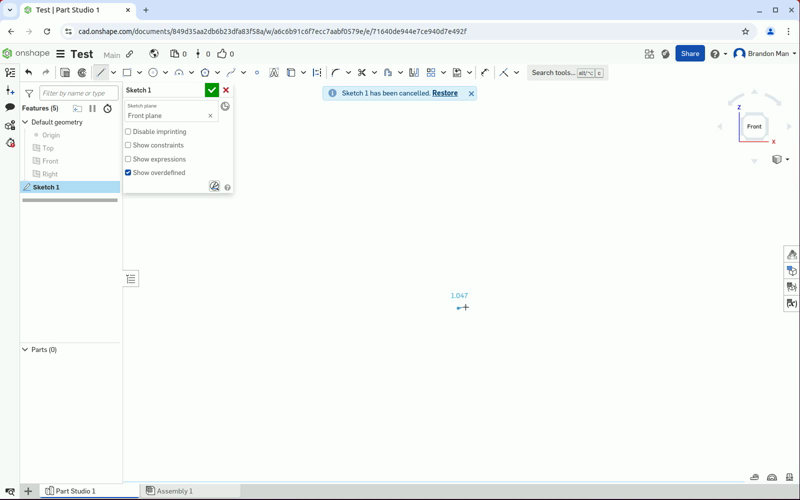
scroll(6)
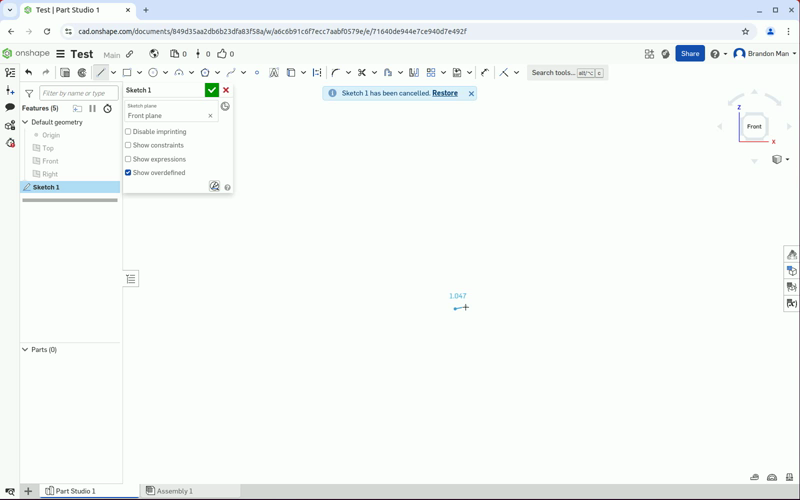
scroll(6)
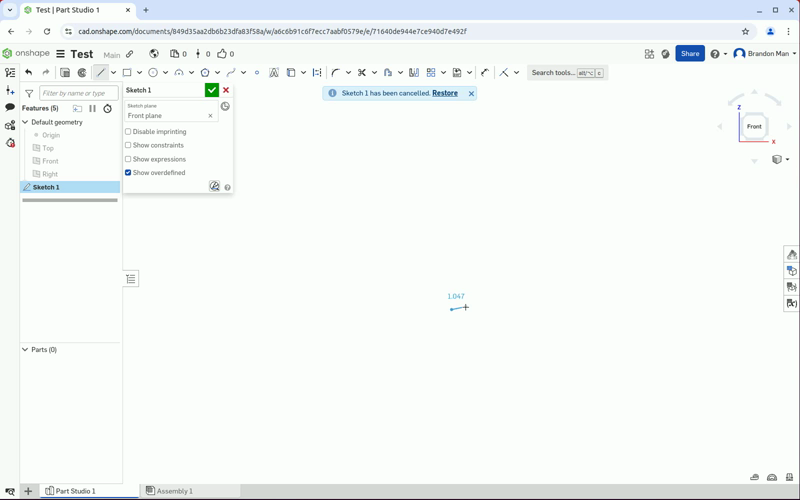
scroll(6)
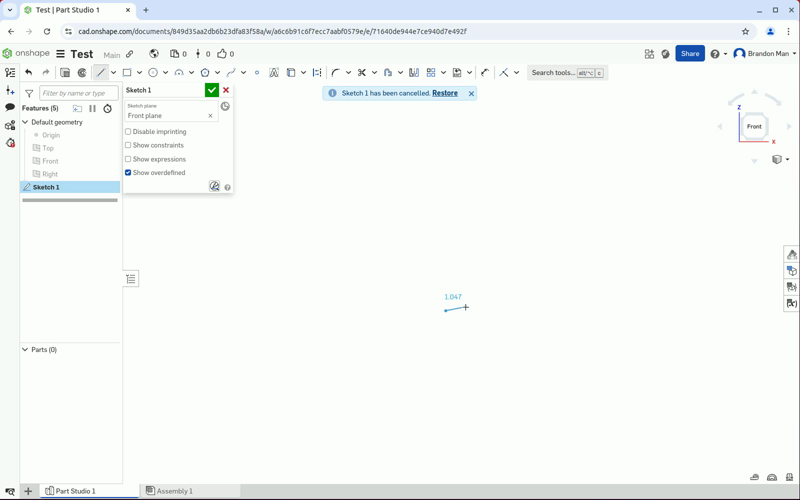
scroll(6)
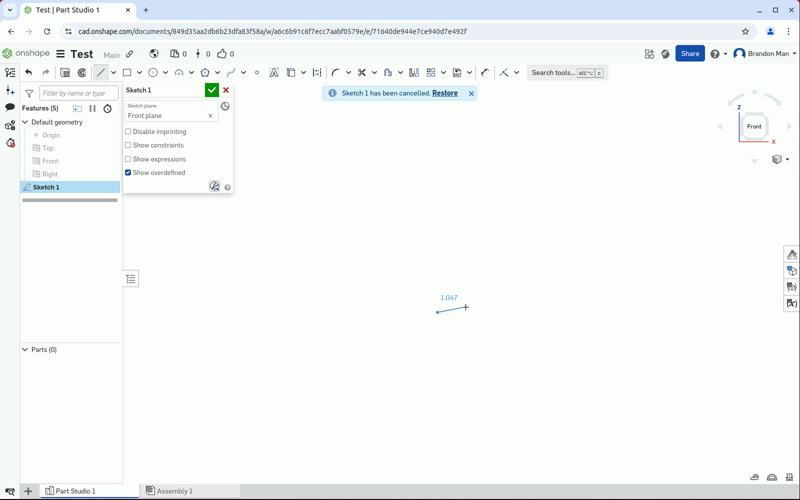
scroll(6)
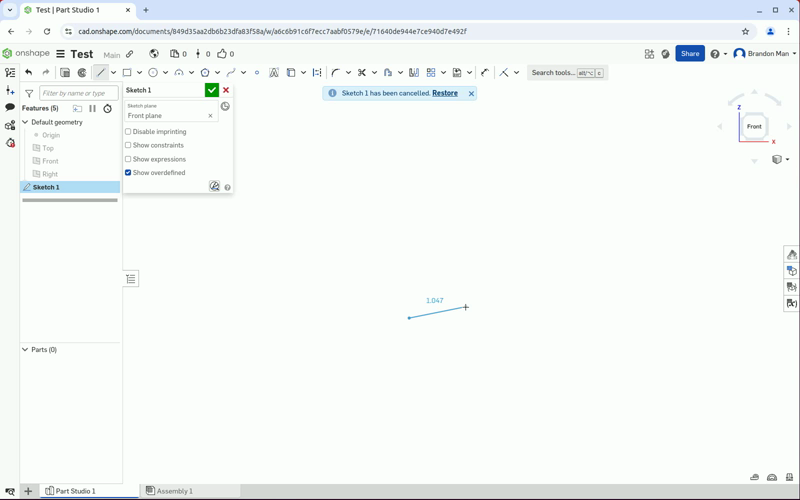
click(465, 306)
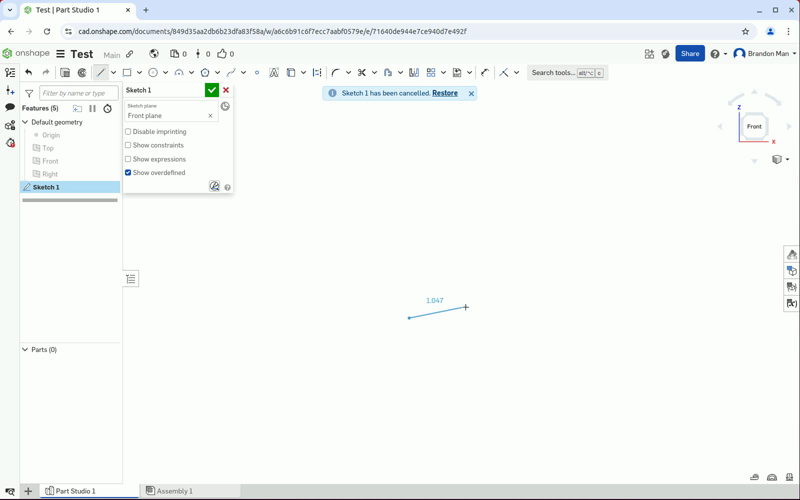
scroll(-6)
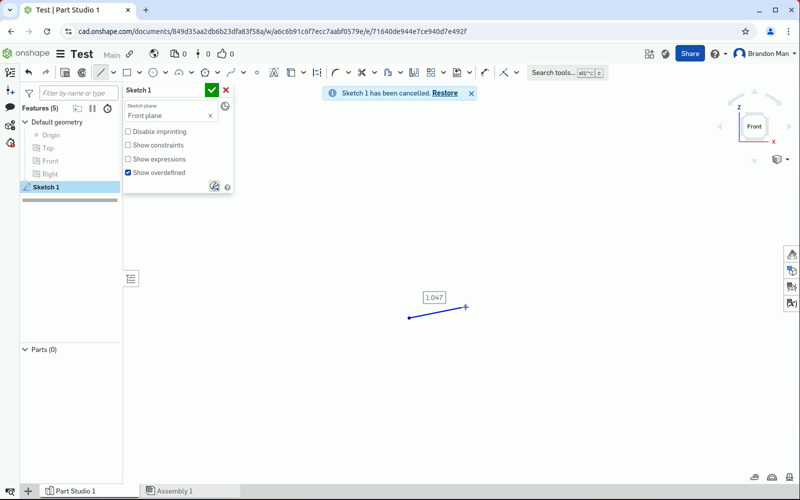
scroll(-6)
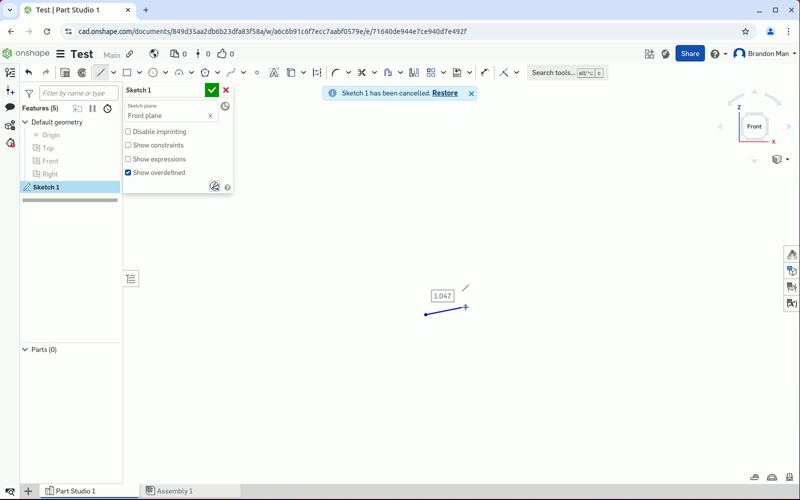
scroll(-6)
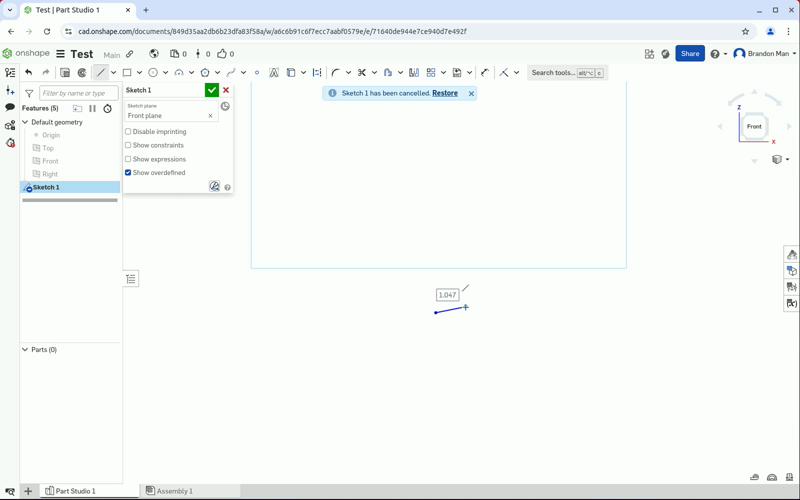
scroll(-6)
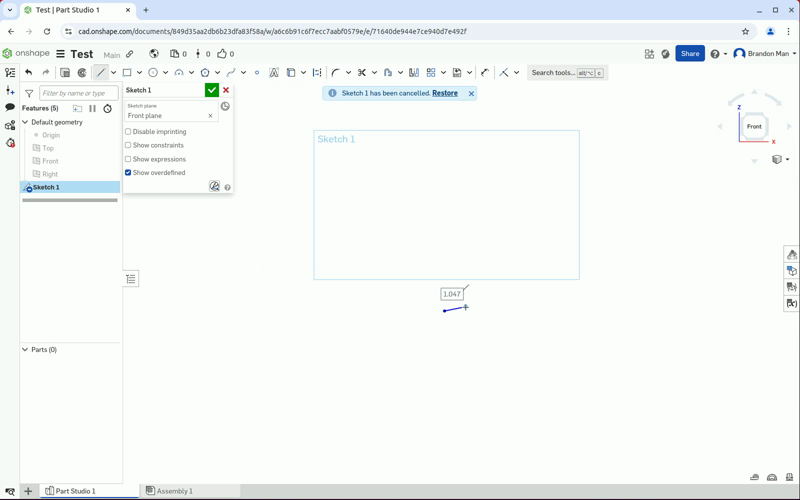
scroll(-6)
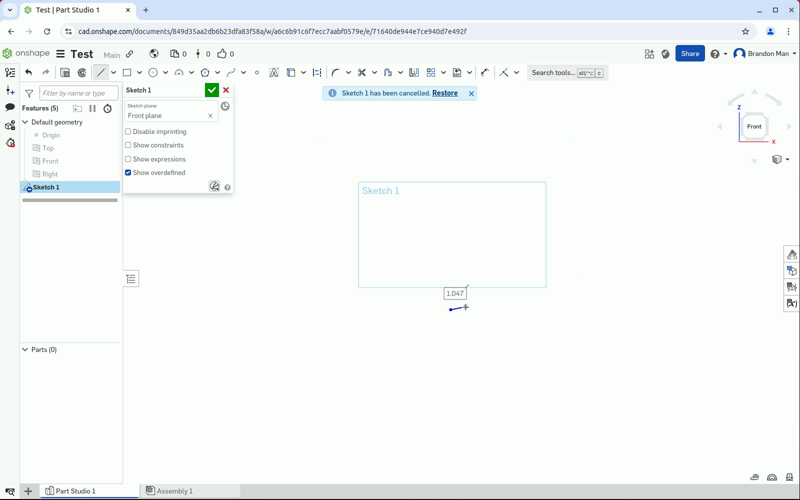
scroll(-6)
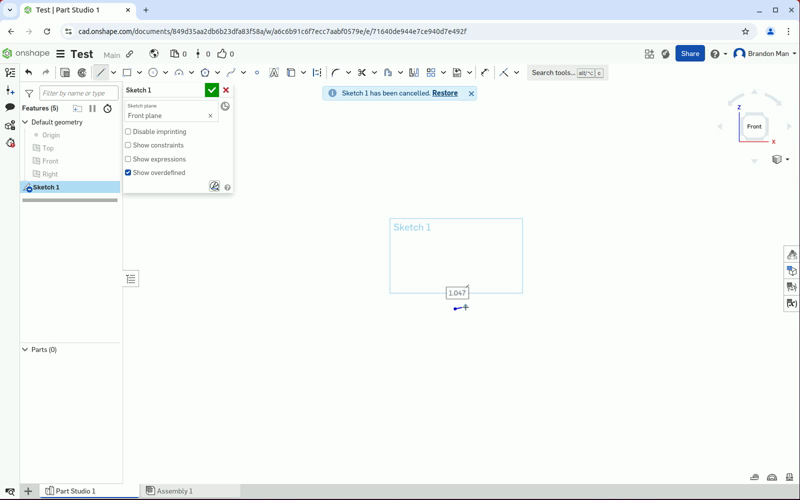
scroll(-6)
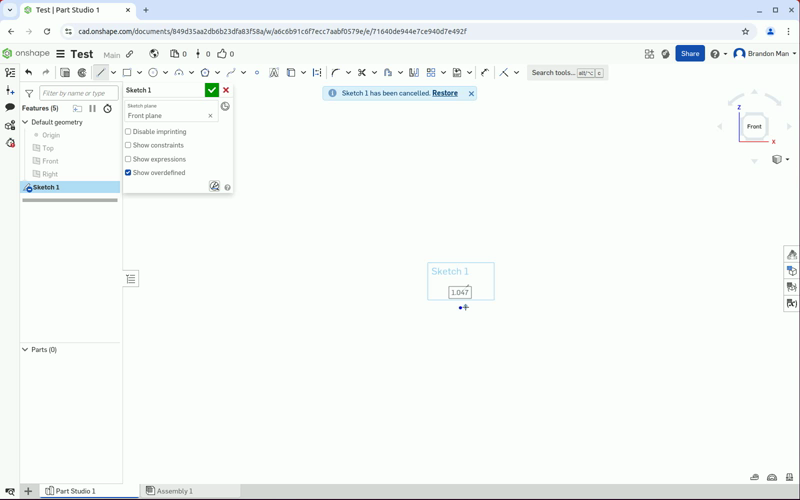
key_up(shift)
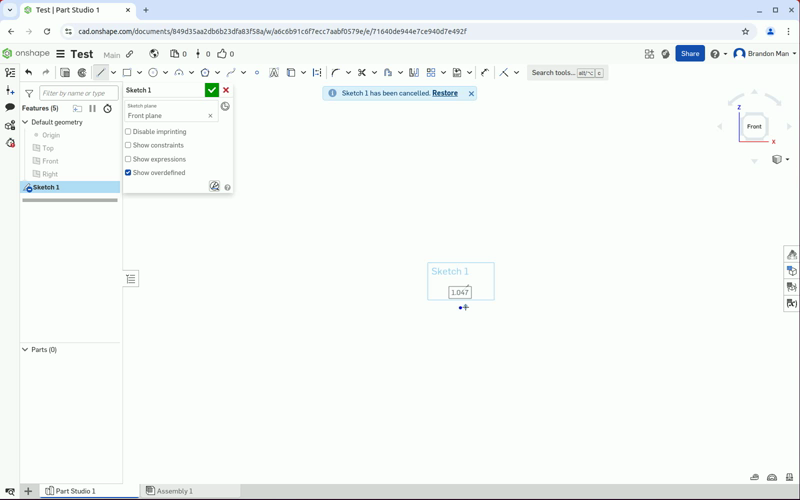
key(esc)
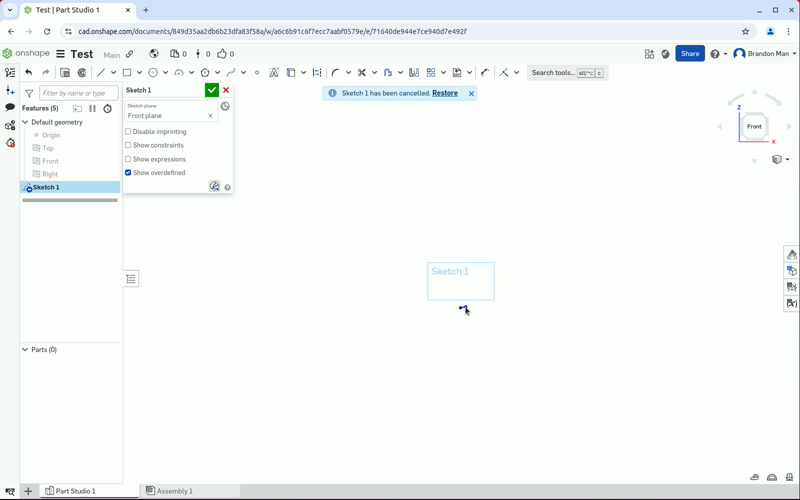
key(a)
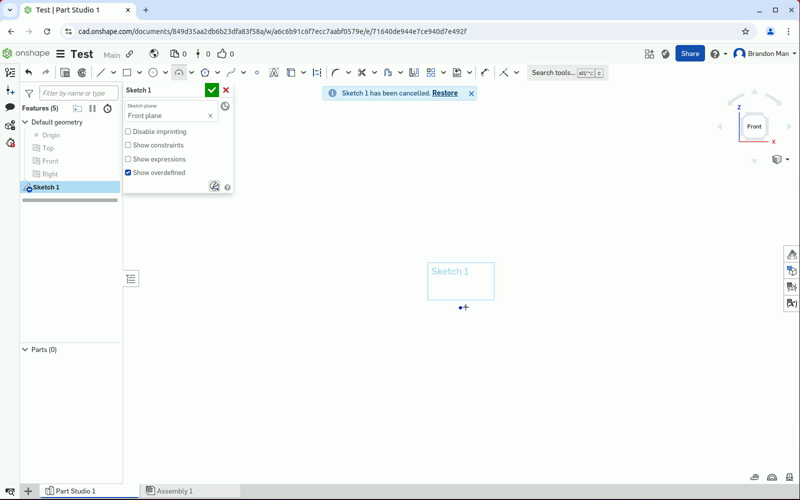
mouse_move(465, 306)
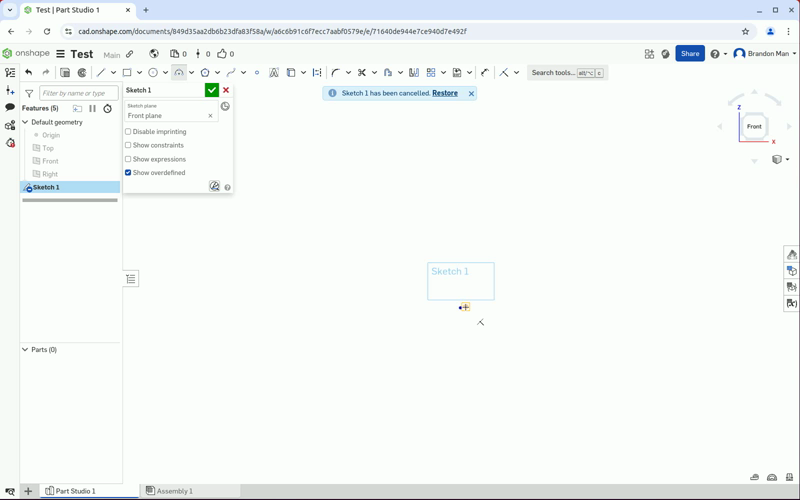
click(465, 306)
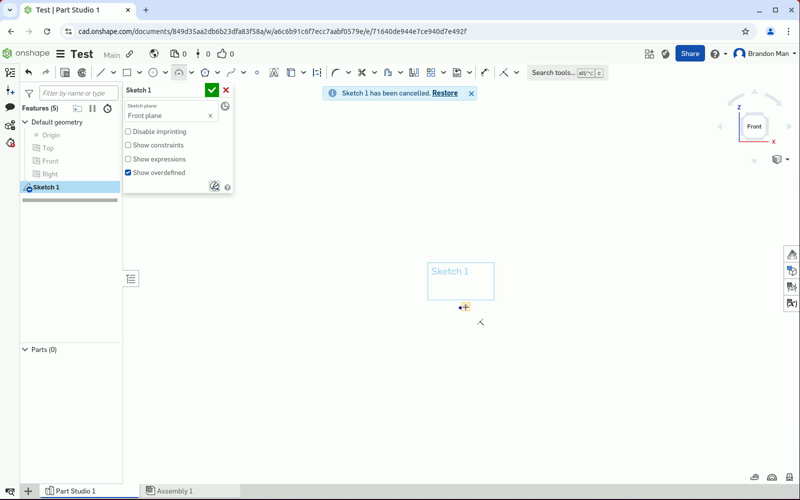
key_down(shift)
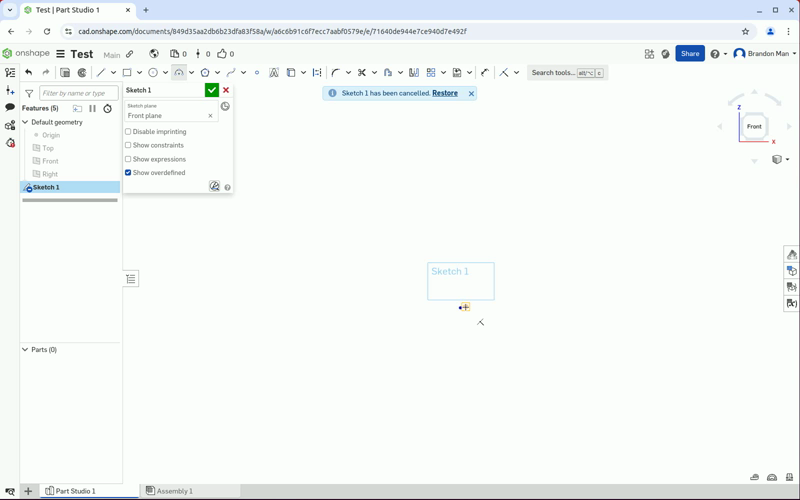
mouse_move(465, 258)
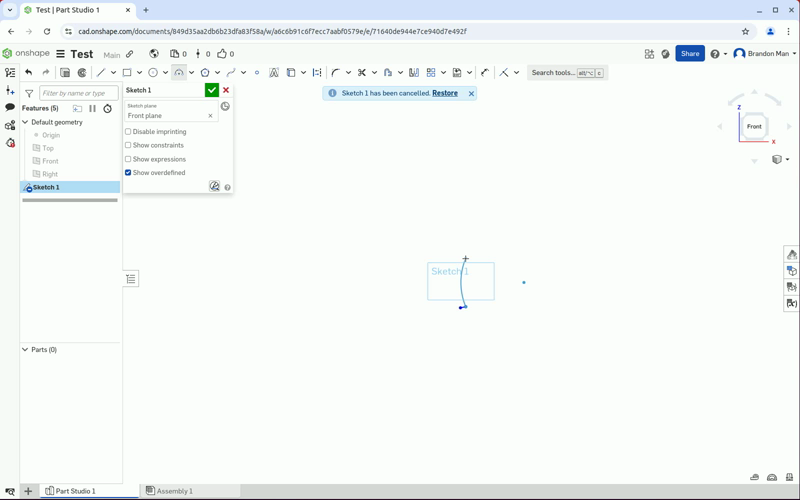
click(465, 258)
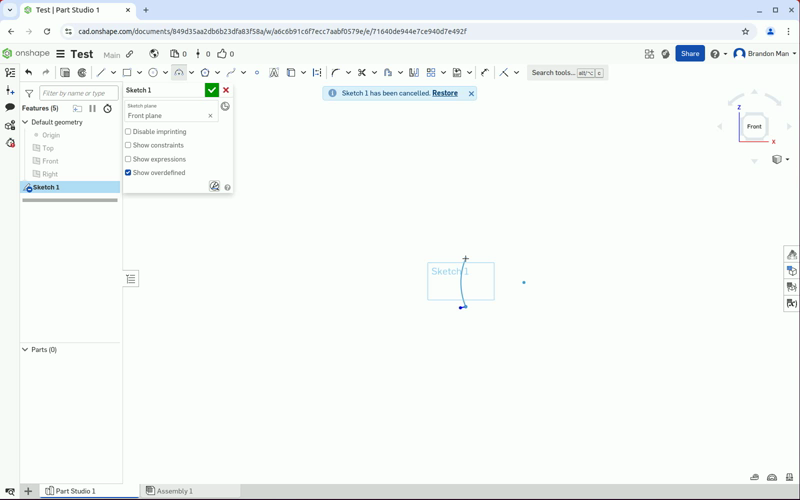
mouse_move(485, 282)
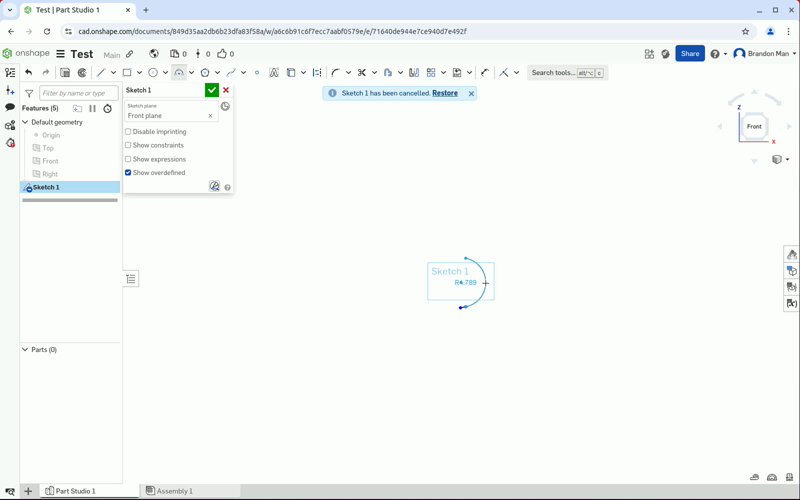
click(485, 282)
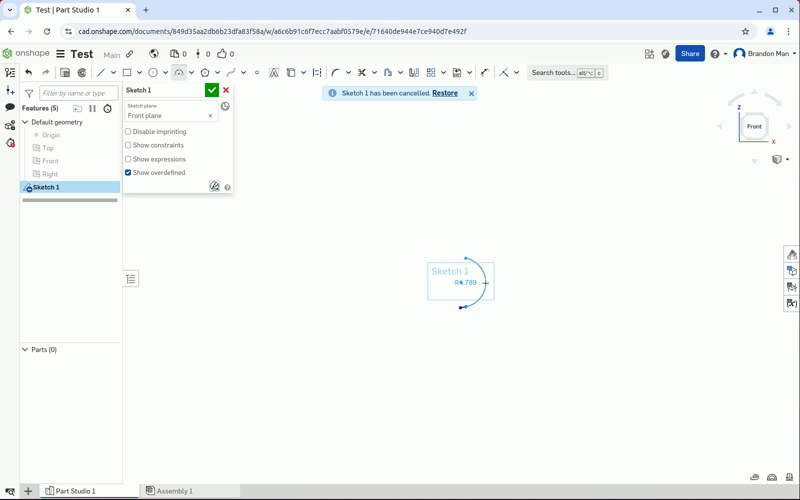
key_up(shift)
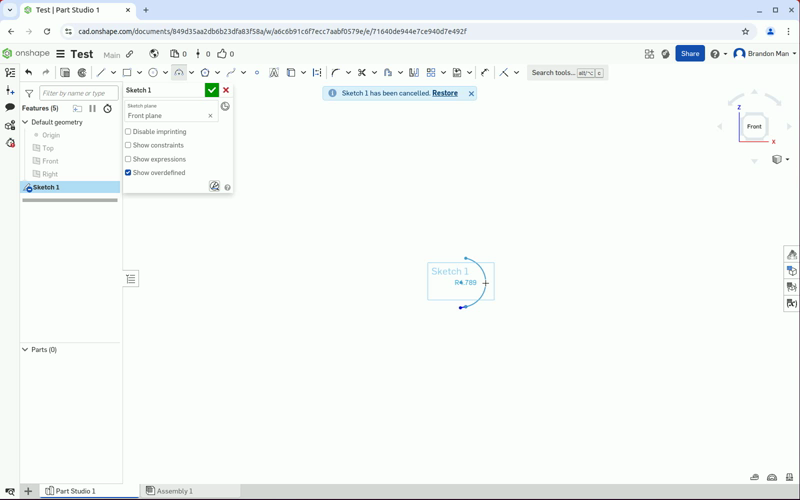
key(esc)
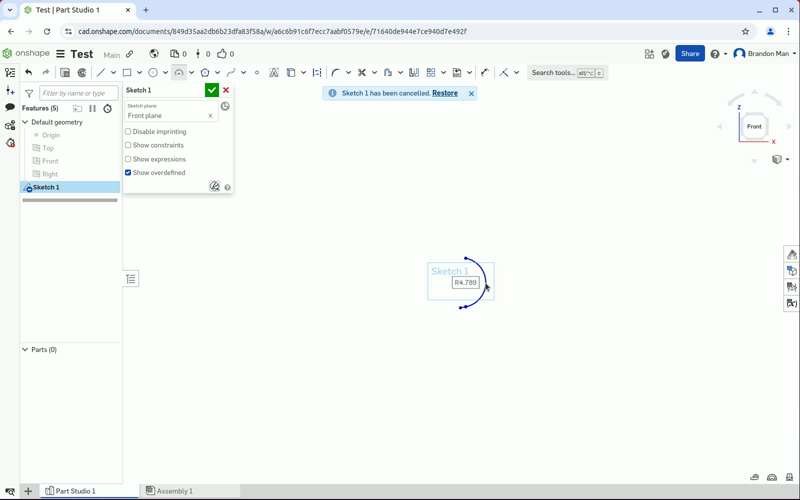
key(l)
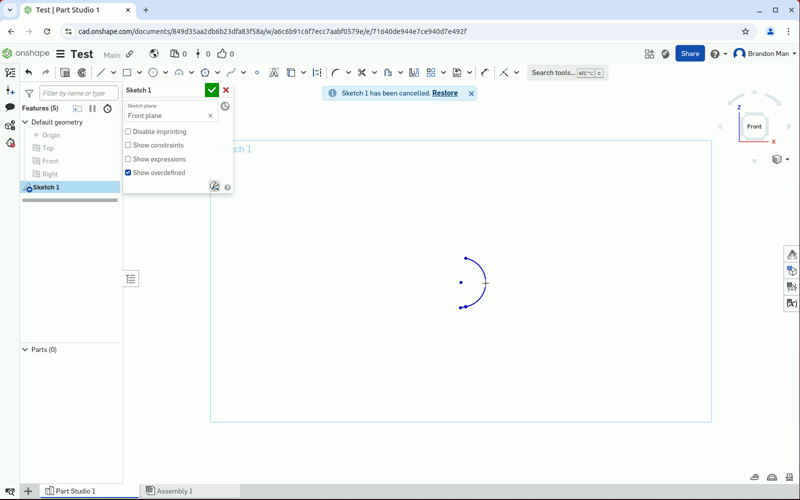
mouse_move(465, 258)
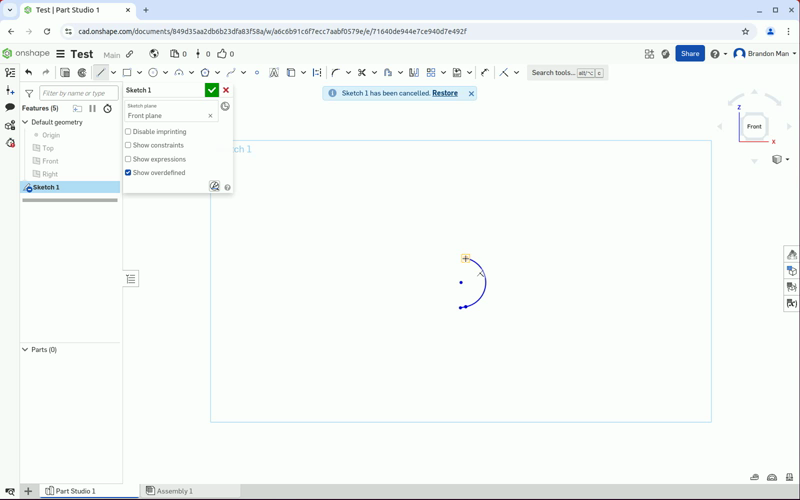
click(465, 258)
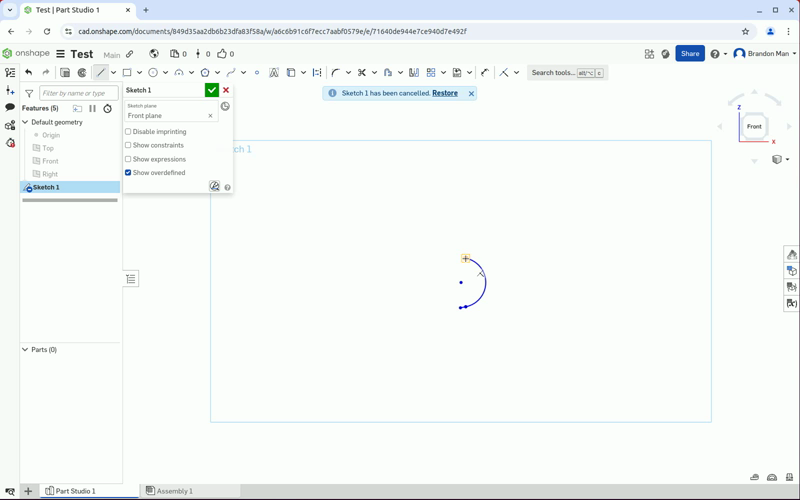
key_down(shift)
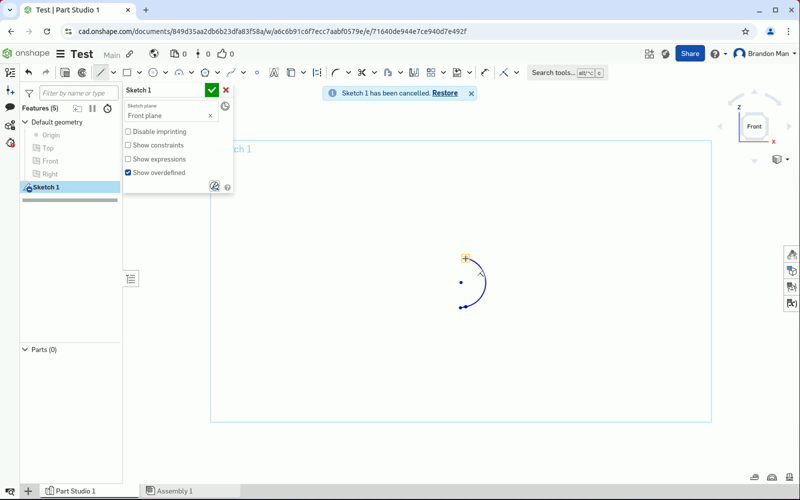
mouse_move(495, 258)
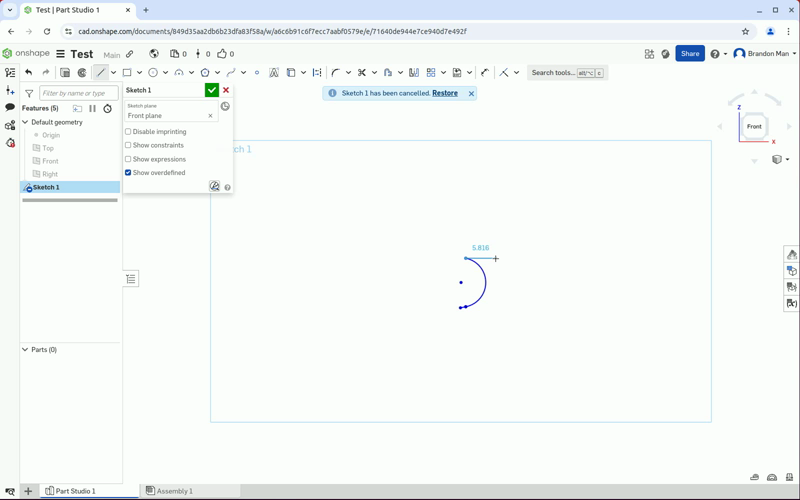
mouse_move(460, 257)
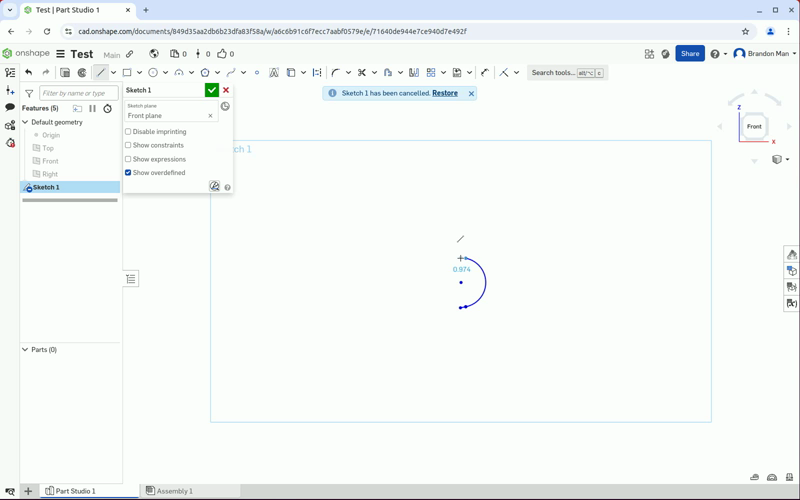
scroll(6)
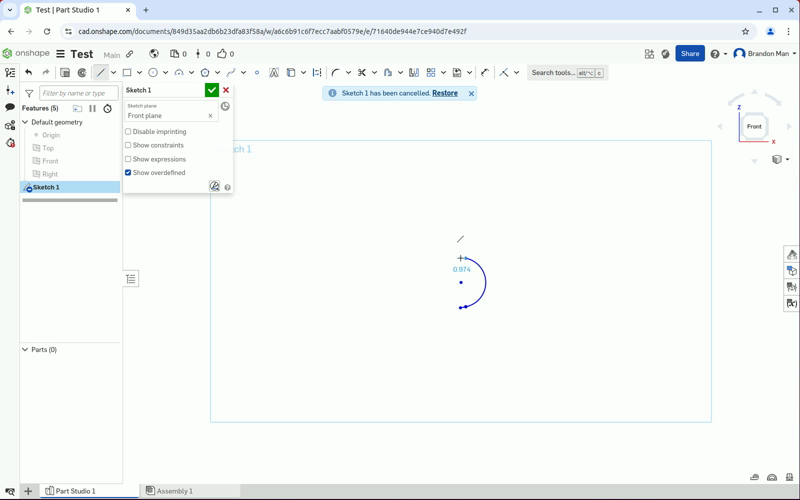
scroll(6)
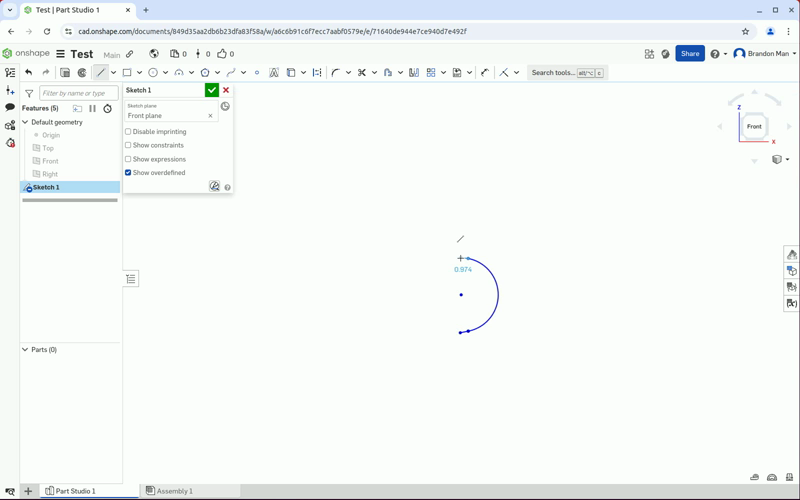
scroll(6)
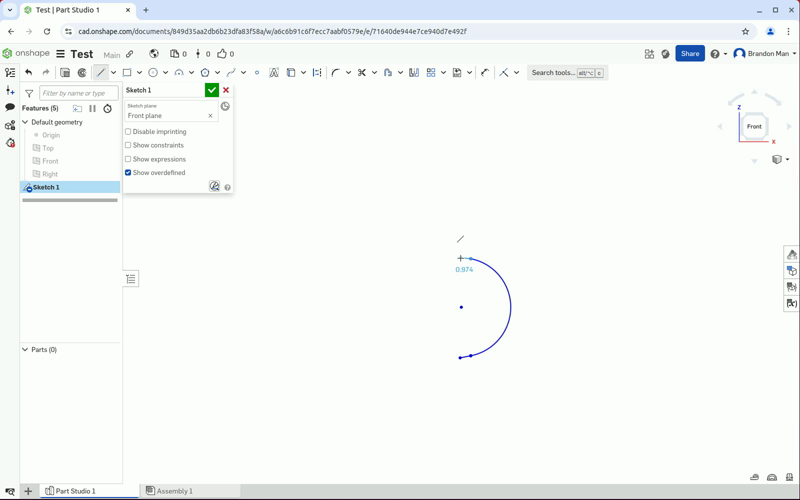
scroll(6)
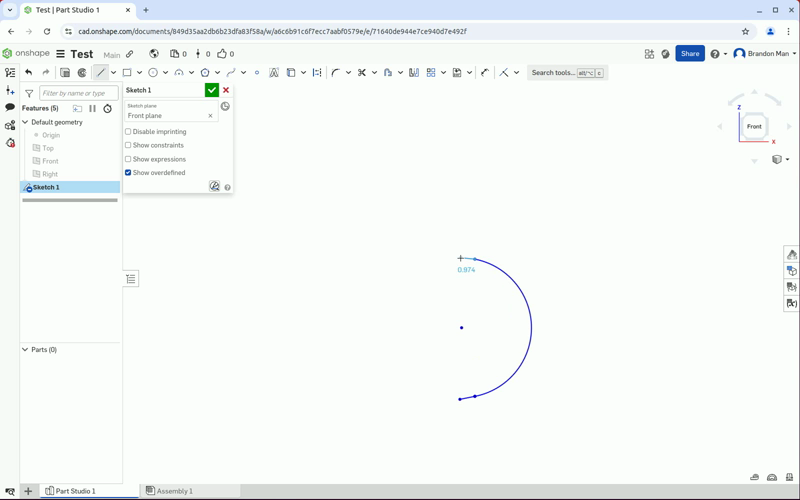
scroll(6)
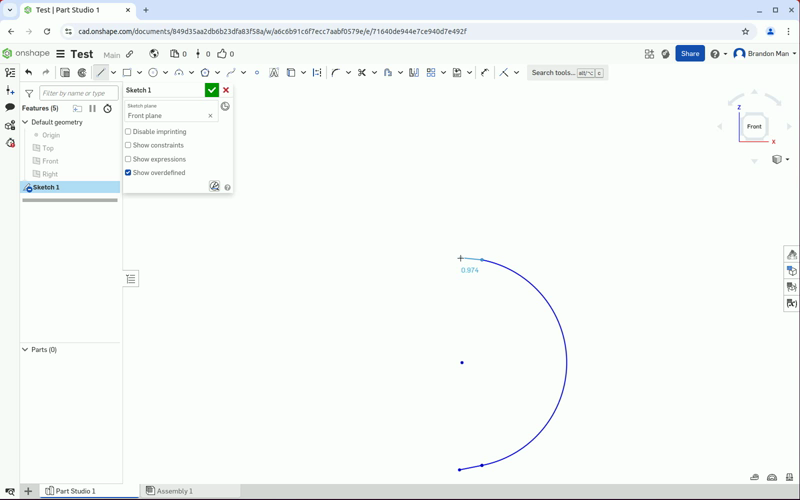
scroll(6)
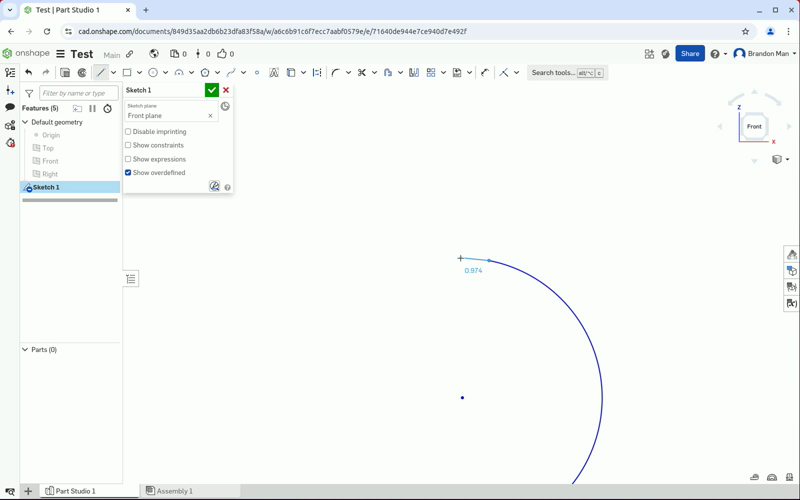
scroll(6)
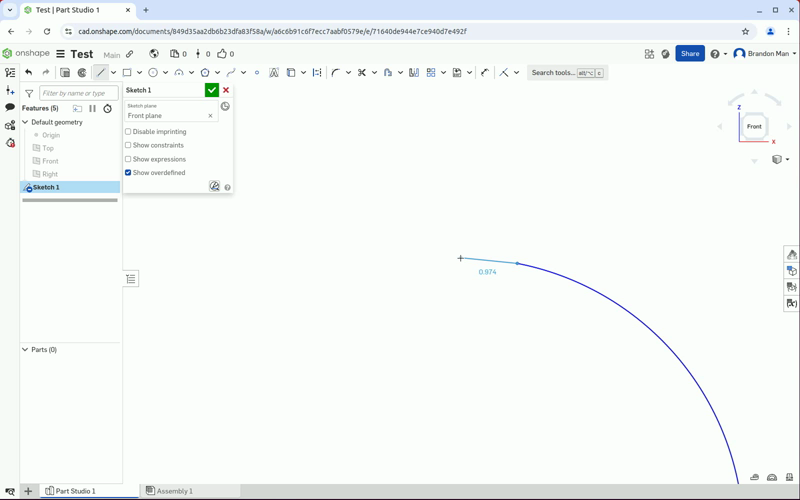
click(460, 257)
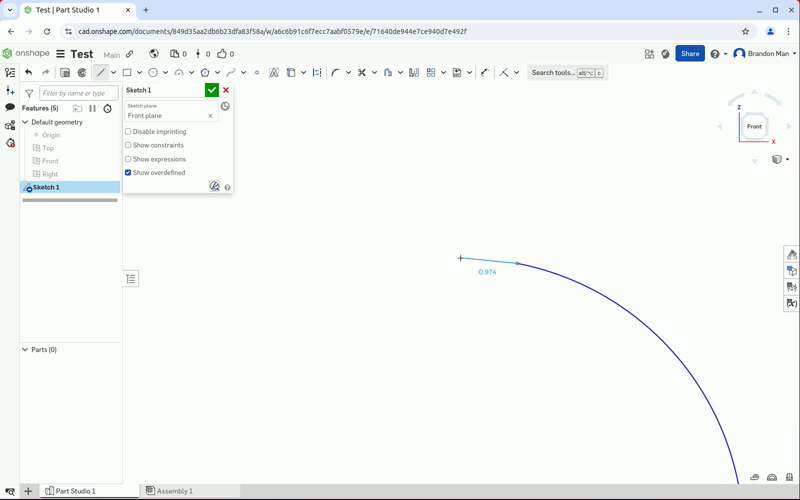
scroll(-6)
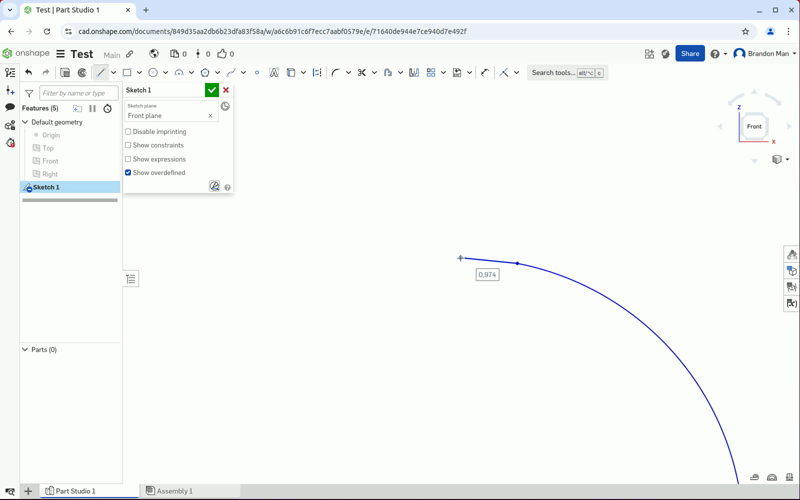
scroll(-6)
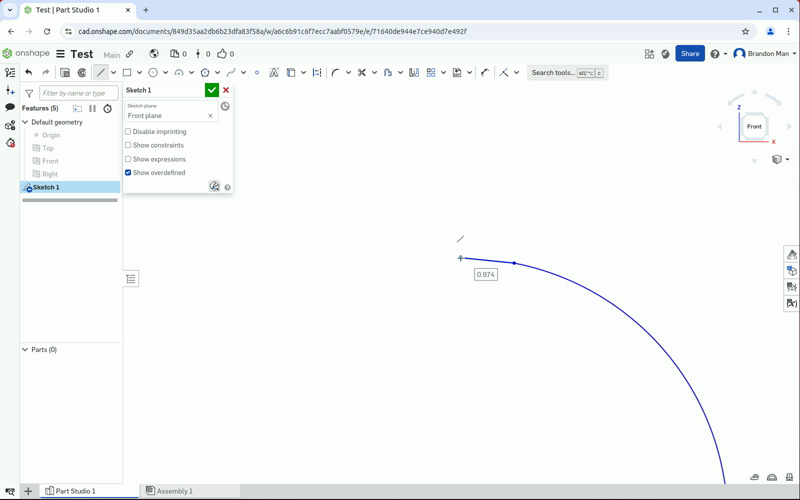
scroll(-6)
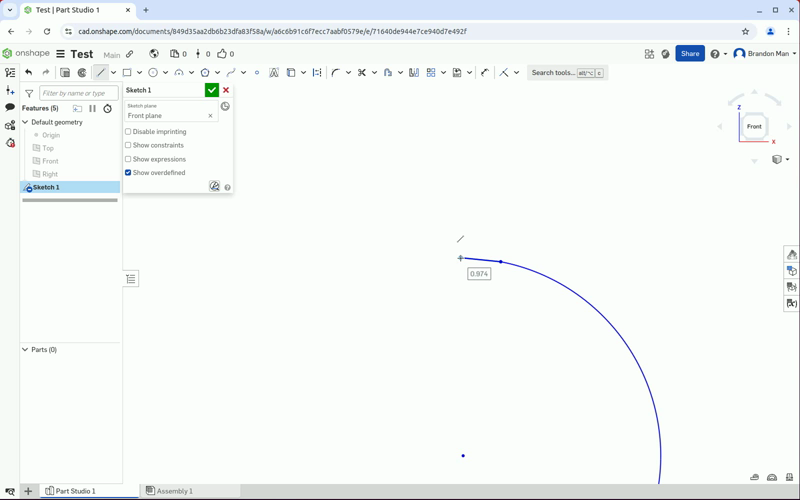
scroll(-6)
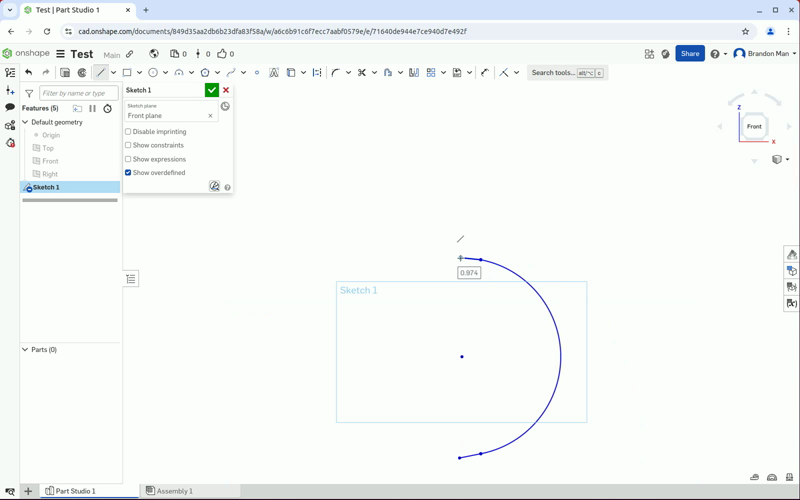
scroll(-6)
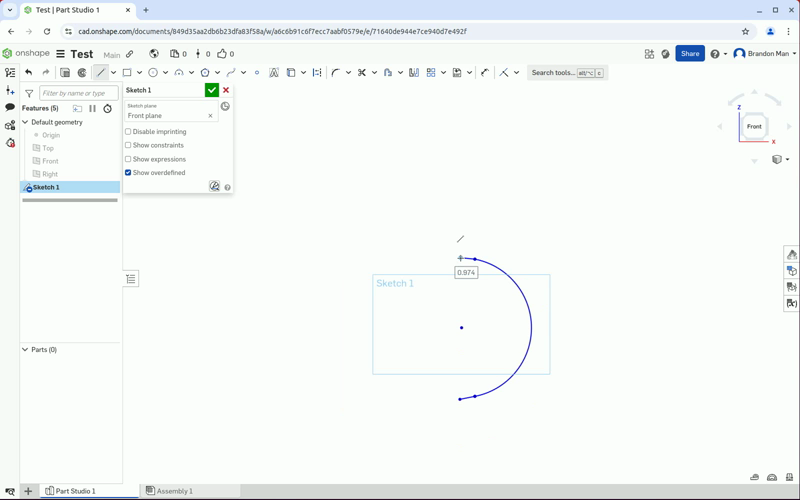
scroll(-6)
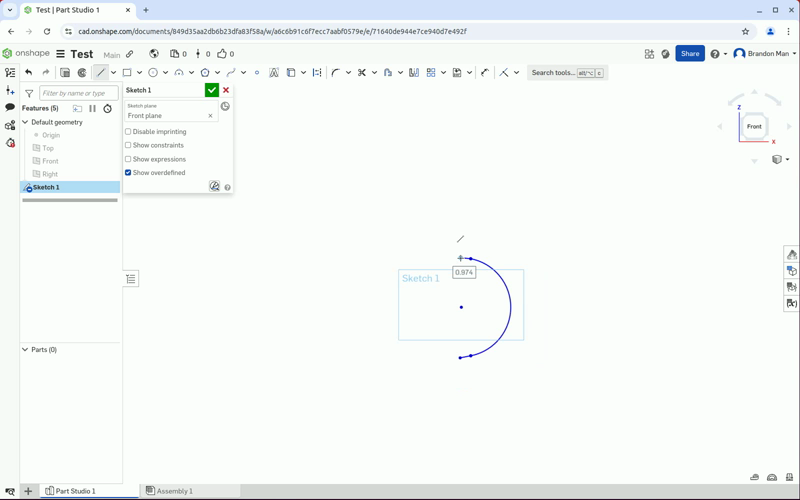
scroll(-6)
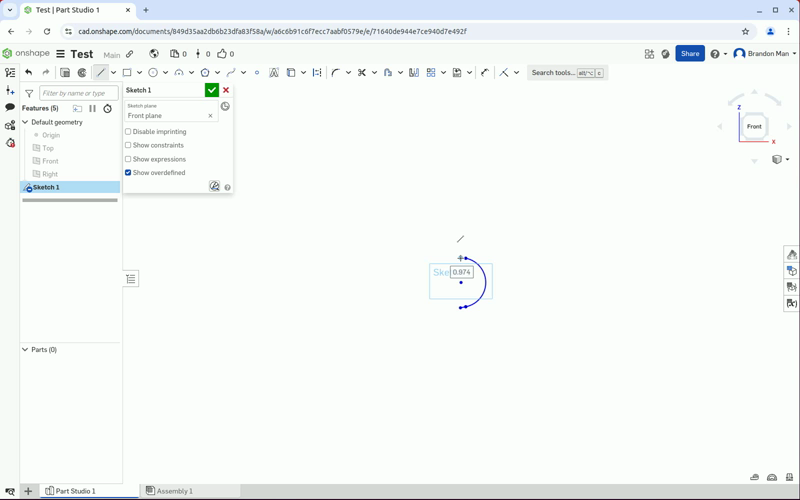
key_up(shift)
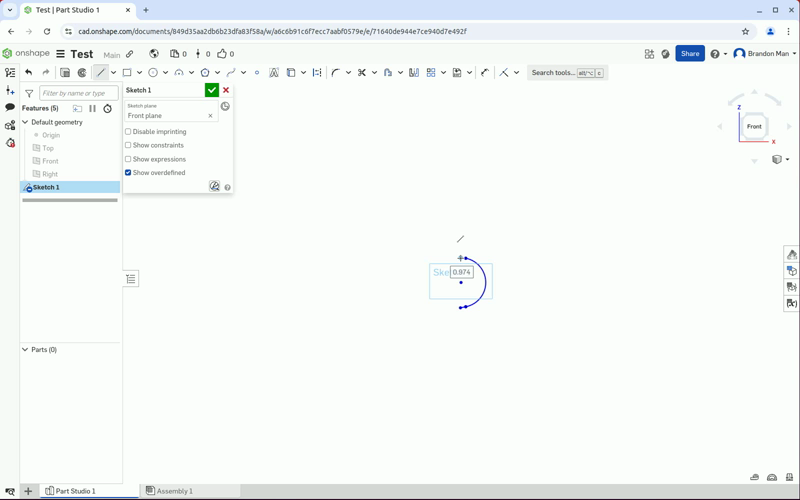
key(esc)
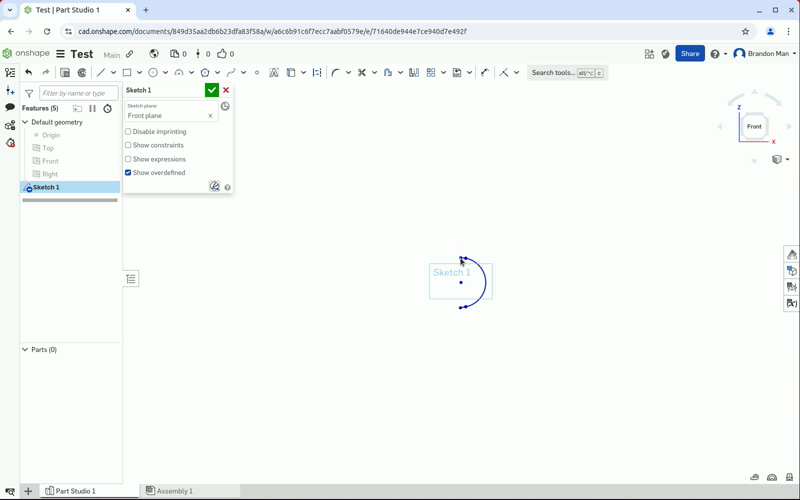
key(a)
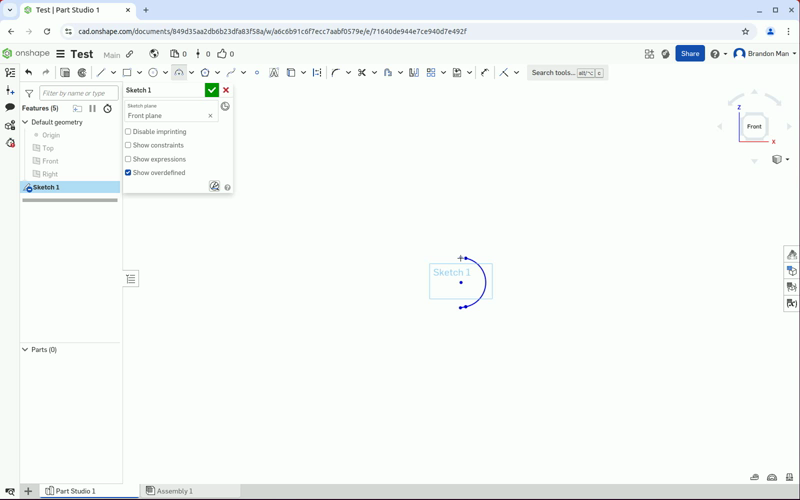
mouse_move(460, 257)
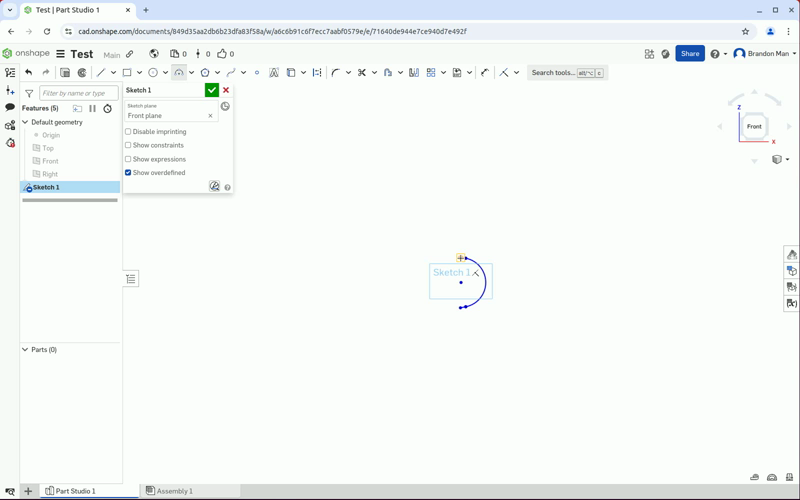
click(460, 257)
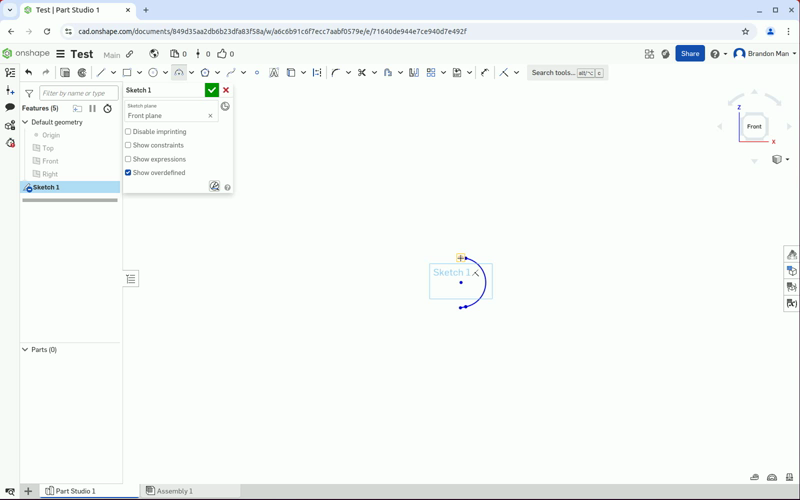
mouse_move(460, 307)
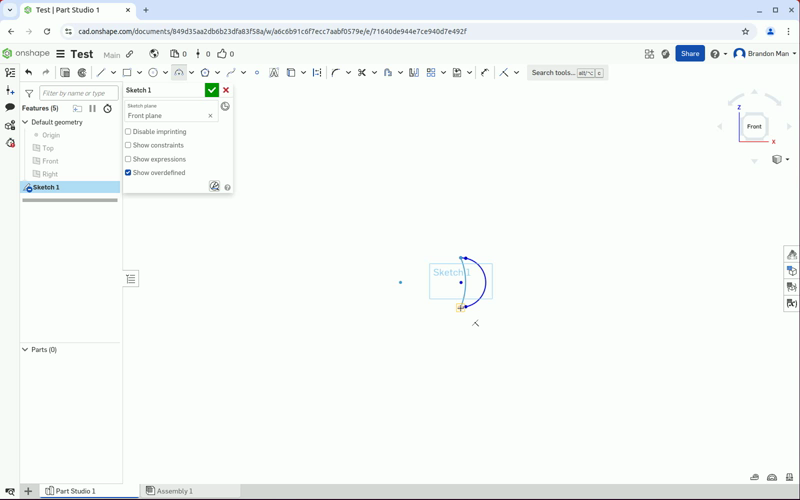
click(460, 307)
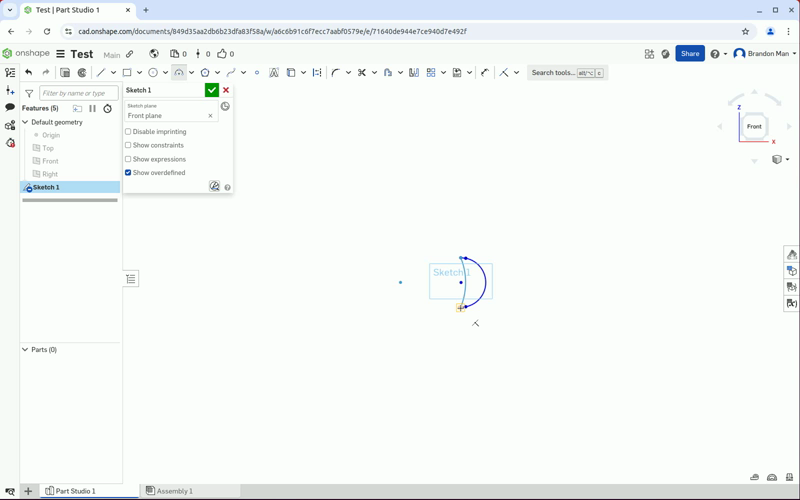
key_down(shift)
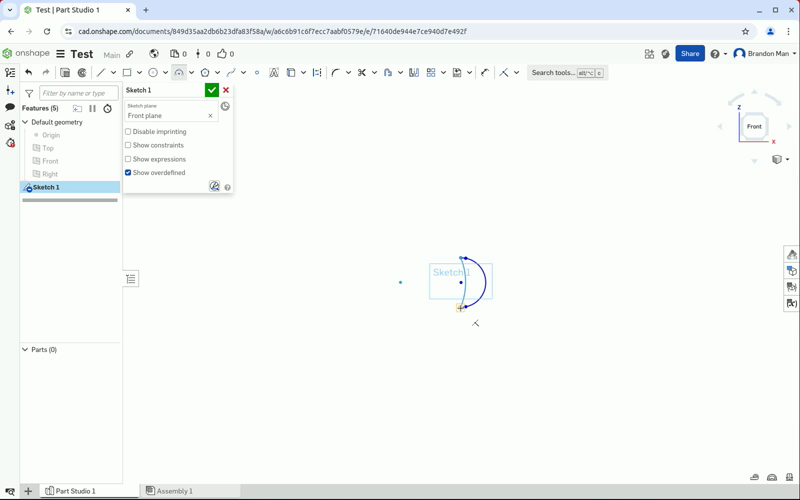
mouse_move(435, 282)
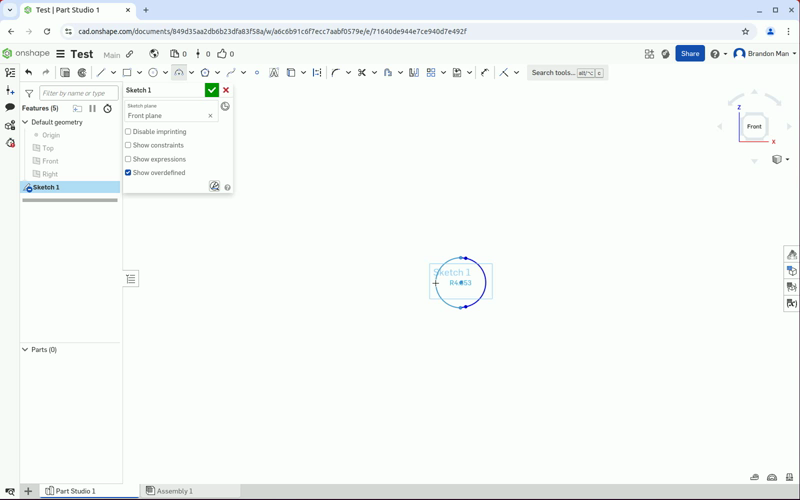
click(435, 282)
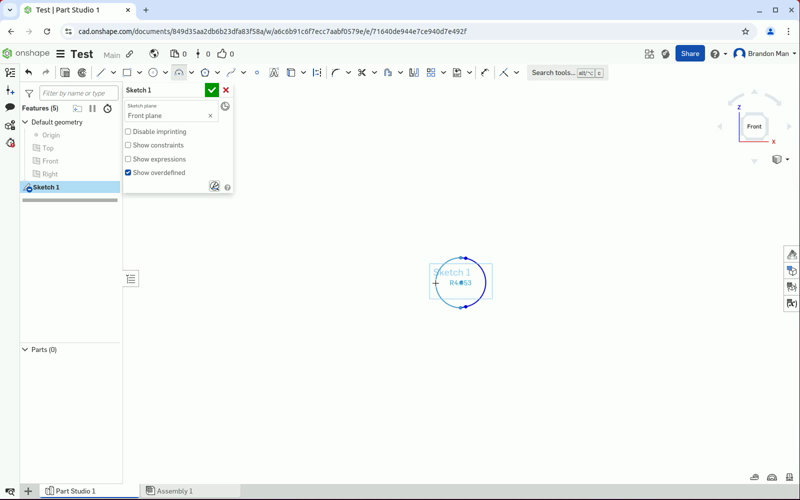
key_up(shift)
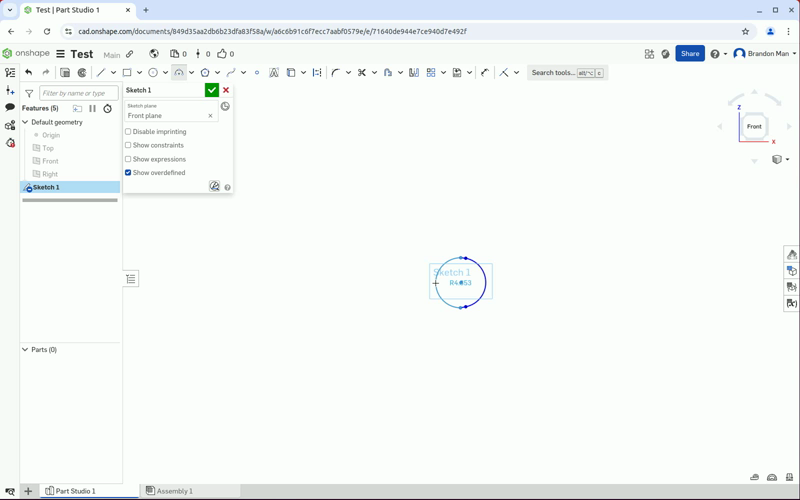
key(esc)
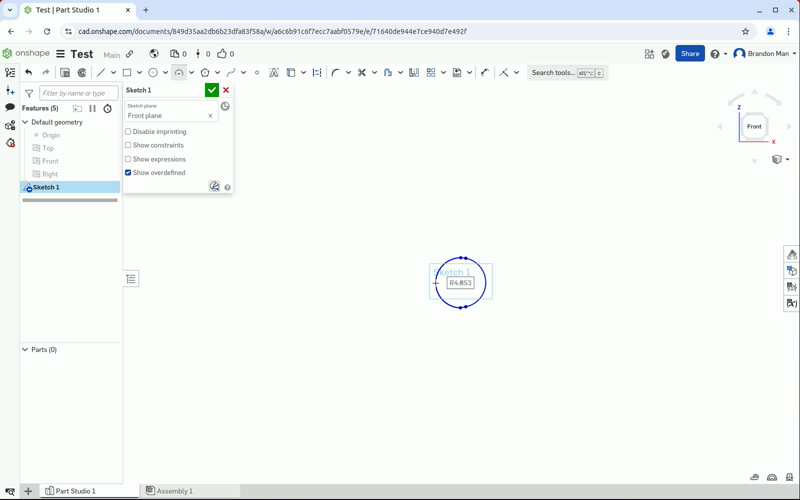
key(c)
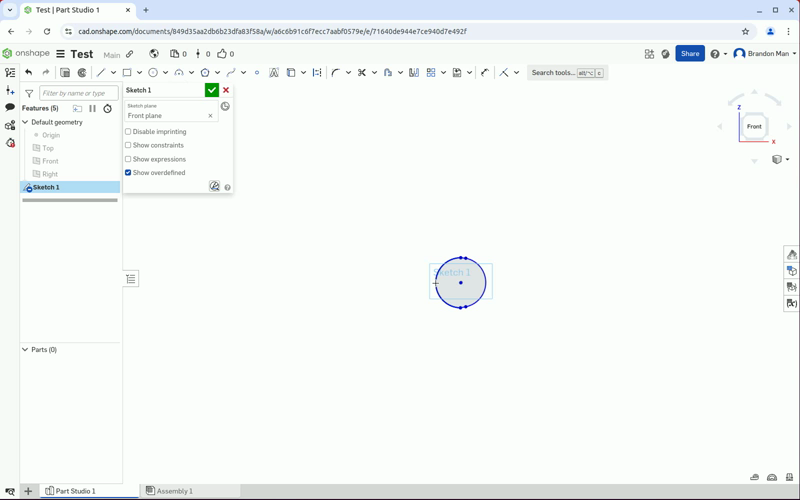
key_down(shift)
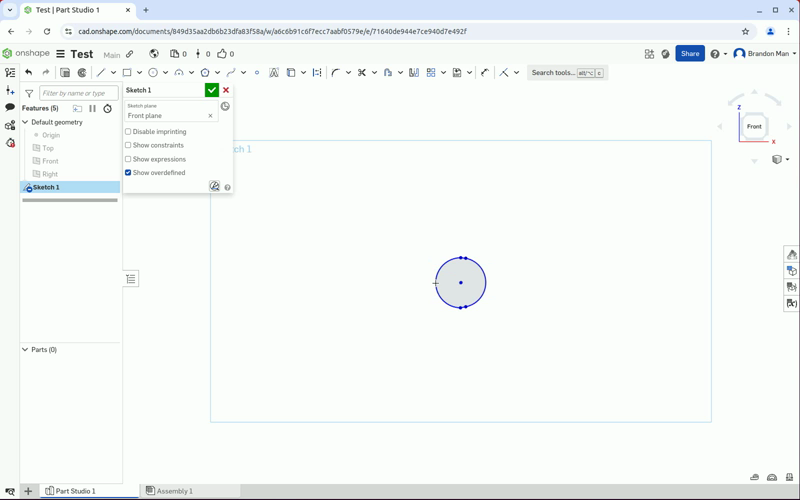
mouse_move(460, 282)
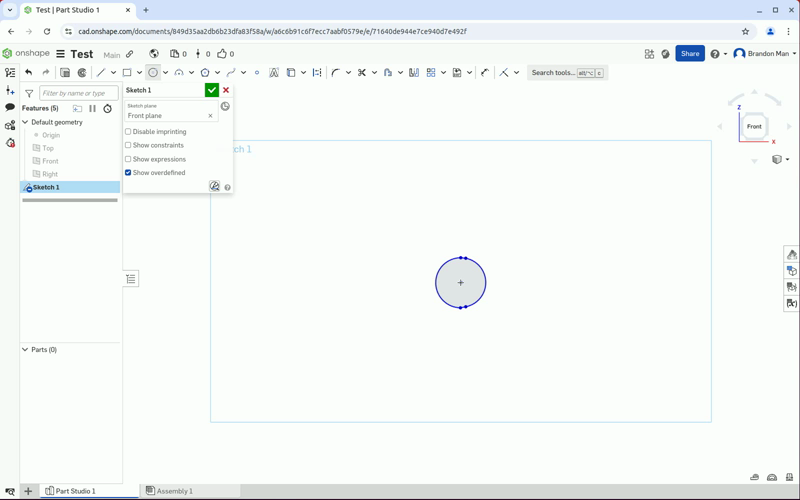
click(460, 282)
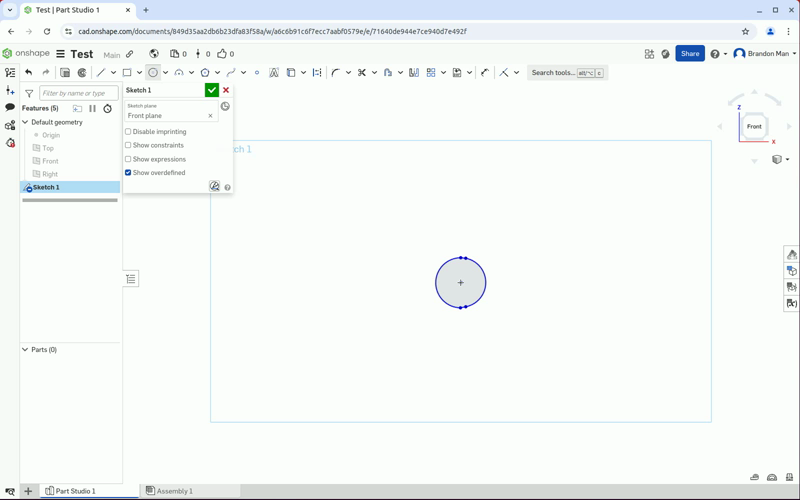
key_up(shift)
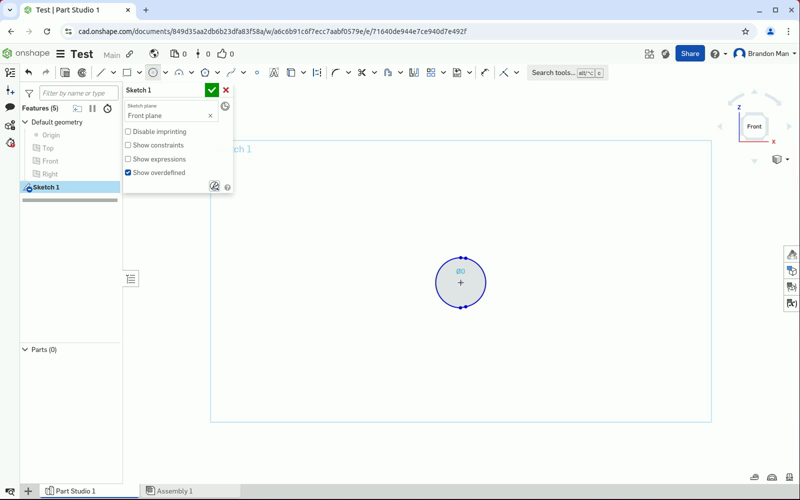
mouse_move(473, 282)
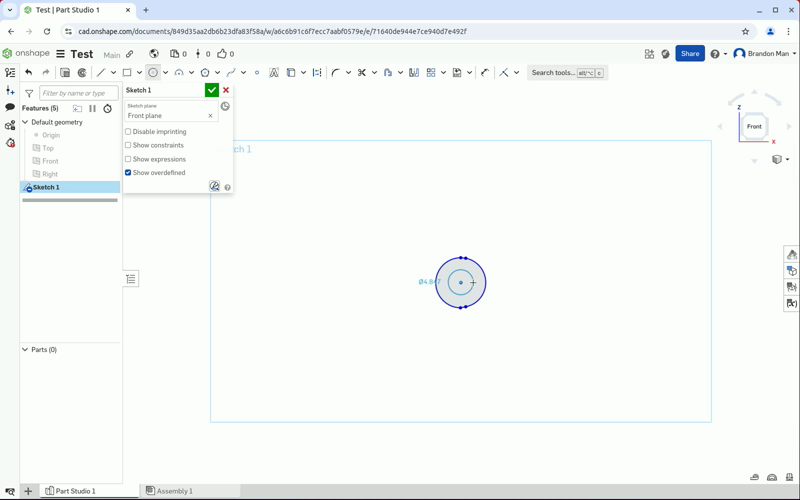
click(473, 282)
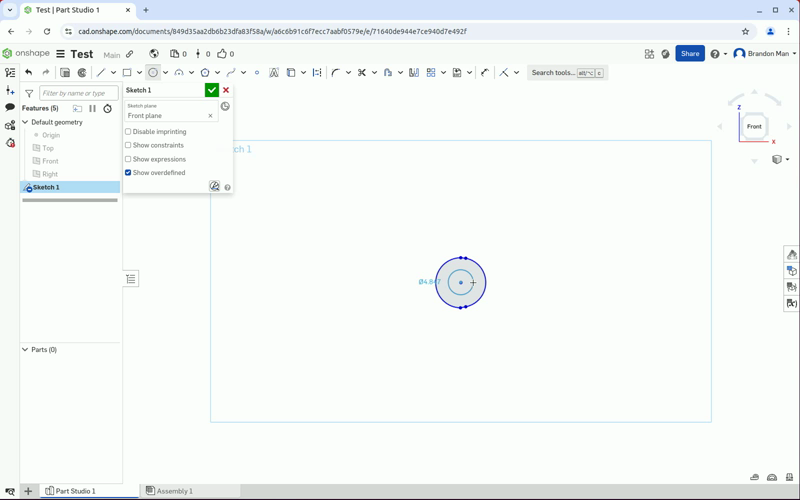
key(esc)
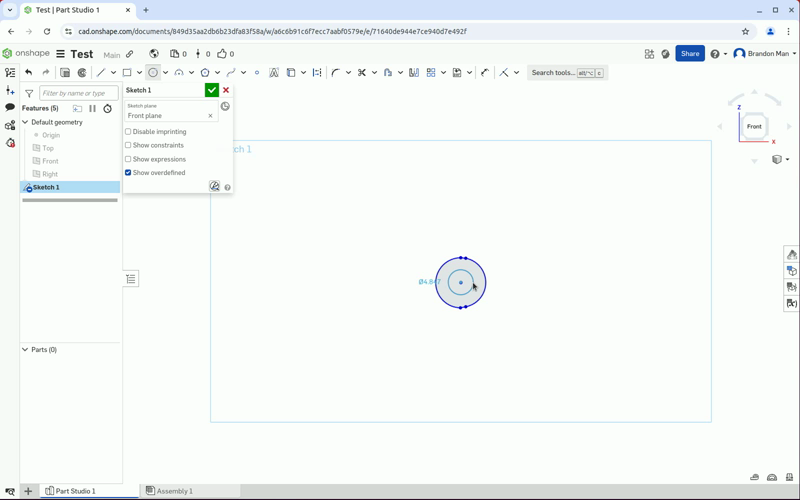
mouse_move(448, 300)
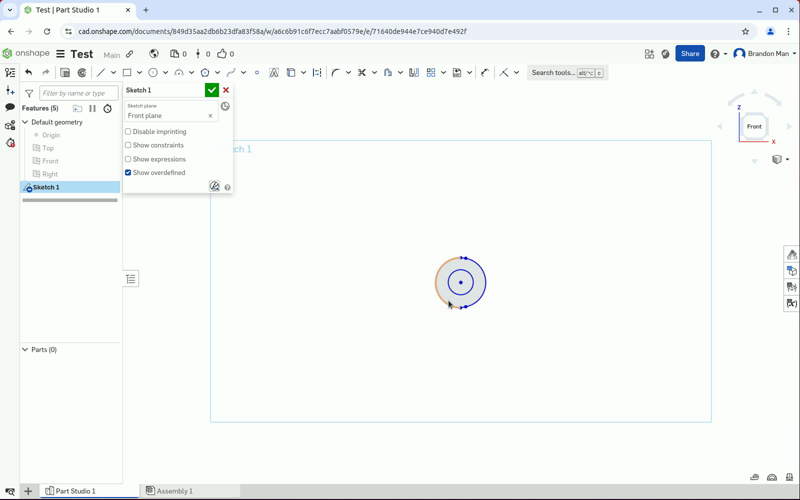
scroll(6)
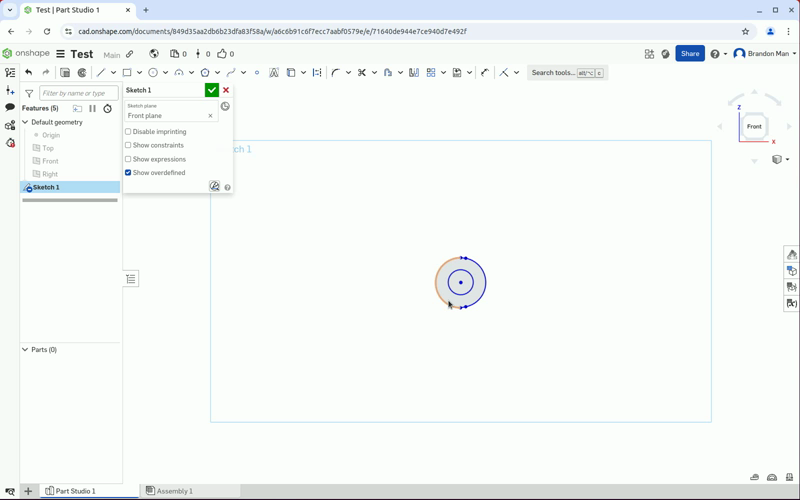
scroll(6)
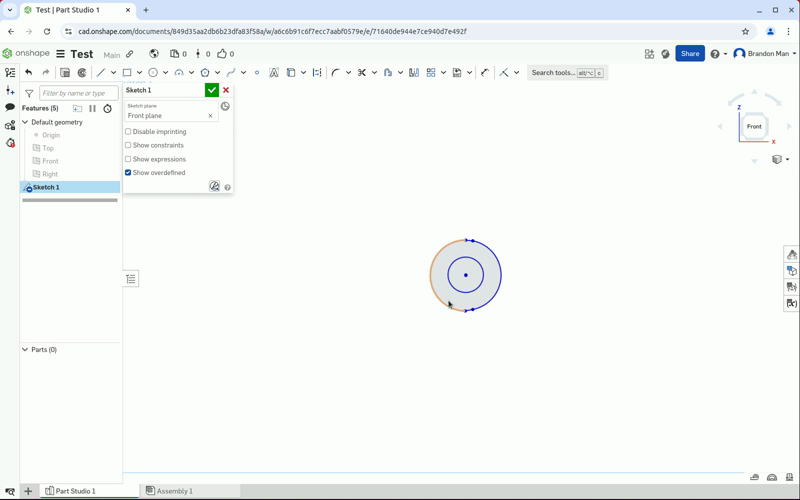
scroll(6)
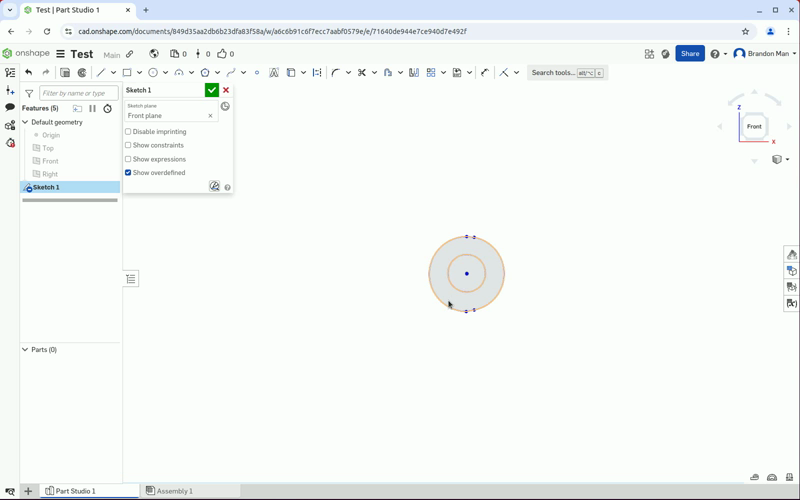
scroll(6)
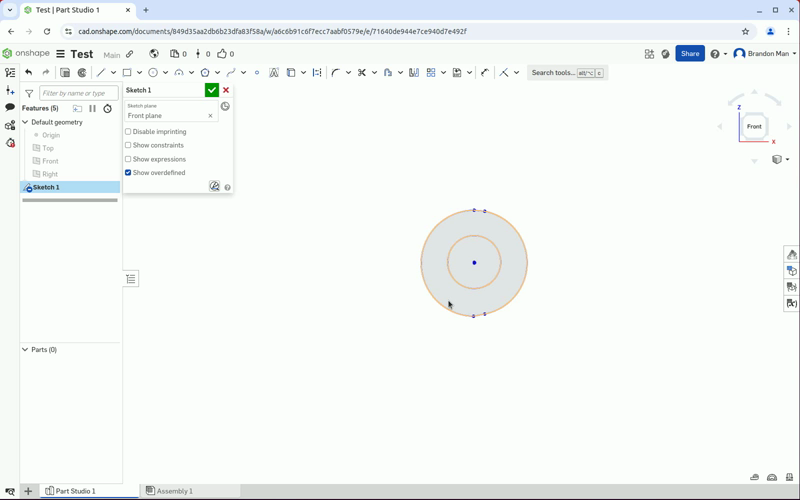
scroll(6)
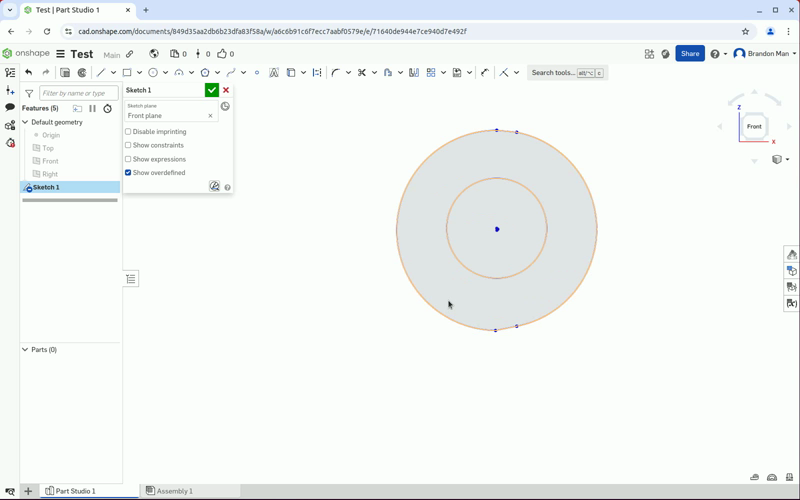
scroll(6)
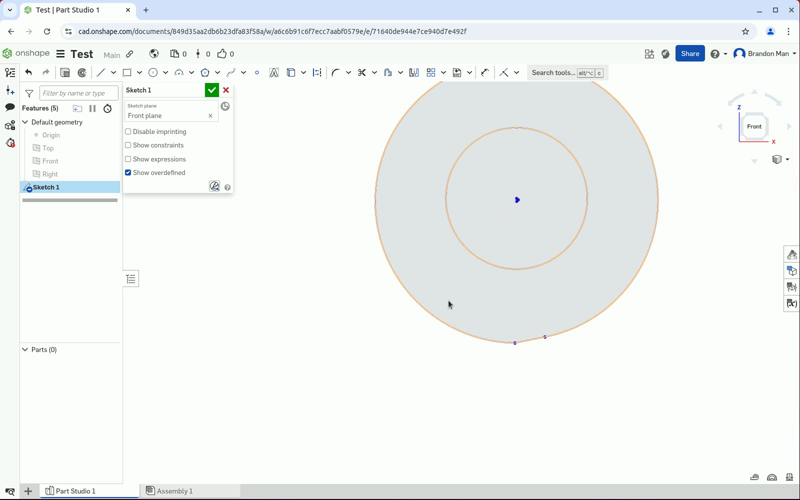
scroll(6)
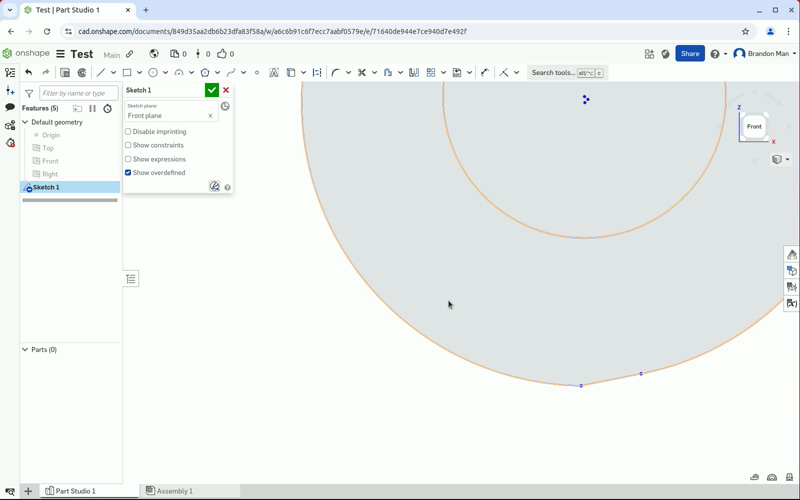
click(448, 300)
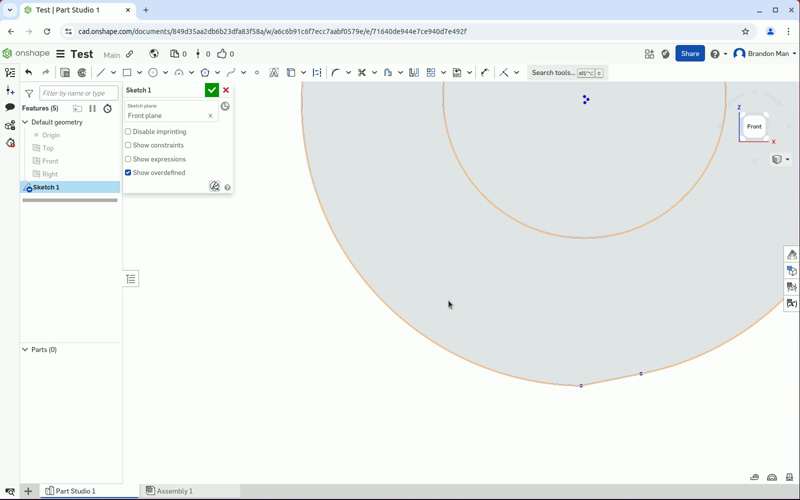
scroll(-6)
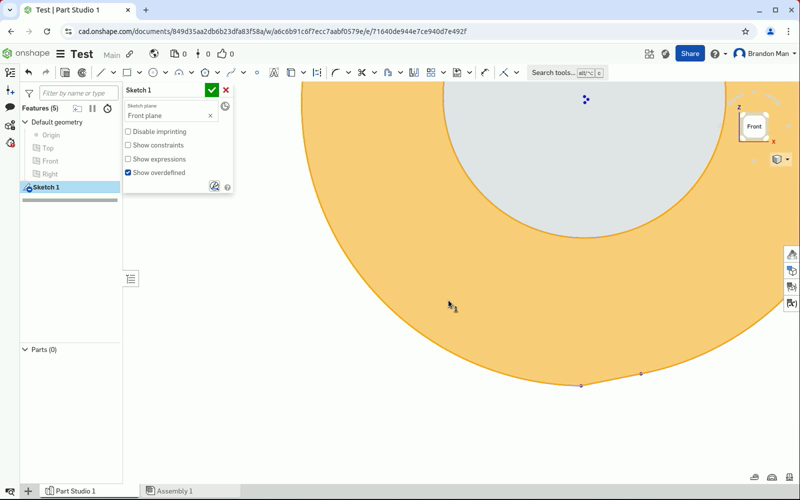
scroll(-6)
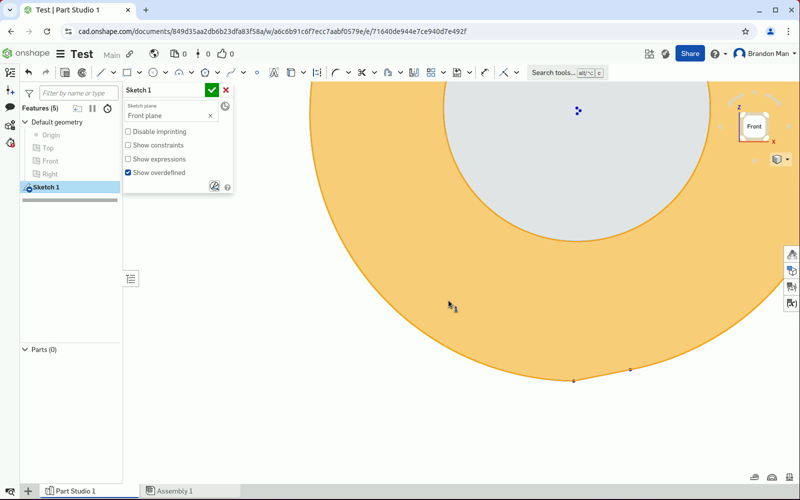
scroll(-6)
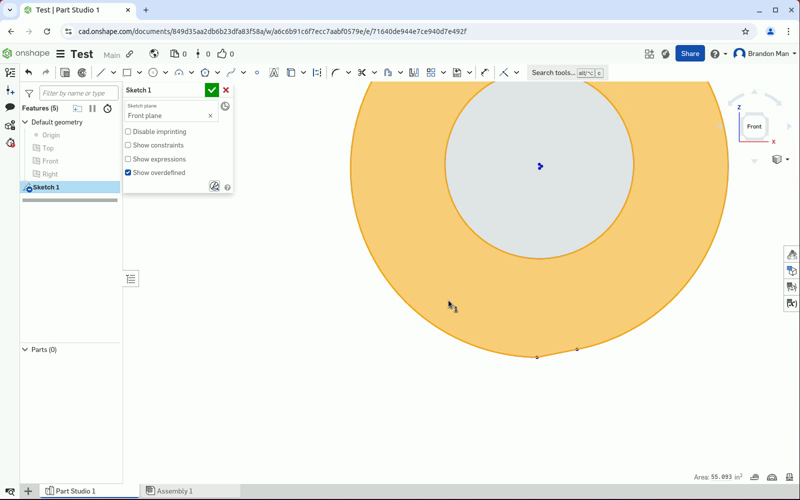
scroll(-6)
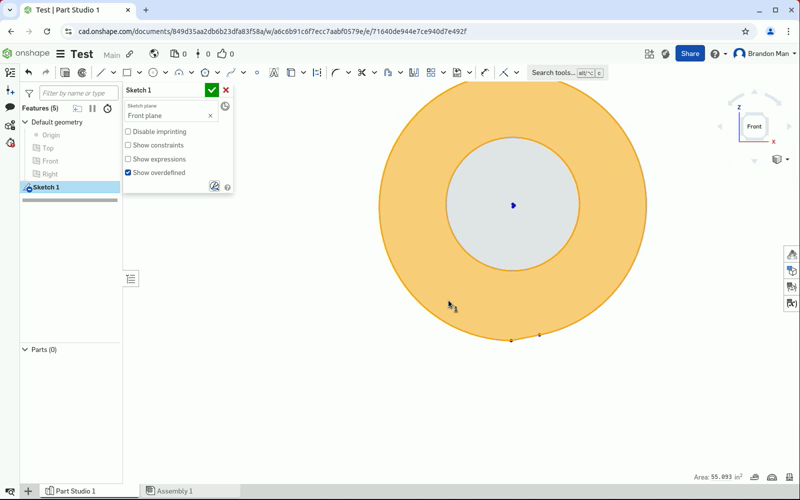
scroll(-6)
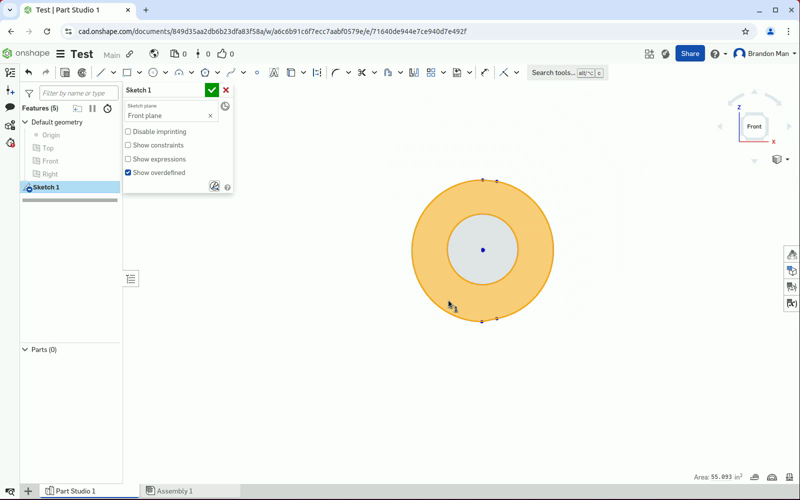
scroll(-6)
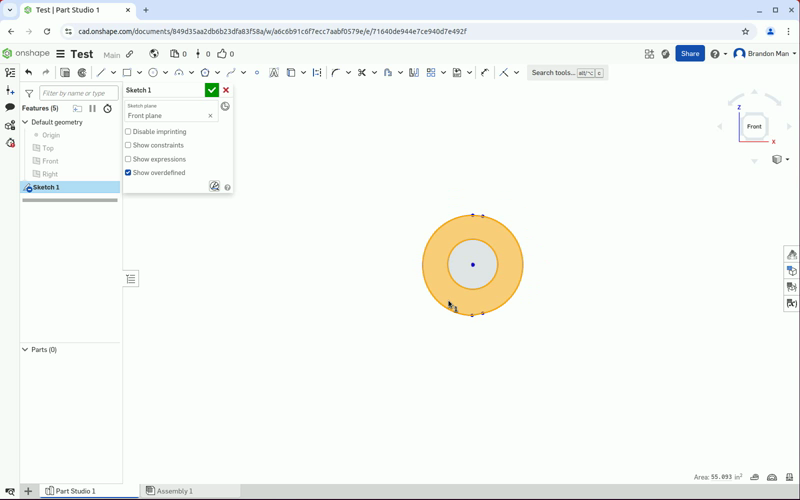
scroll(-6)
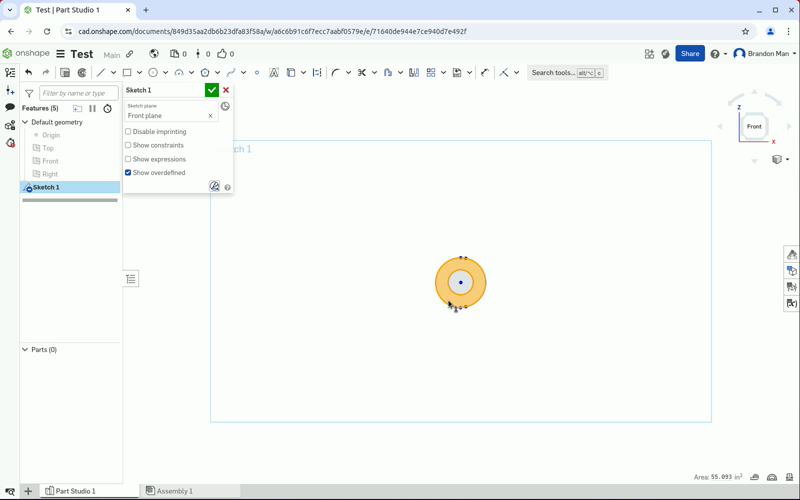
mouse_move(73, 352)
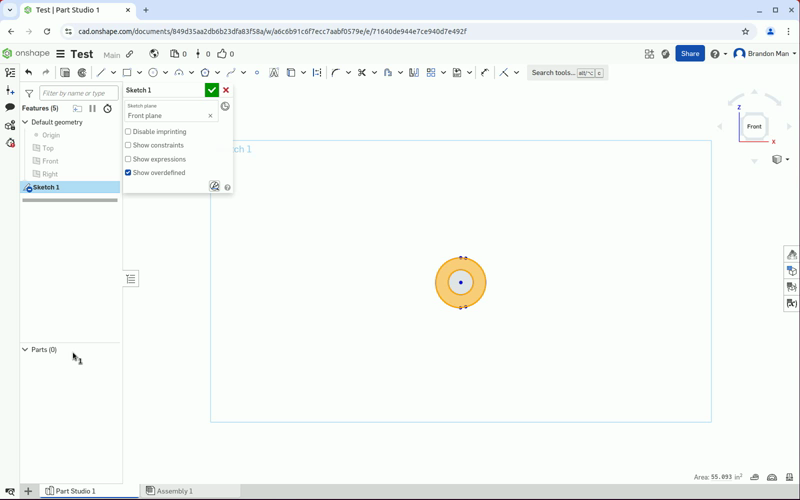
key(shift+y)
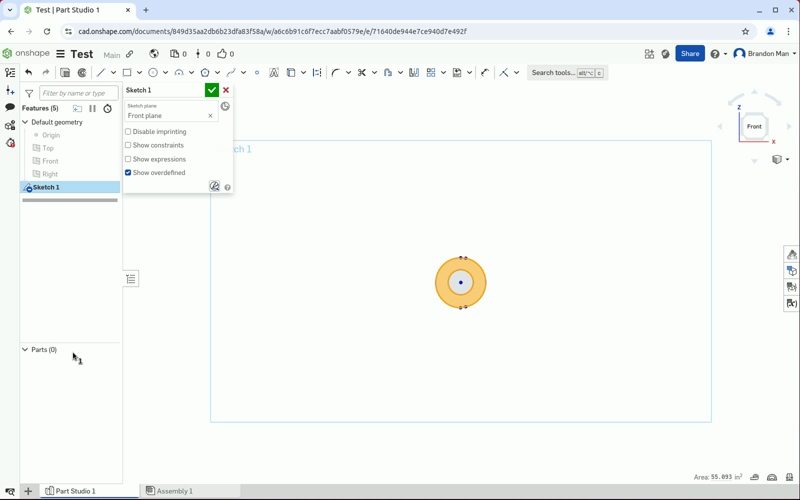
key(shift+e)
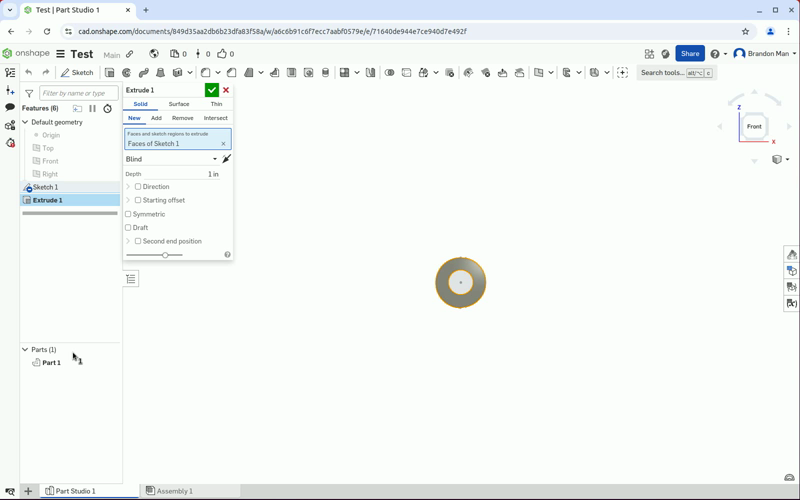
mouse_move(143, 106)
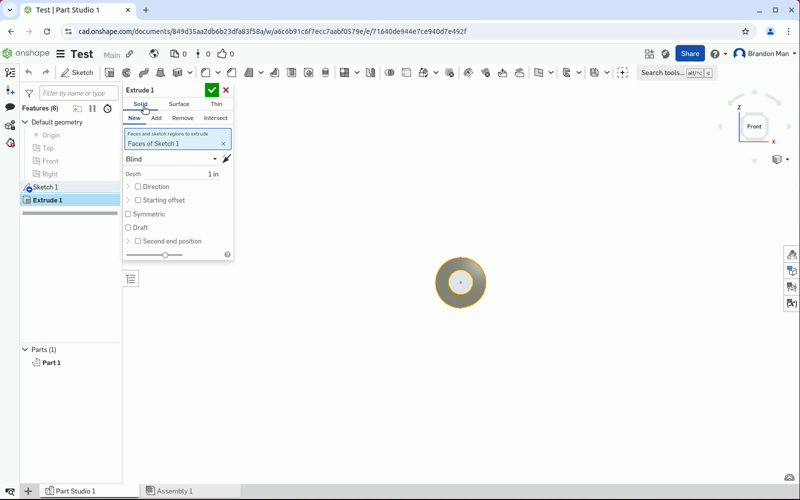
click(143, 106)
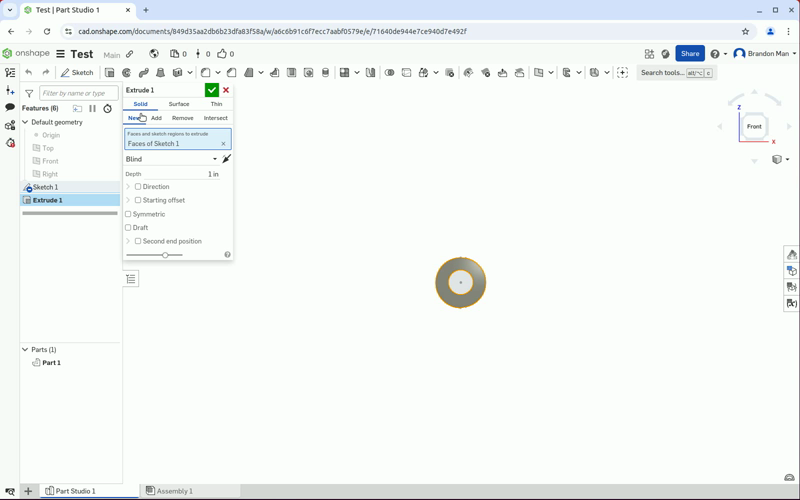
mouse_move(137, 120)
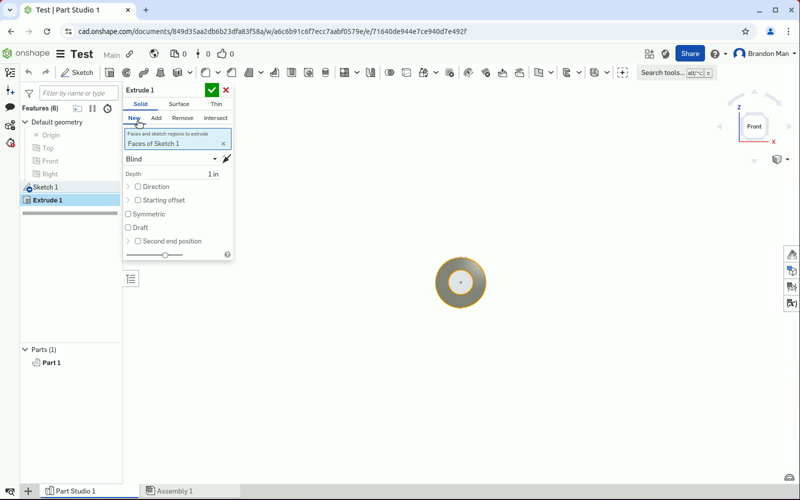
click(137, 120)
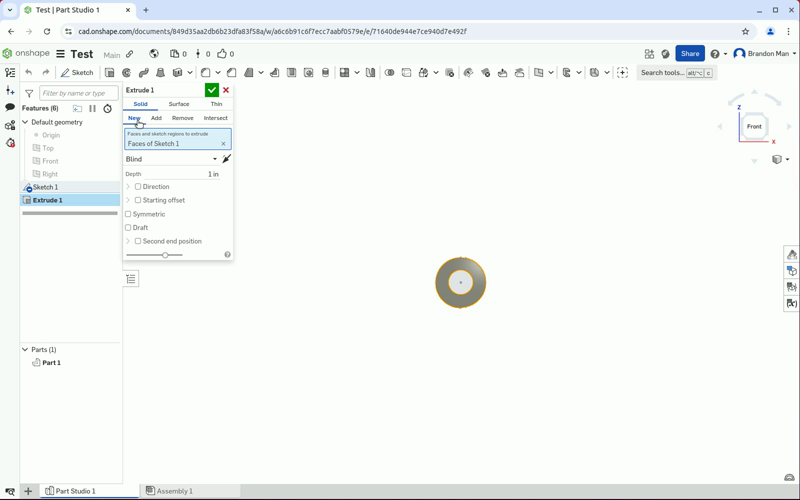
key(tab, 4)
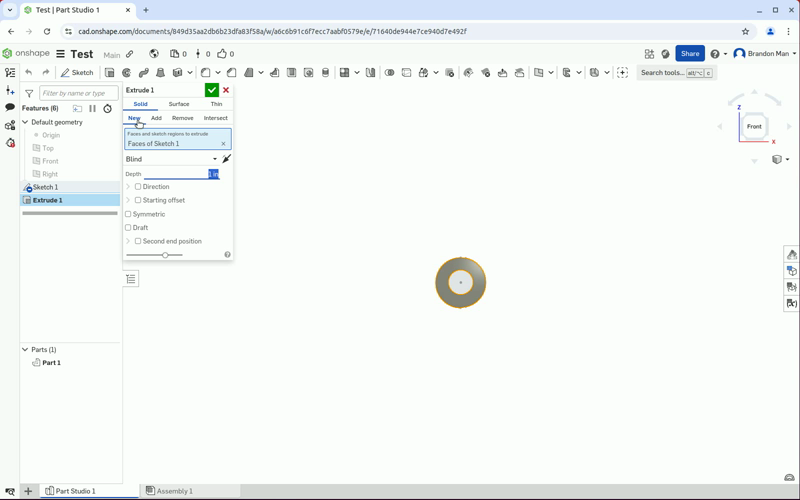
text(2.408)
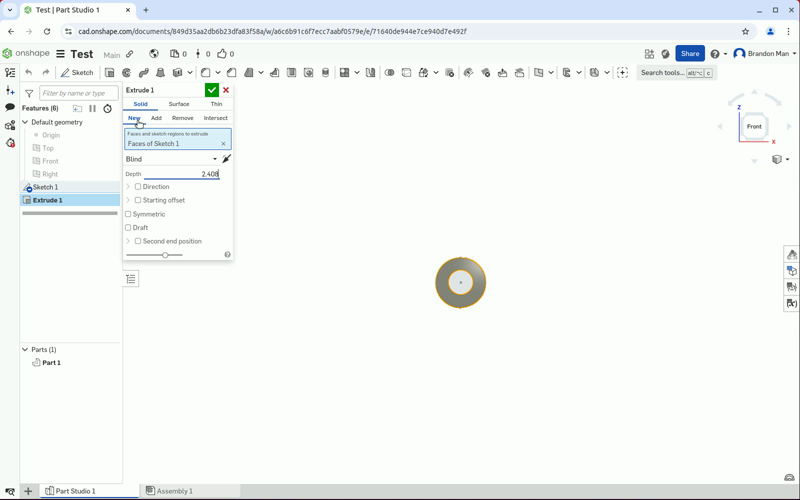
key(tab, 3)
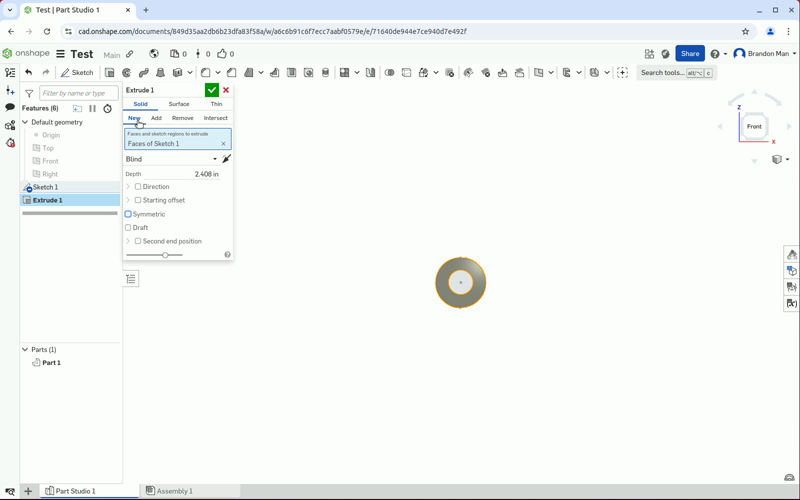
key(space)
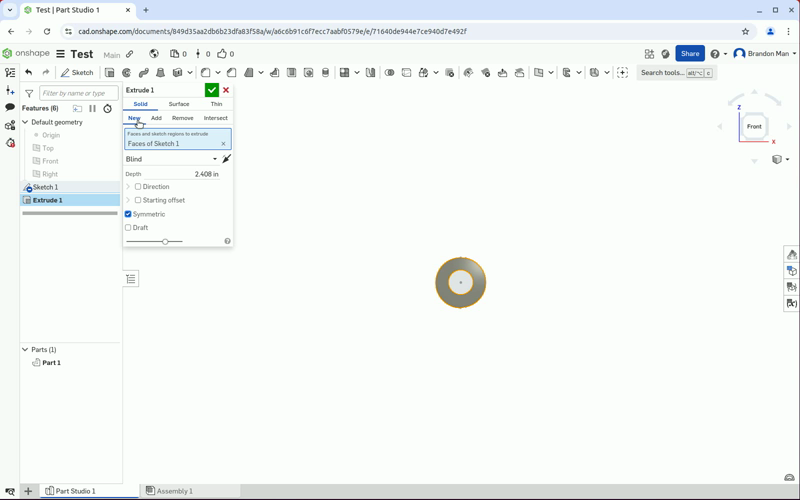
key(enter)
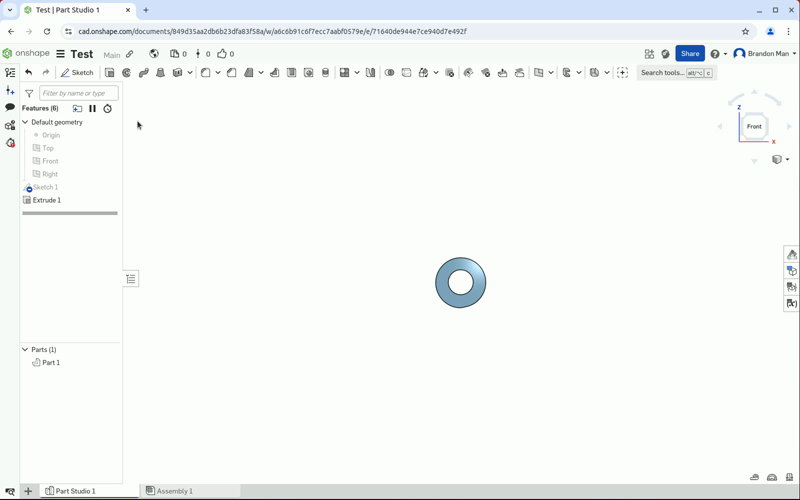
key(shift+h)
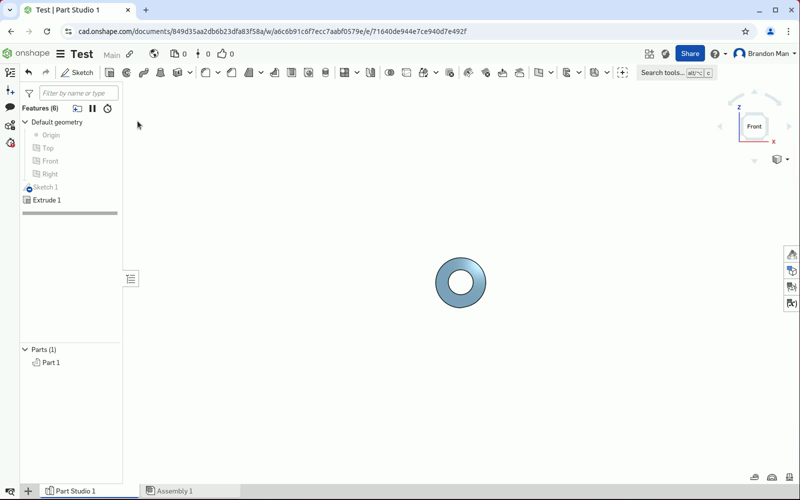
key(shift+h)
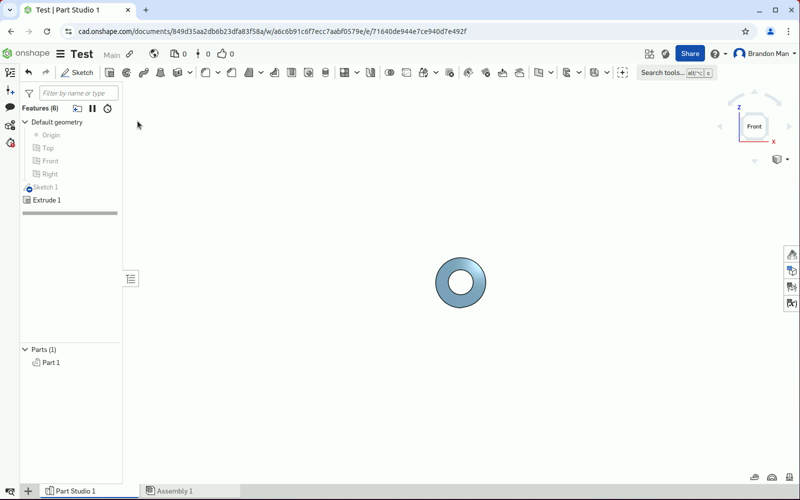
mouse_move(73, 189)
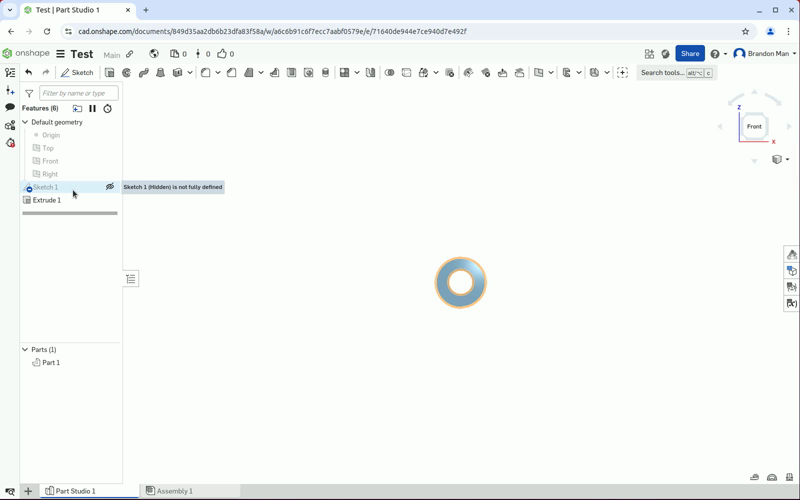
click(73, 189)
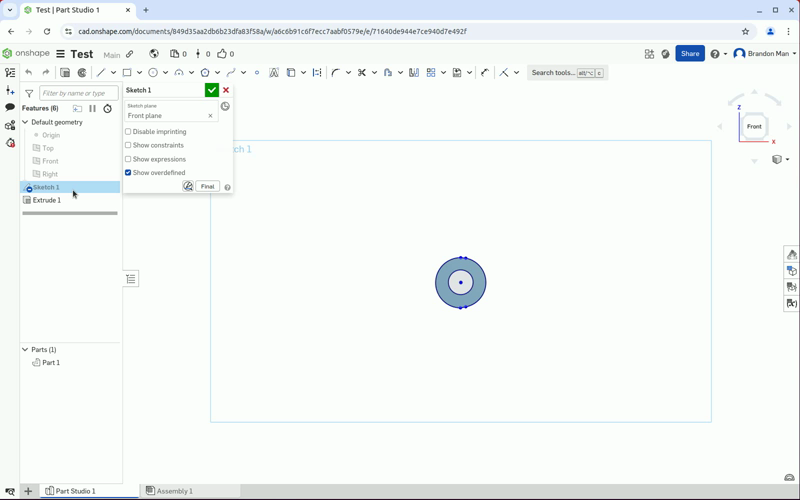
mouse_move(229, 92)
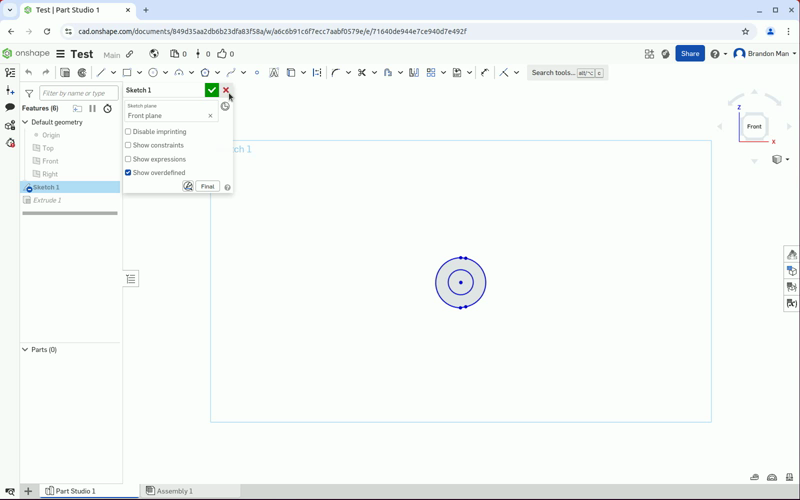
click(229, 92)
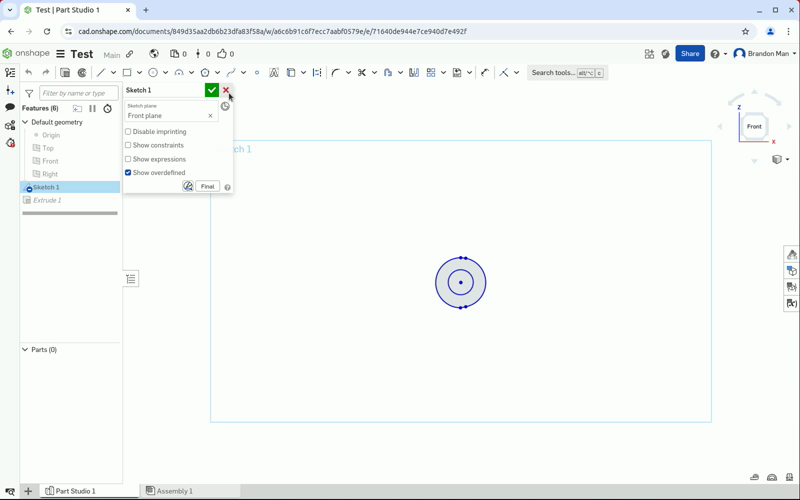
key(shift+s)
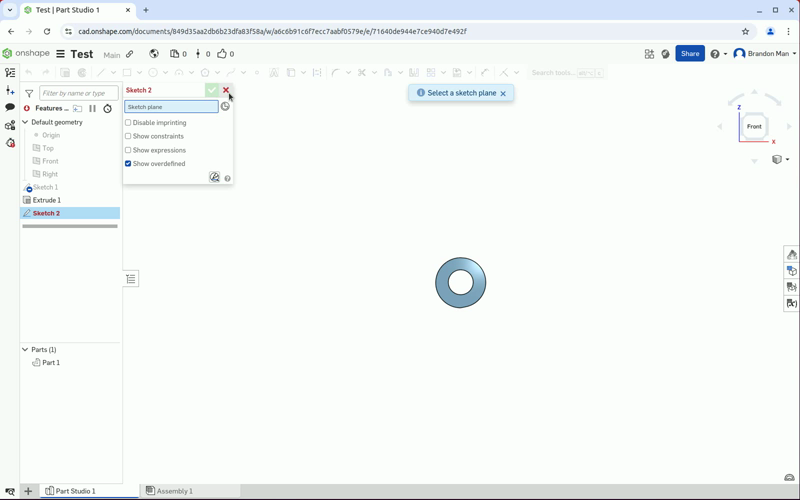
mouse_move(73, 163)
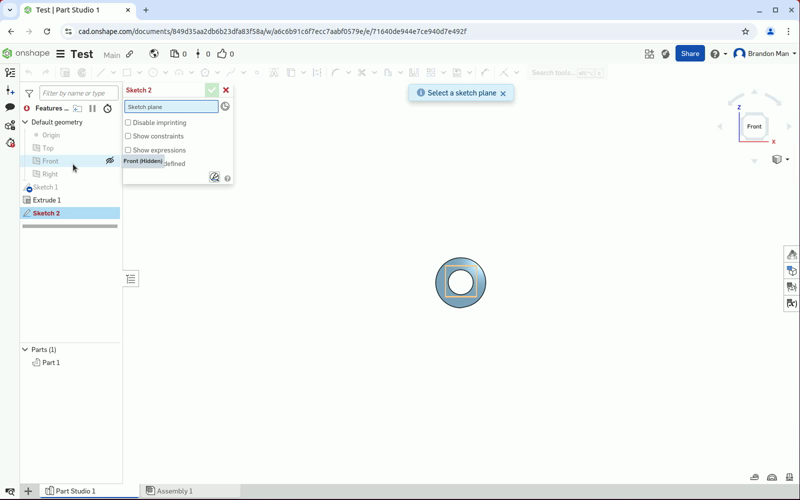
click(73, 163)
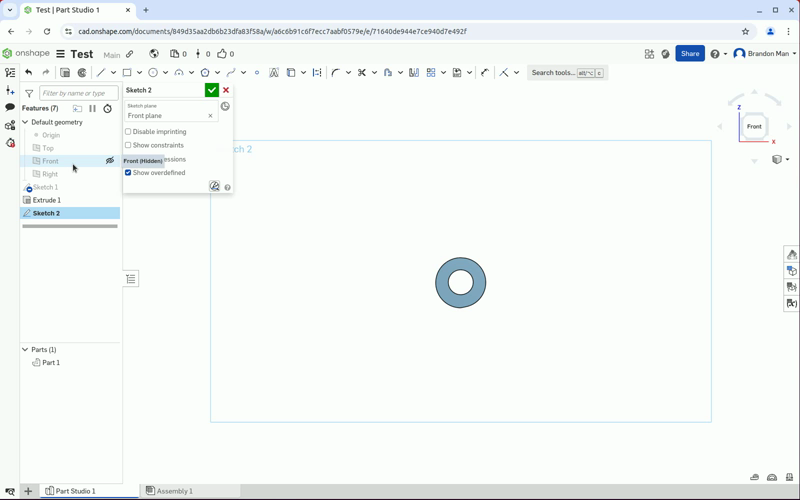
mouse_move(73, 352)
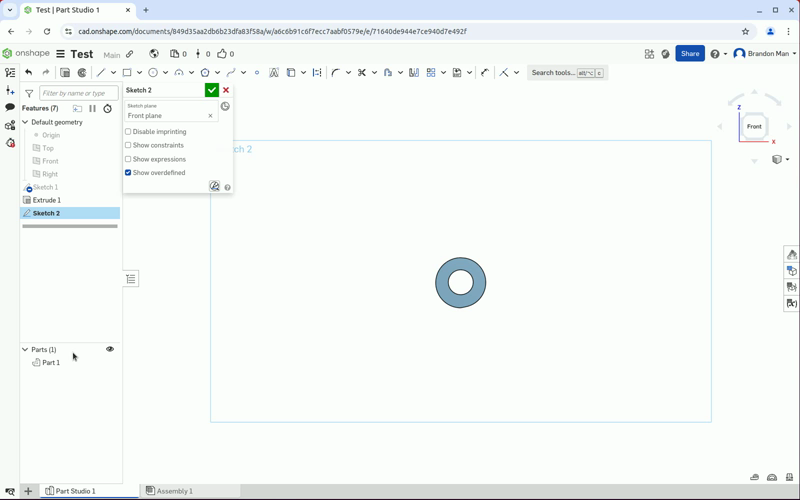
key(y)
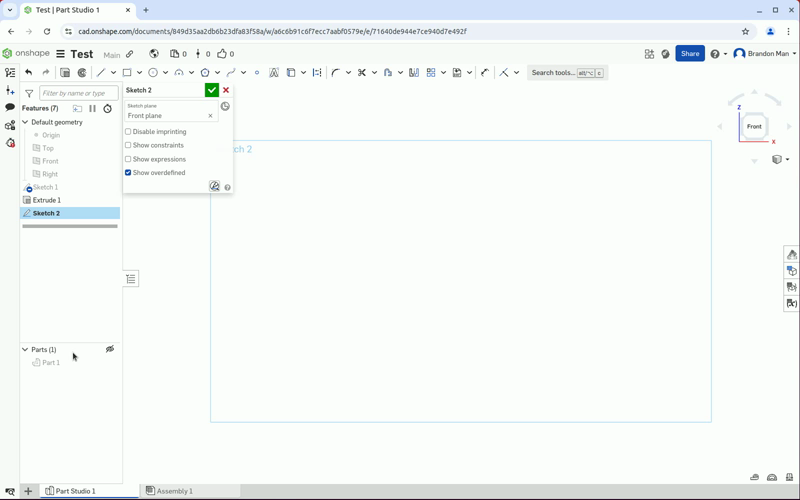
key(c)
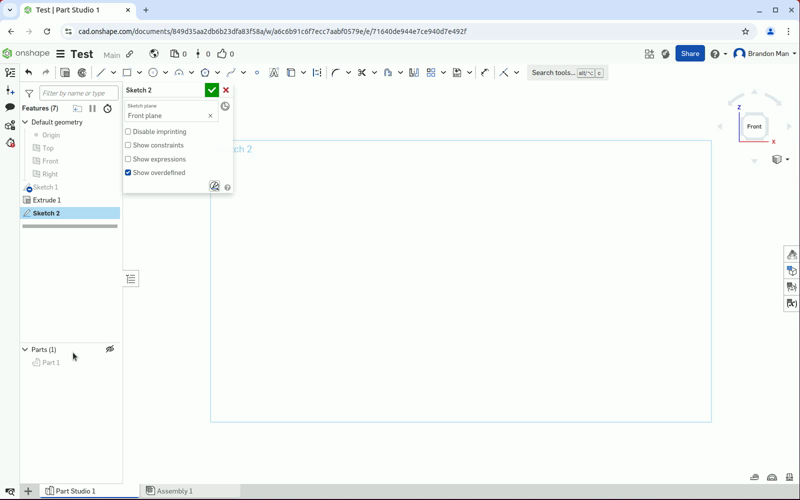
key_down(shift)
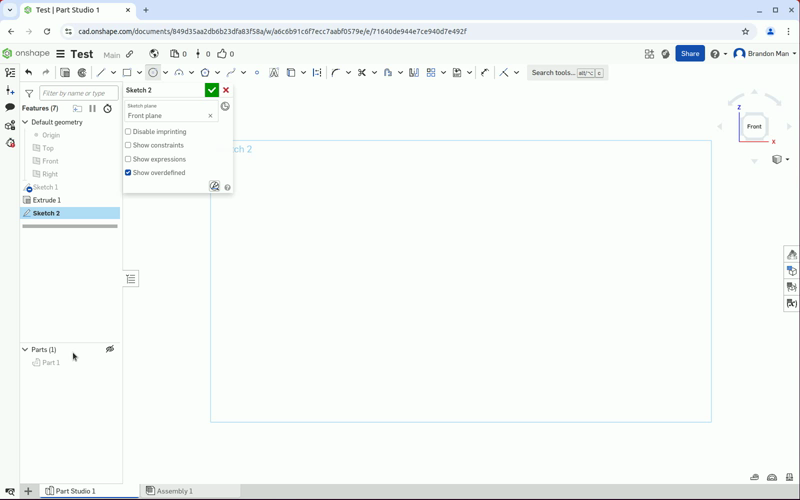
mouse_move(559, 282)
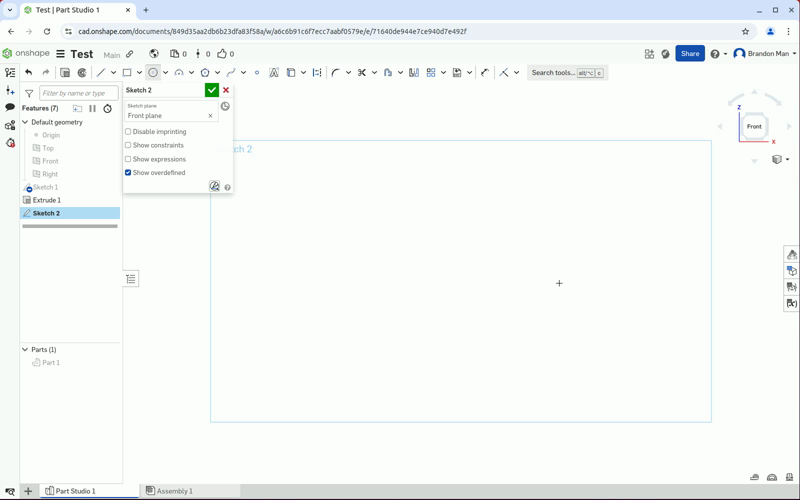
click(559, 282)
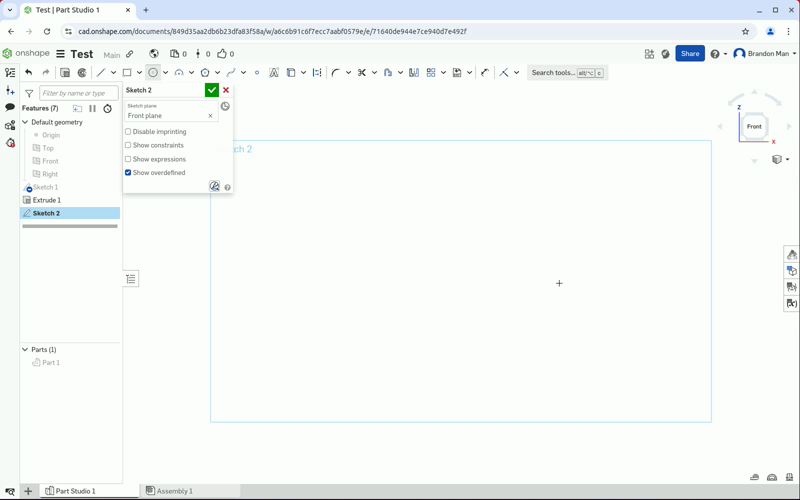
key_up(shift)
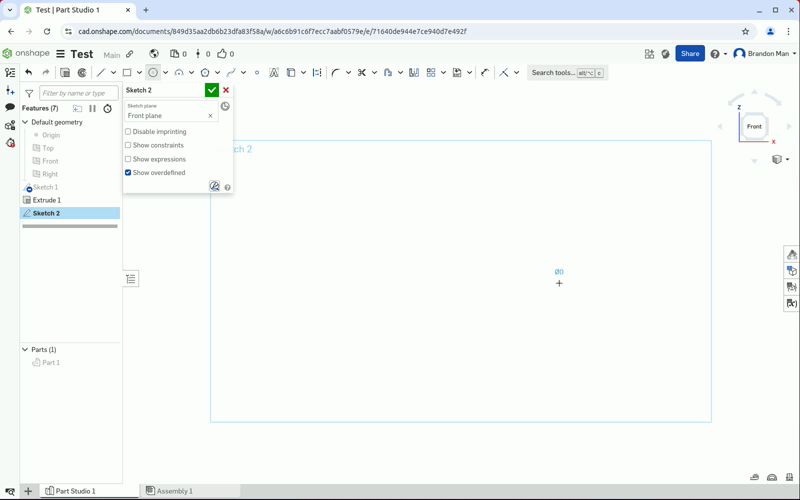
mouse_move(574, 282)
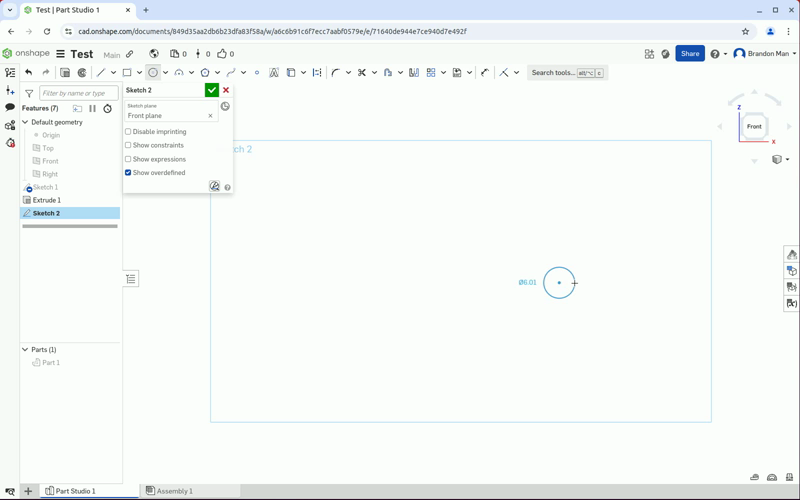
click(574, 282)
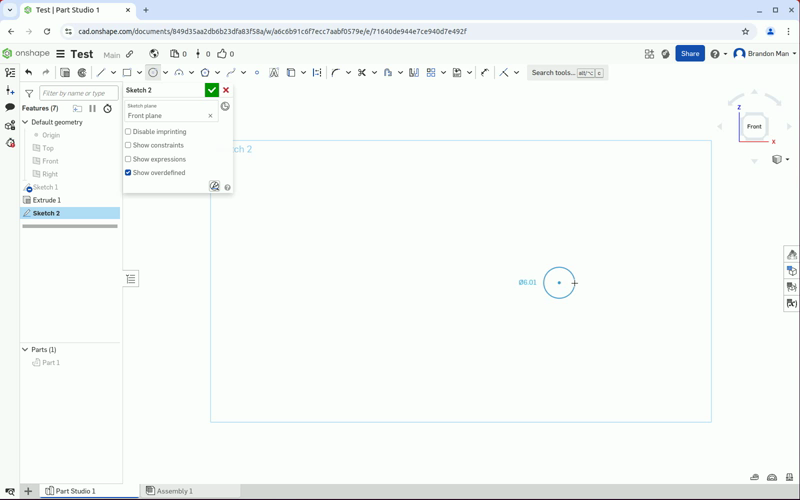
key(esc)
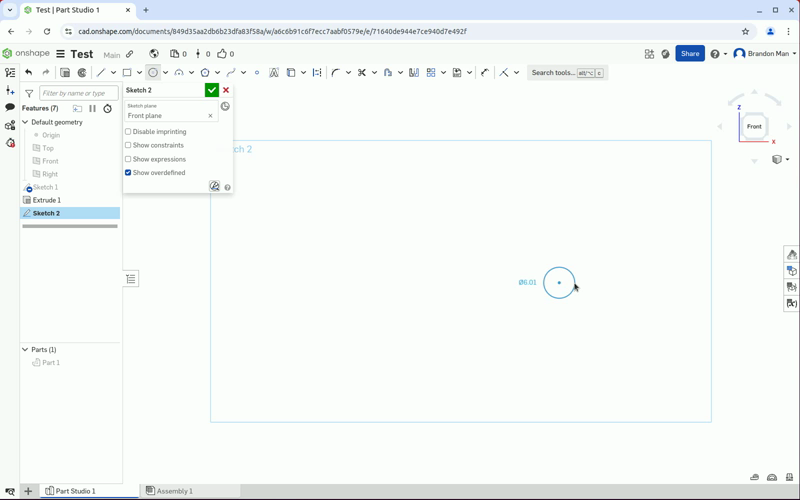
key(c)
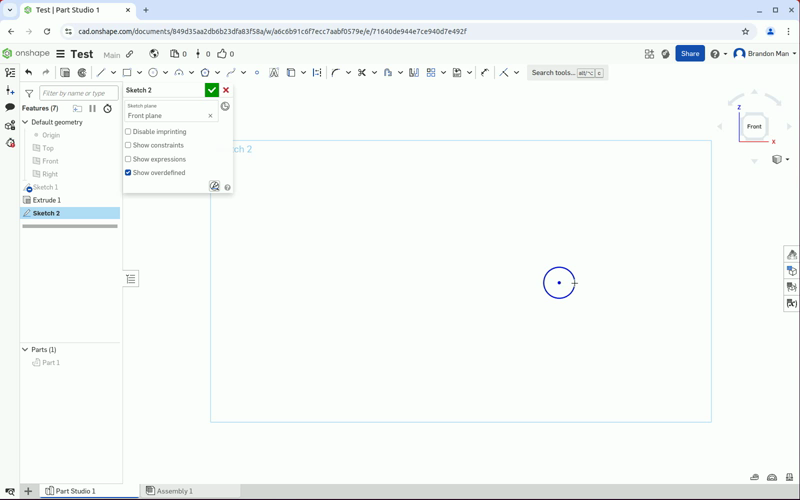
key_down(shift)
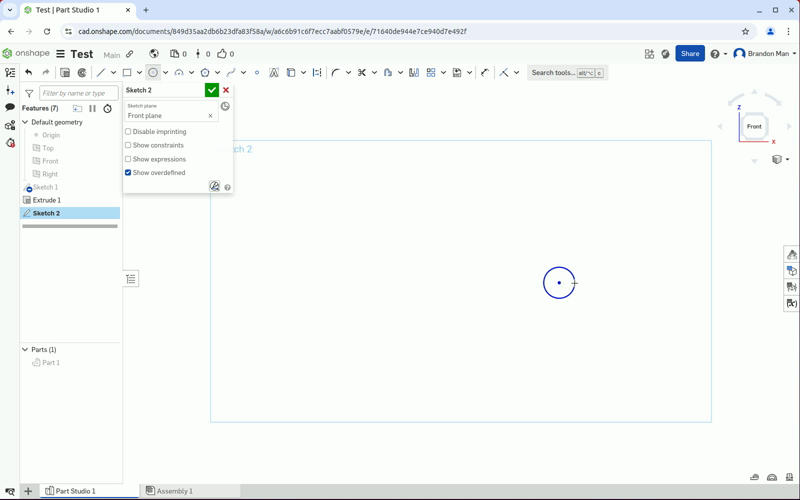
mouse_move(559, 282)
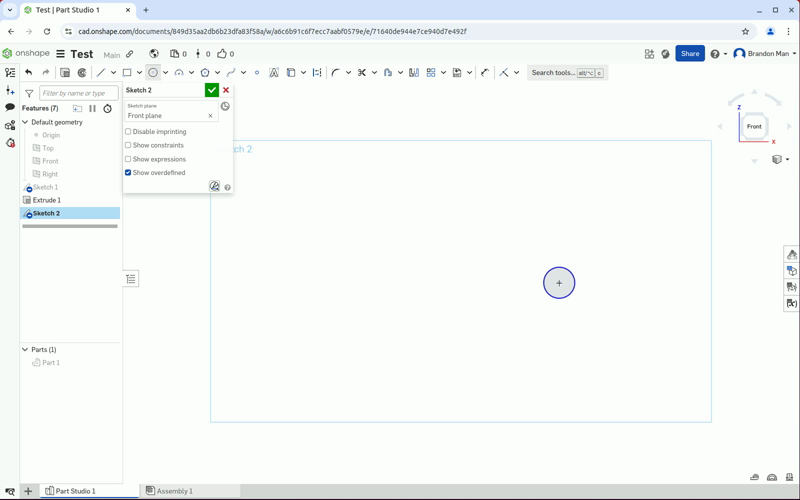
click(559, 282)
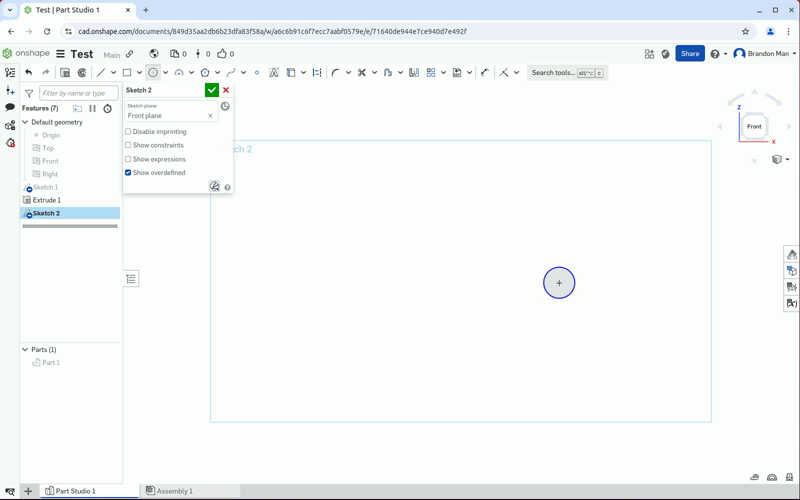
key_up(shift)
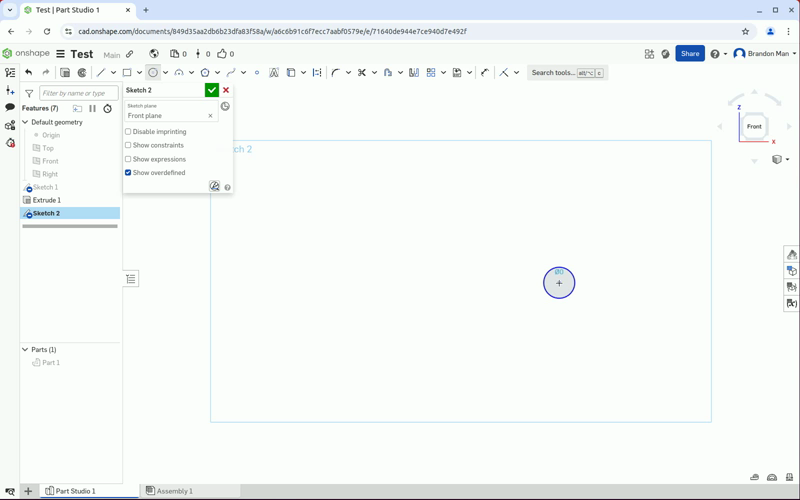
mouse_move(566, 282)
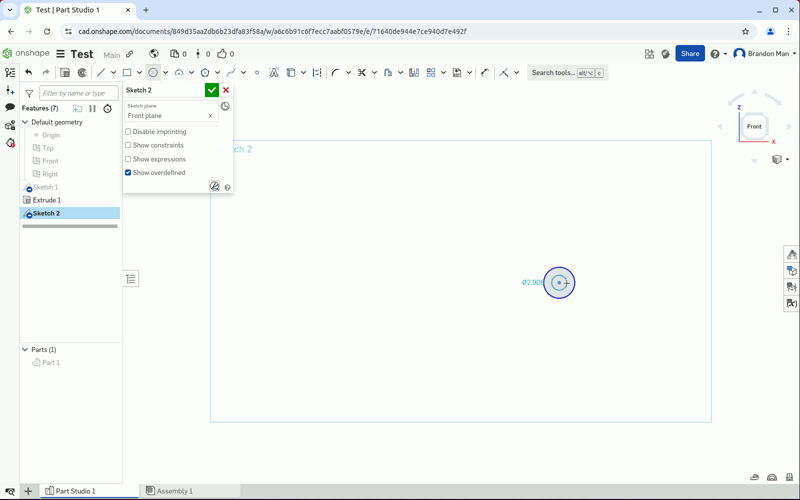
click(566, 282)
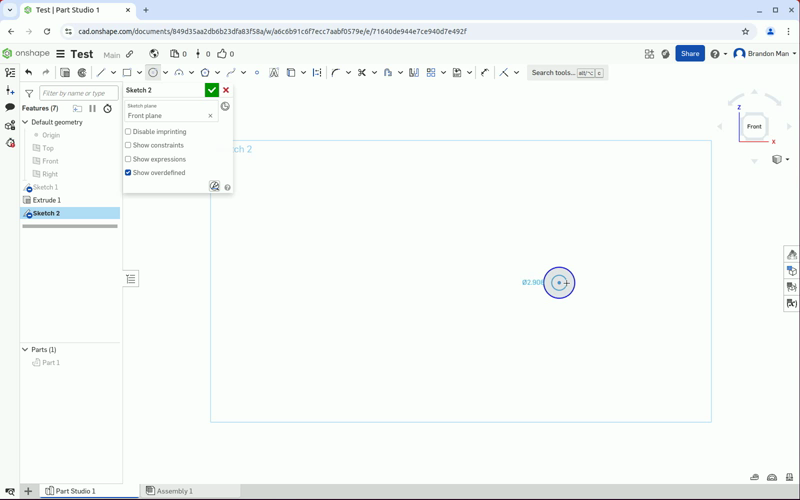
key(esc)
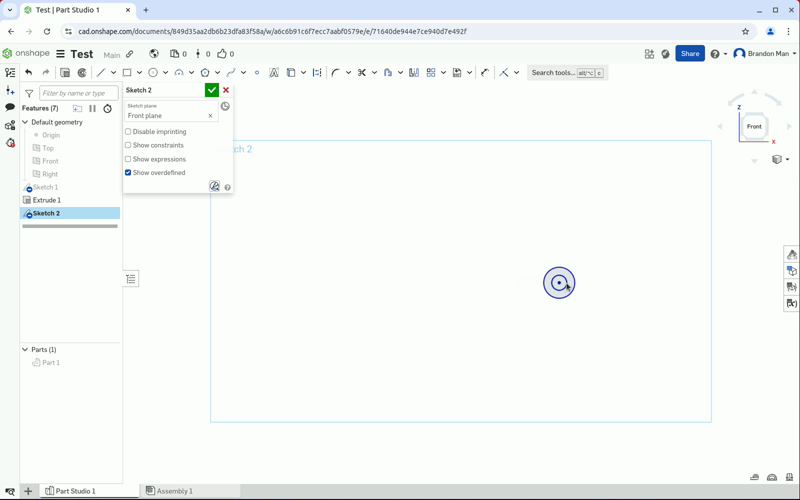
mouse_move(568, 291)
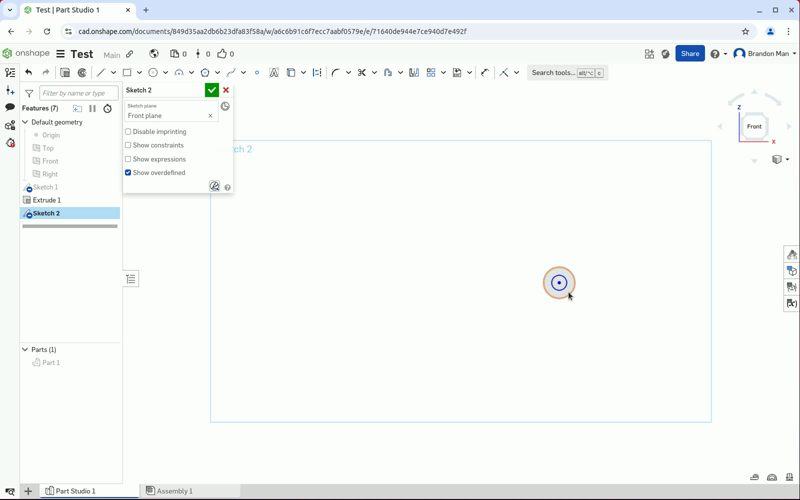
scroll(6)
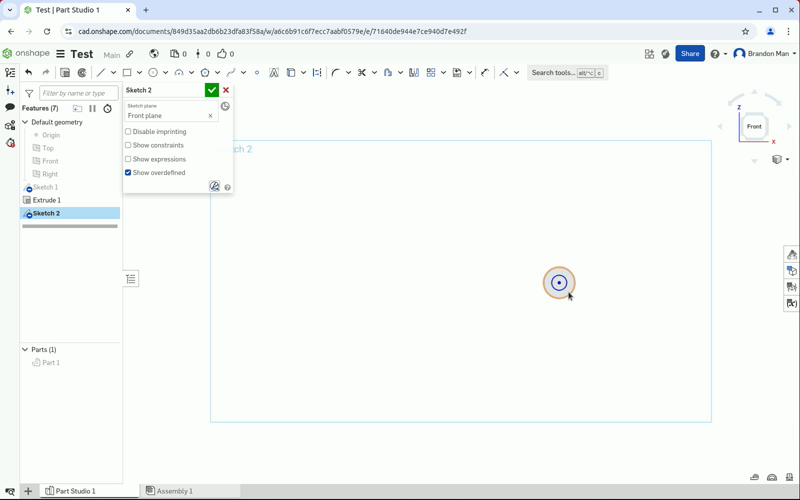
scroll(6)
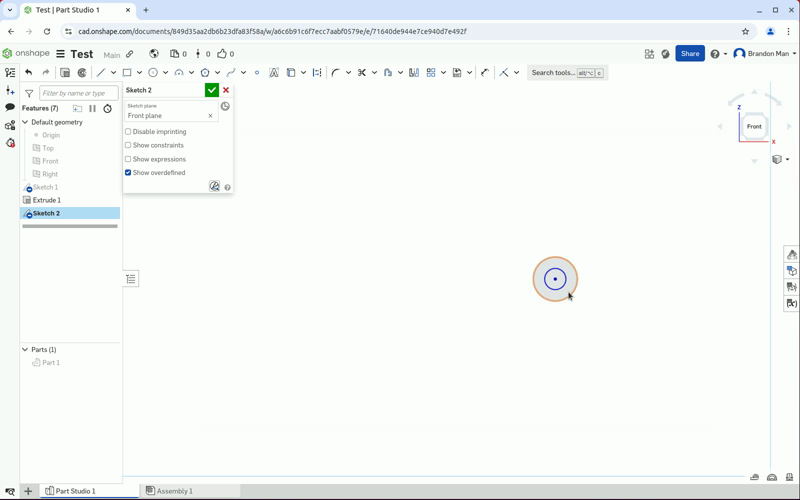
scroll(6)
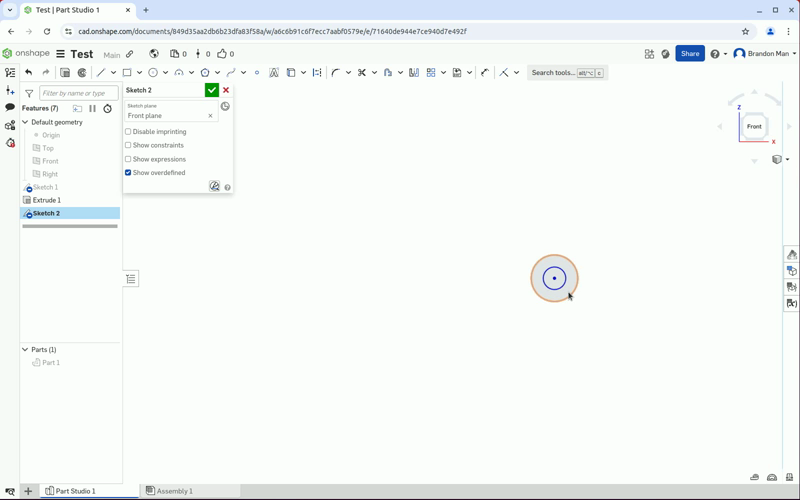
scroll(6)
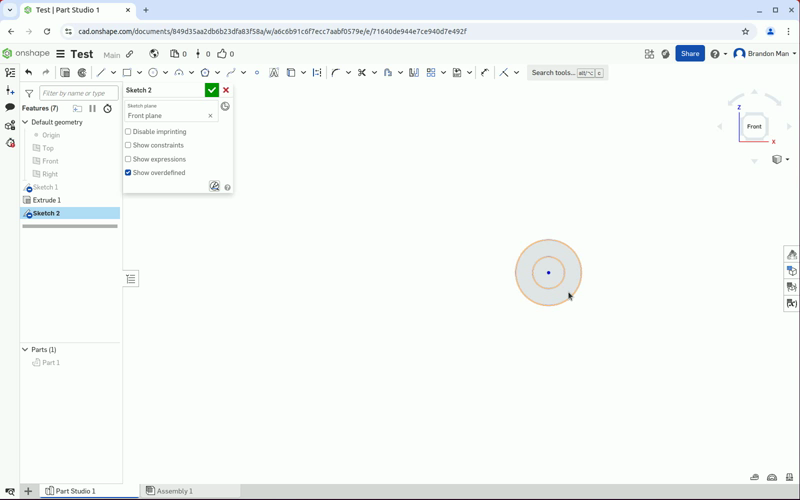
scroll(6)
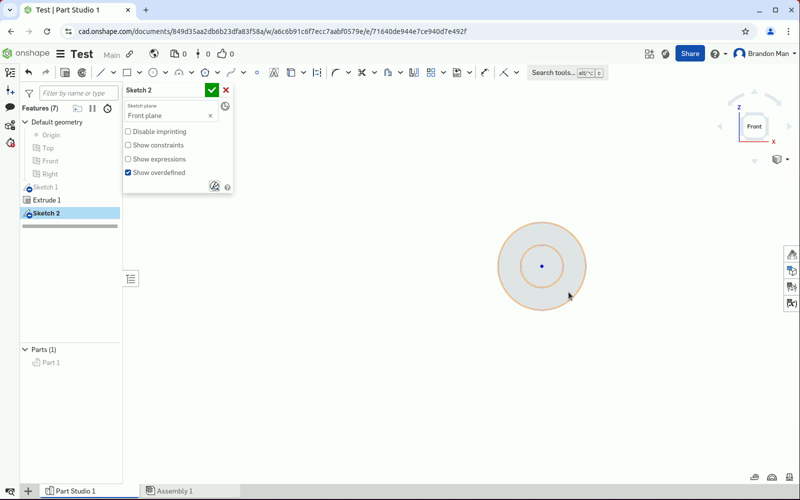
scroll(6)
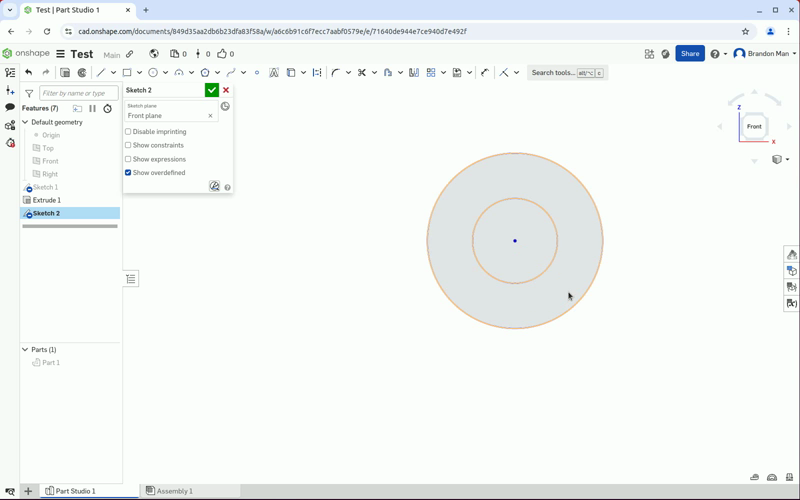
scroll(6)
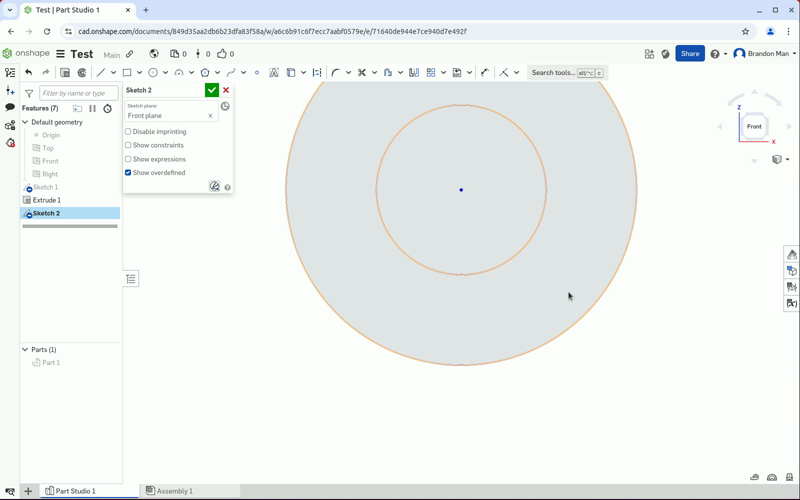
click(568, 291)
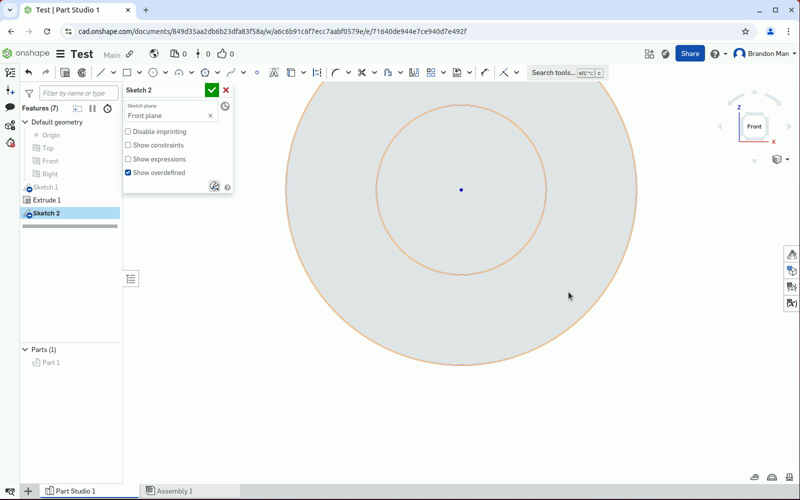
scroll(-6)
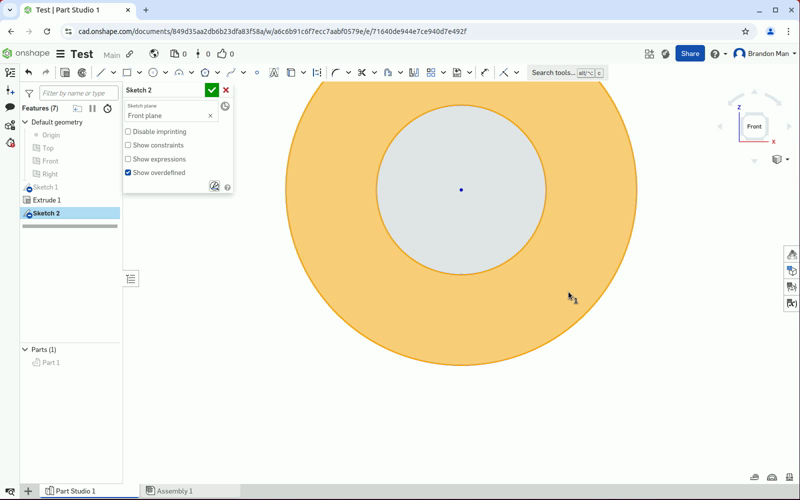
scroll(-6)
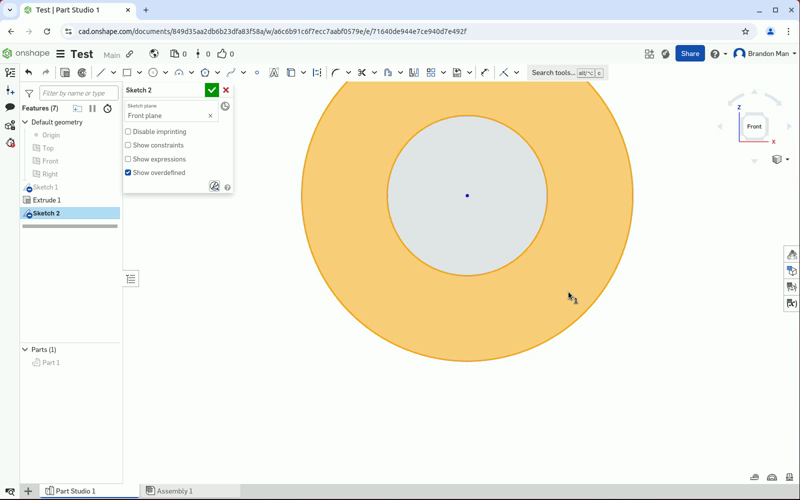
scroll(-6)
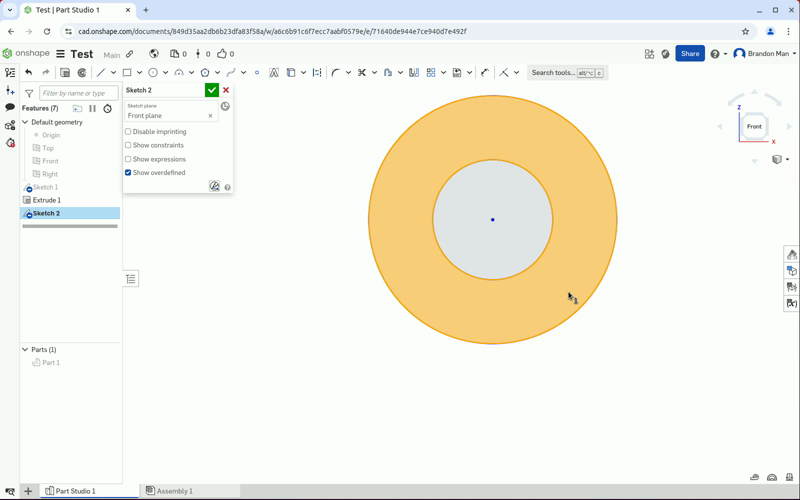
scroll(-6)
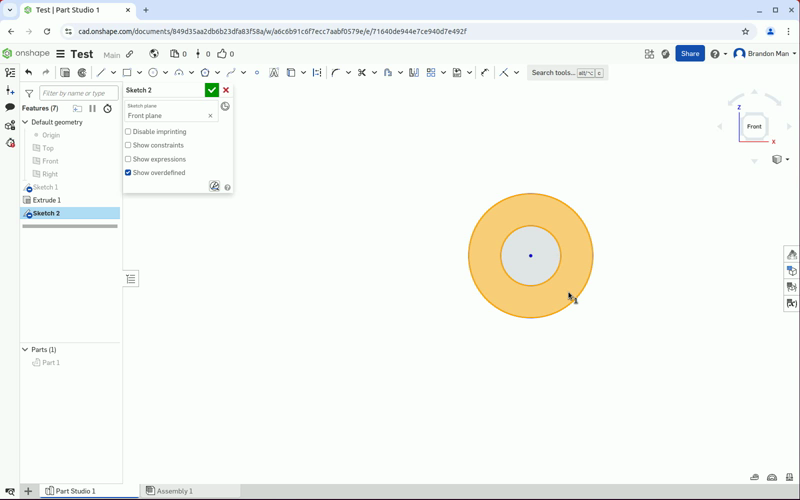
scroll(-6)
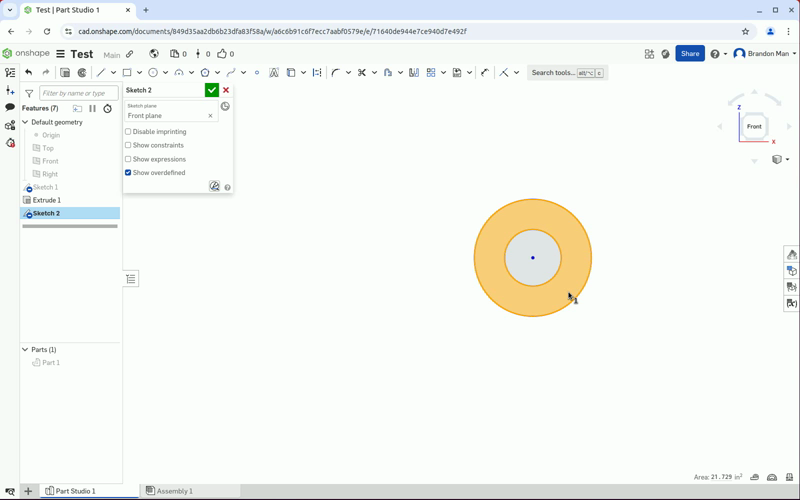
scroll(-6)
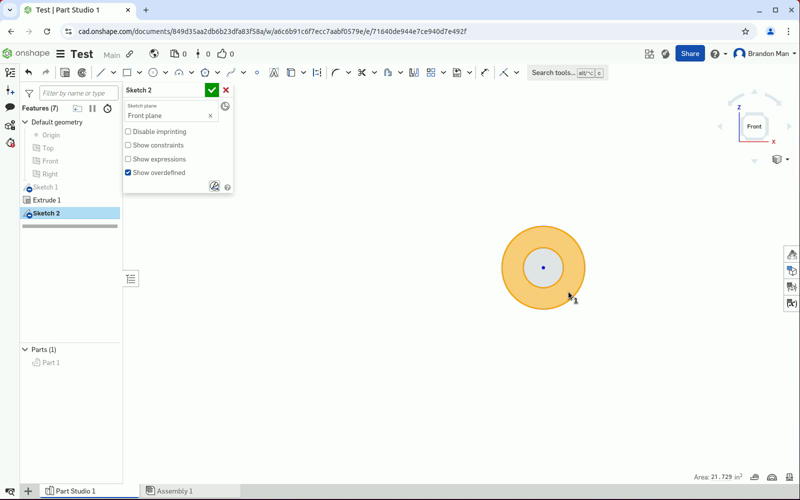
scroll(-6)
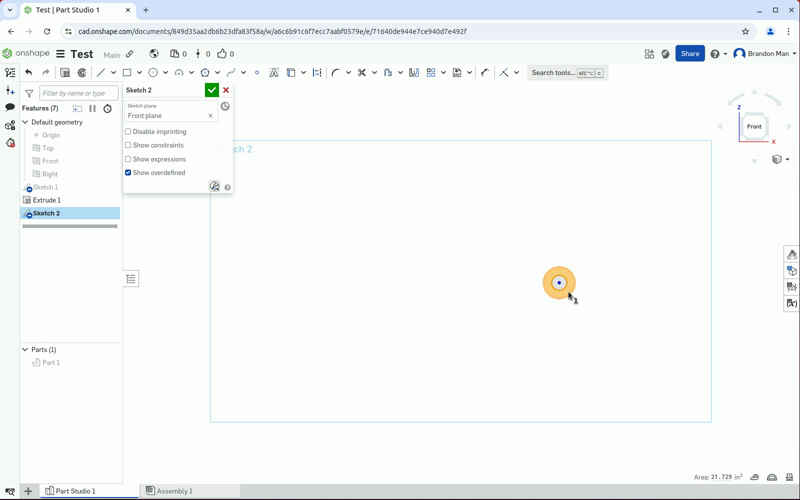
mouse_move(73, 352)
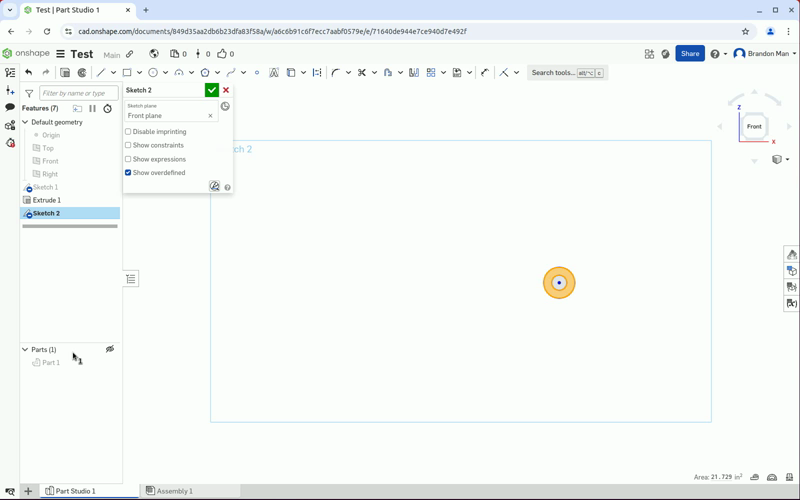
key(shift+y)
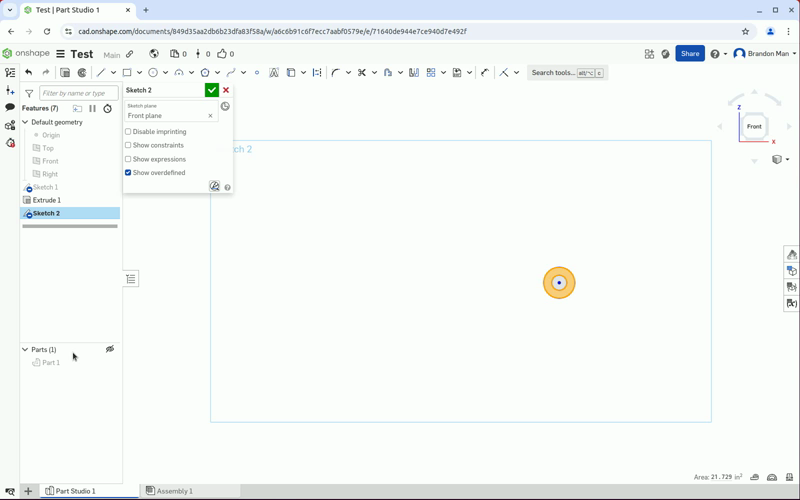
key(shift+e)
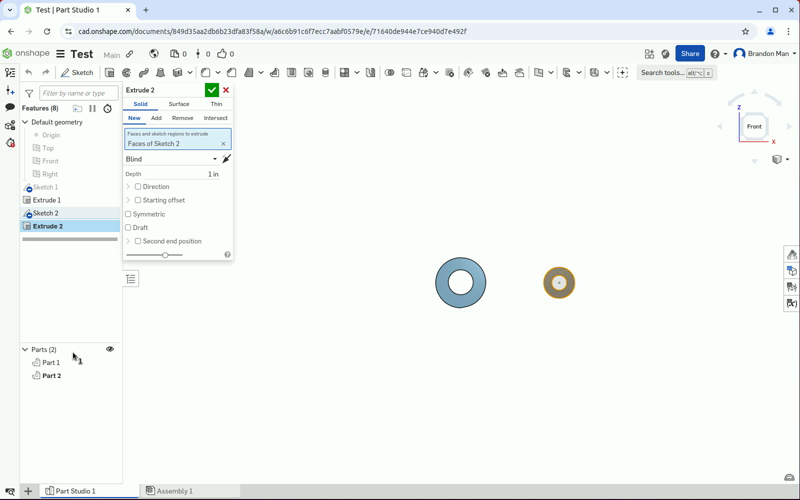
mouse_move(143, 106)
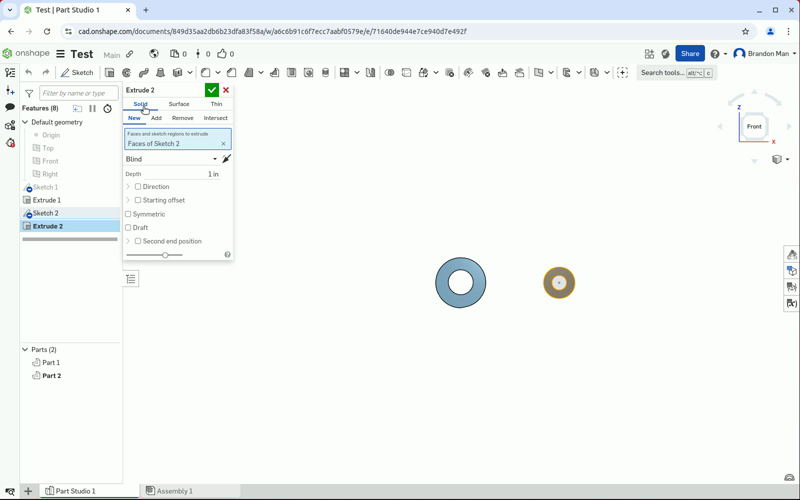
click(143, 106)
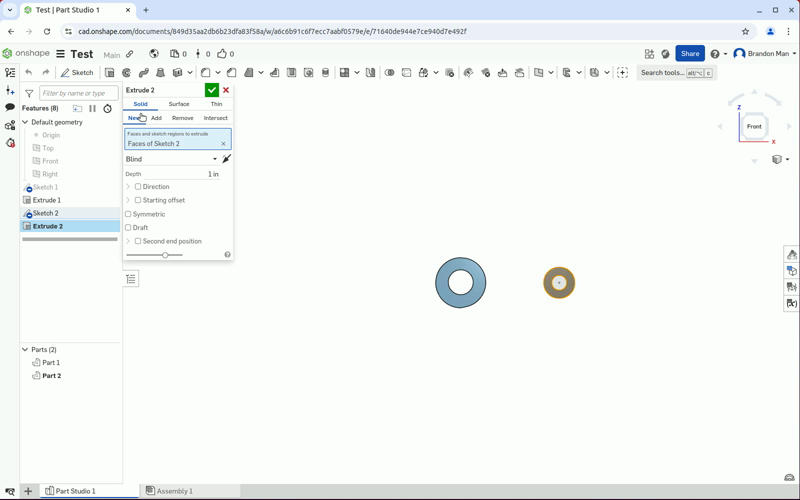
mouse_move(137, 120)
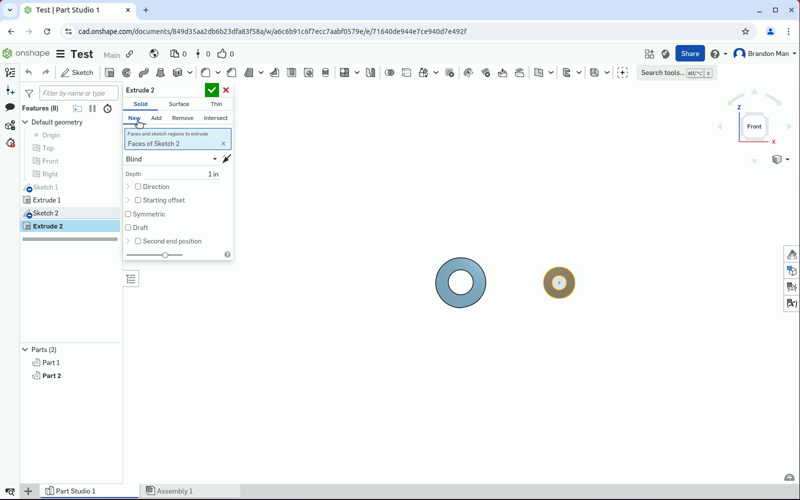
click(137, 120)
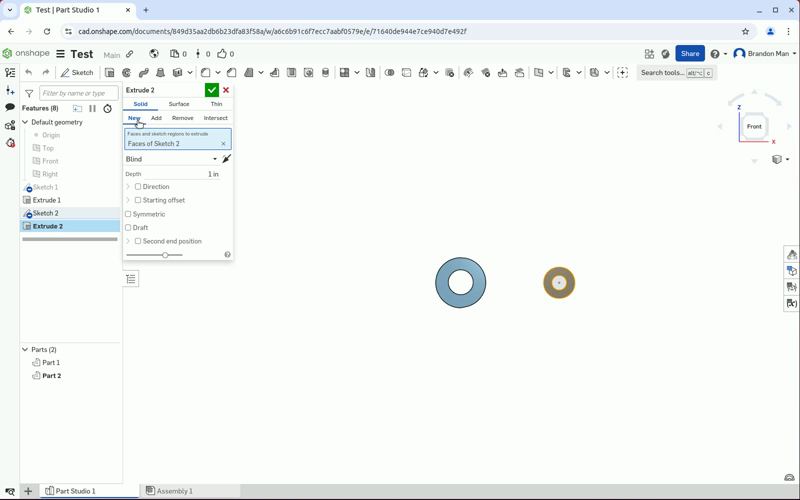
key(tab, 4)
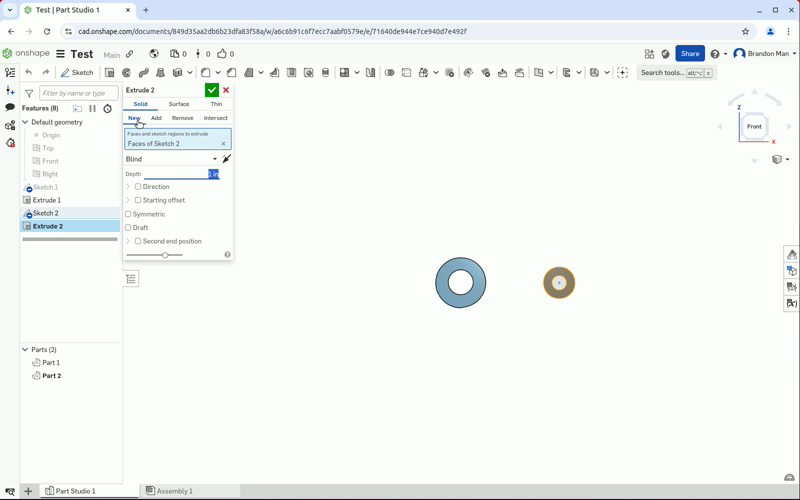
text(2.408)
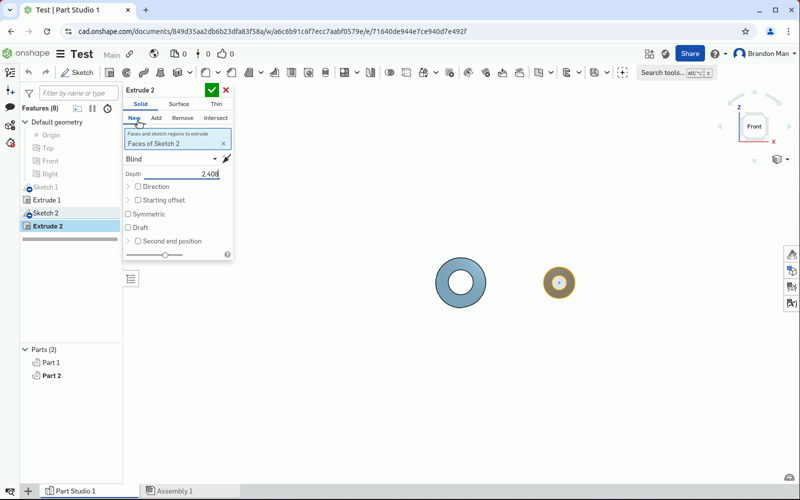
key(tab, 3)
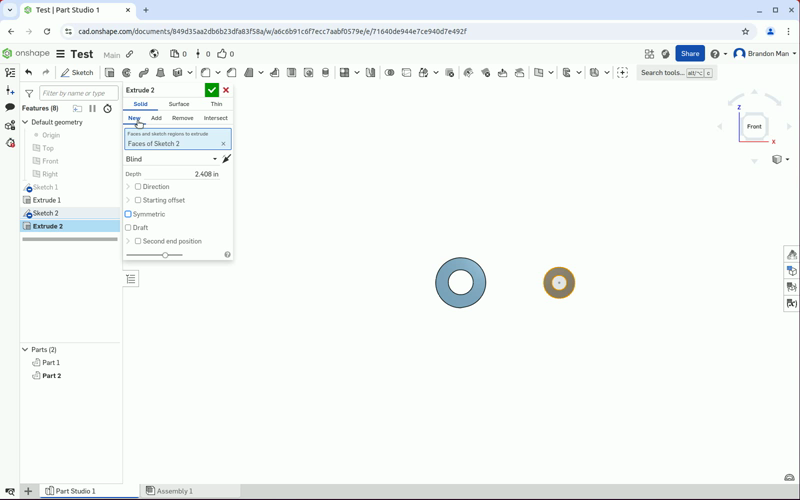
key(space)
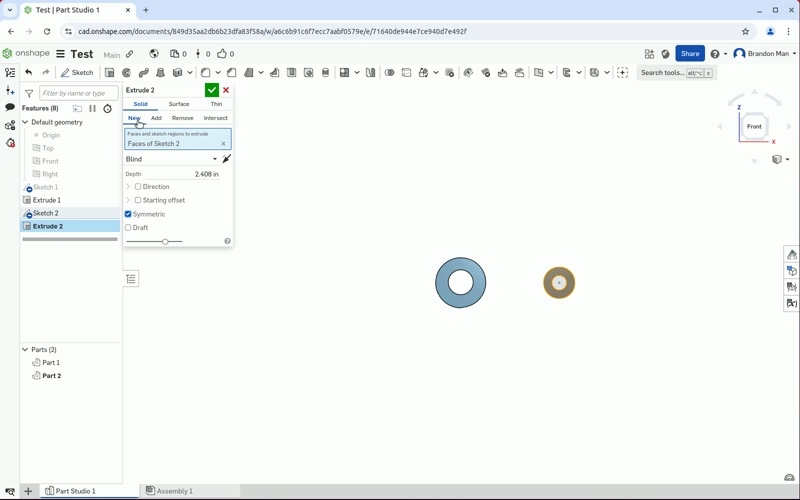
key(enter)
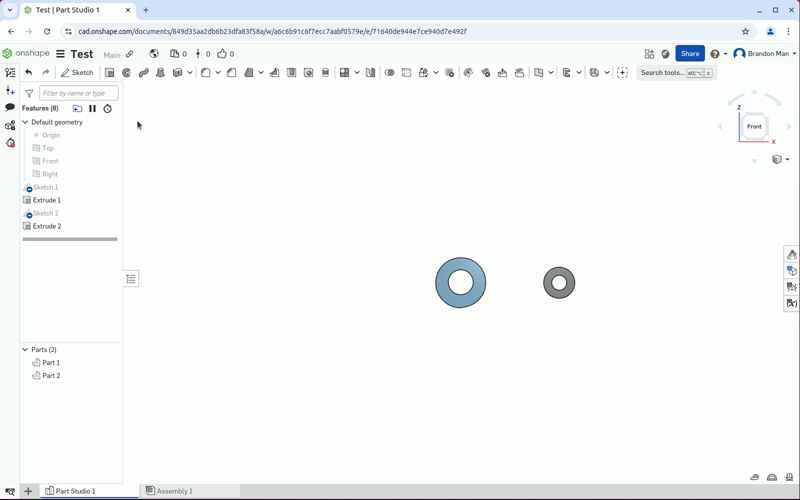
key(shift+h)
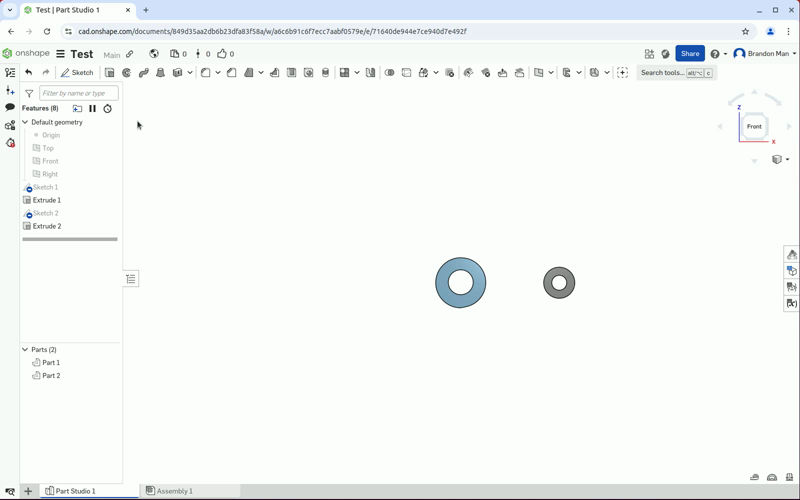
key(shift+h)
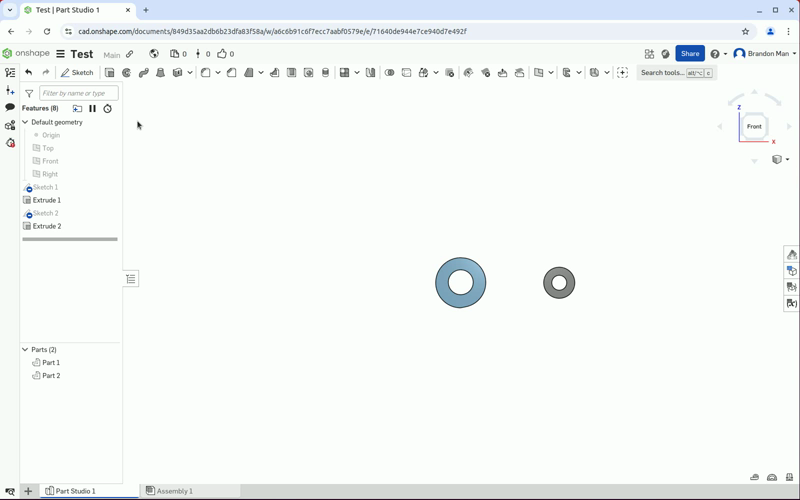
mouse_move(73, 189)
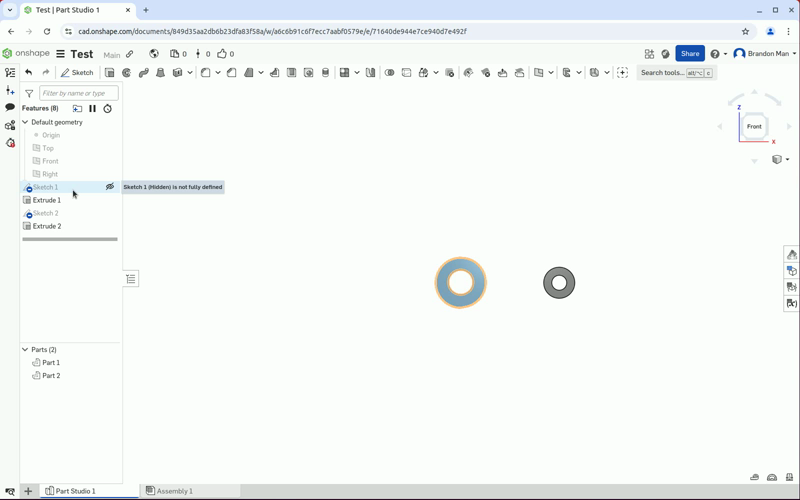
click(73, 189)
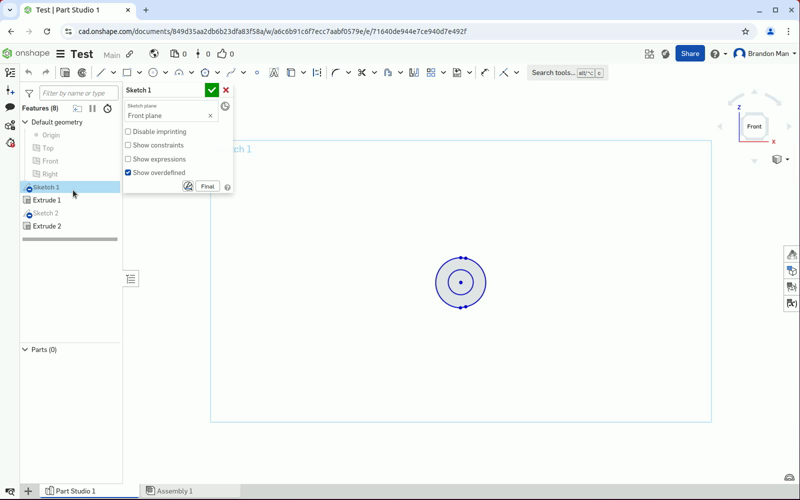
mouse_move(229, 92)
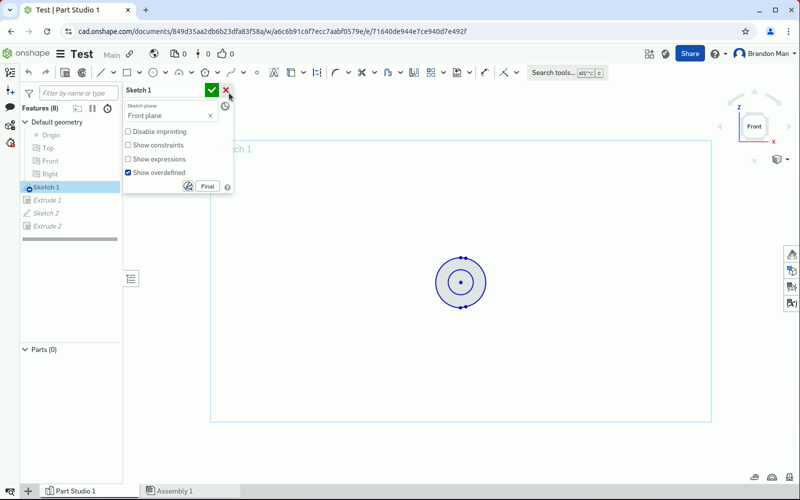
click(229, 92)
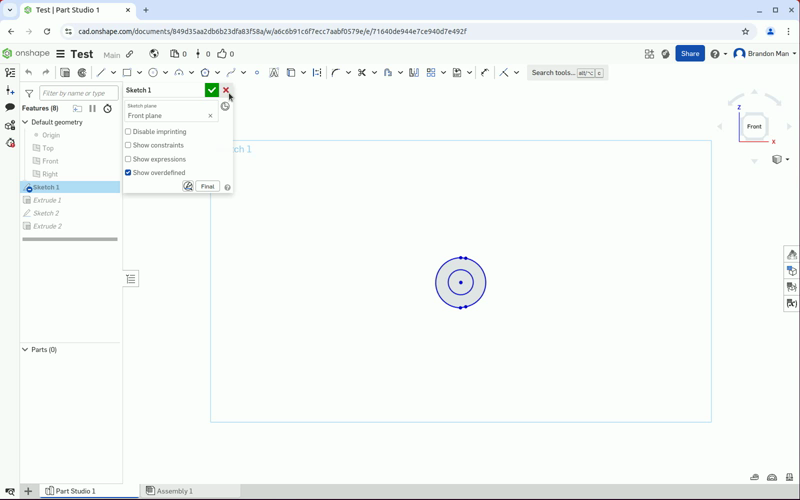
key(shift+s)
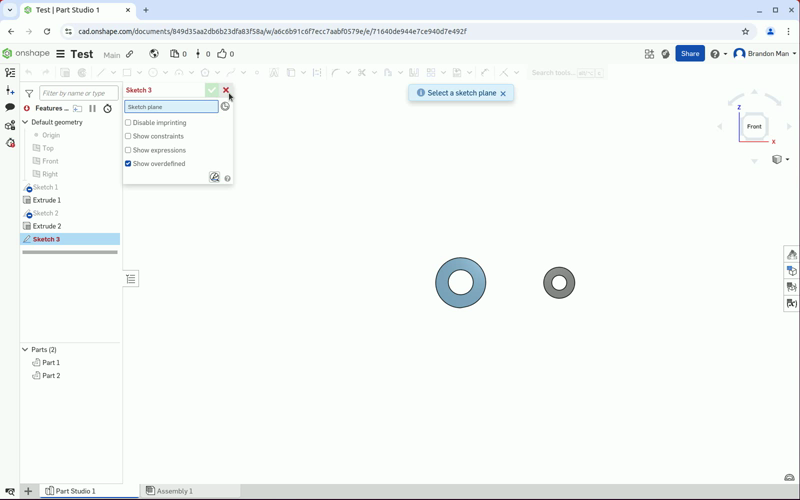
mouse_move(73, 163)
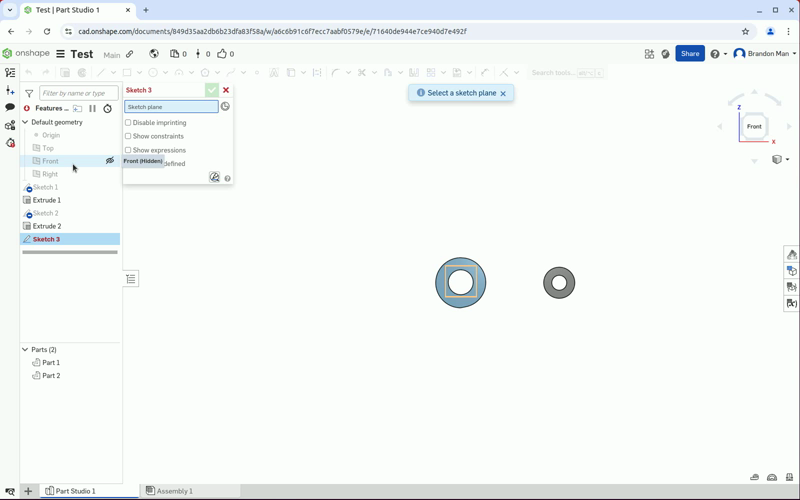
click(73, 163)
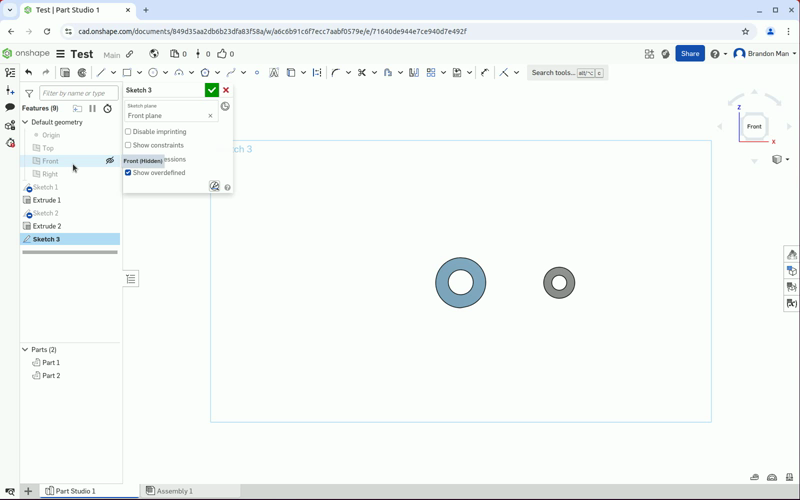
mouse_move(73, 352)
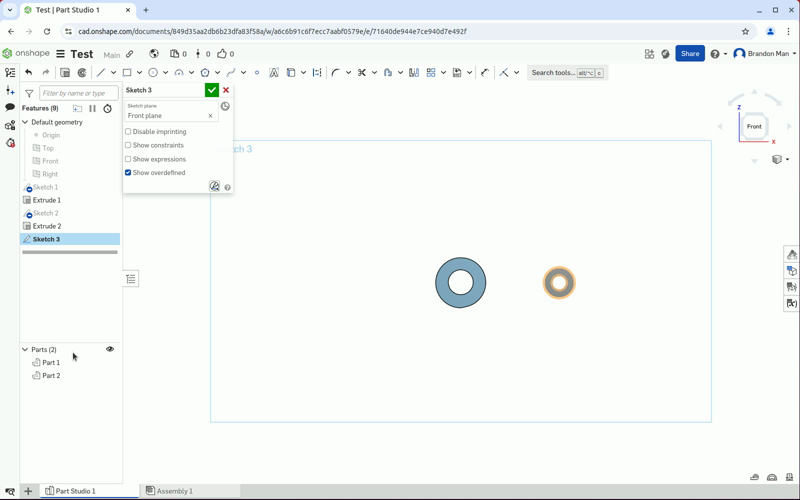
key(y)
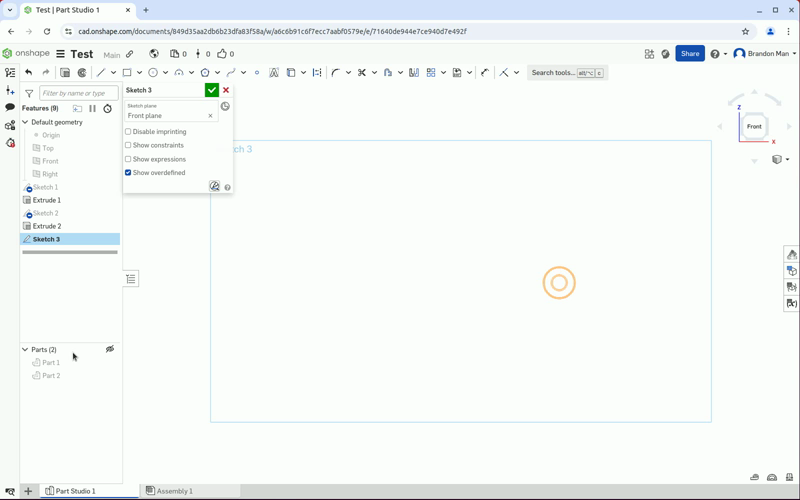
key(l)
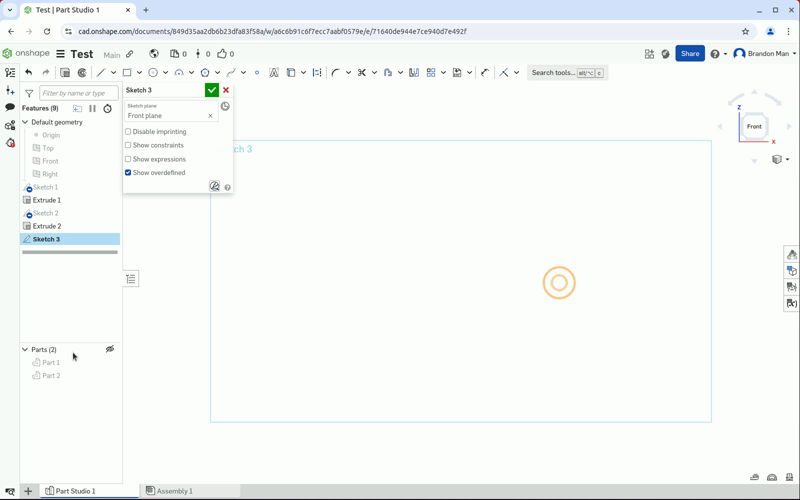
key_down(shift)
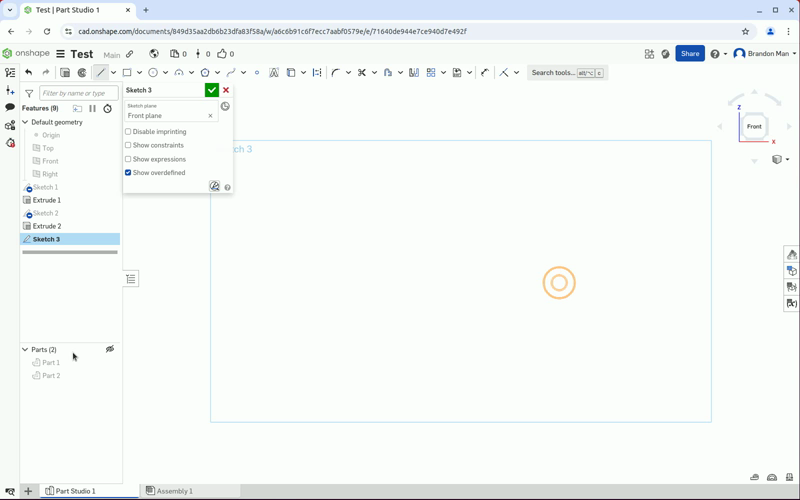
mouse_move(465, 306)
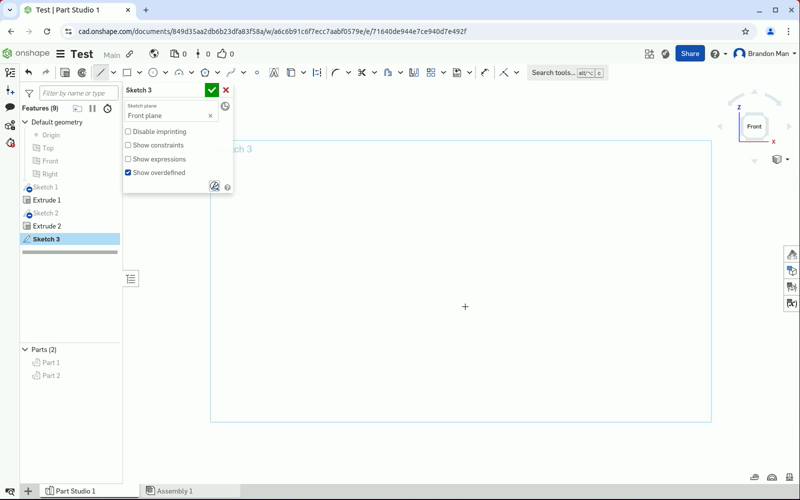
click(465, 306)
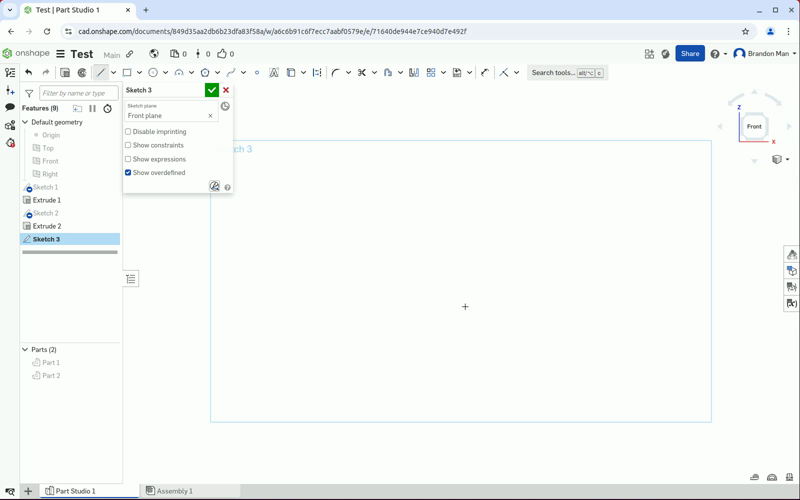
key_up(shift)
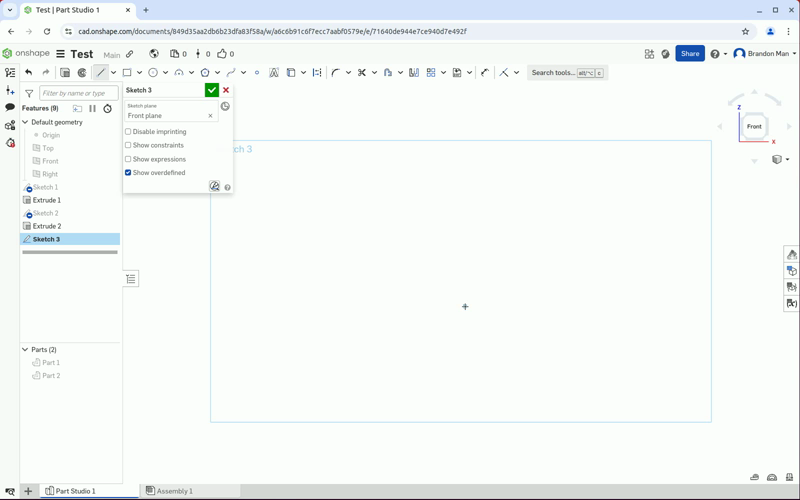
key_down(shift)
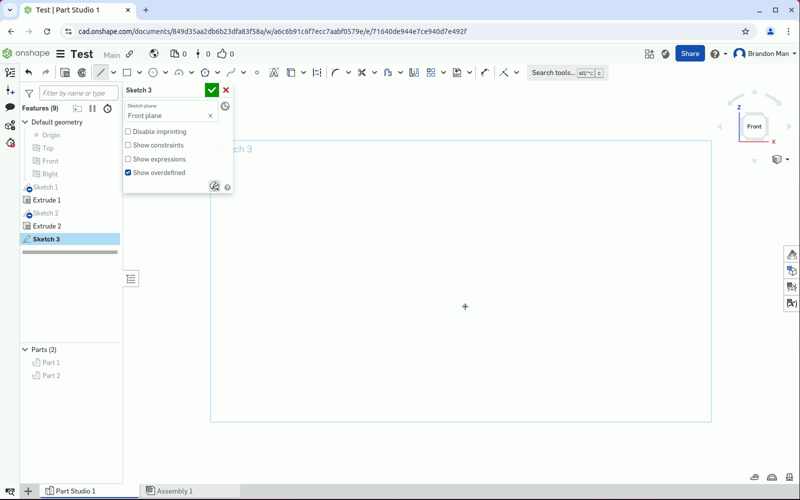
mouse_move(560, 297)
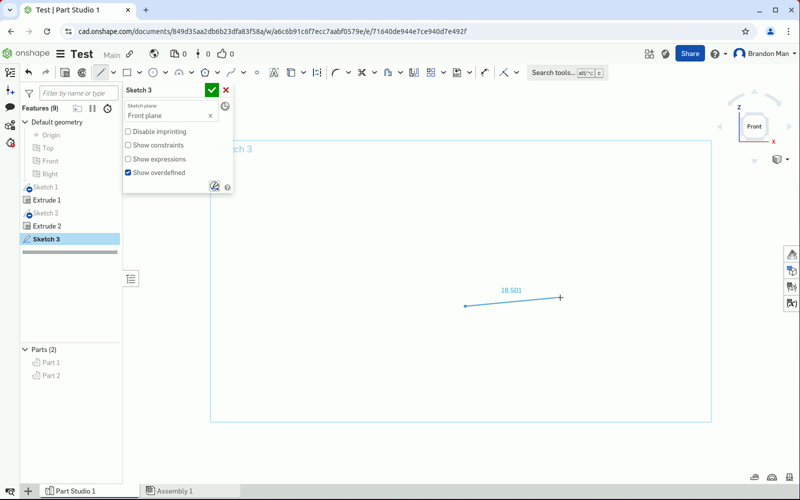
click(560, 297)
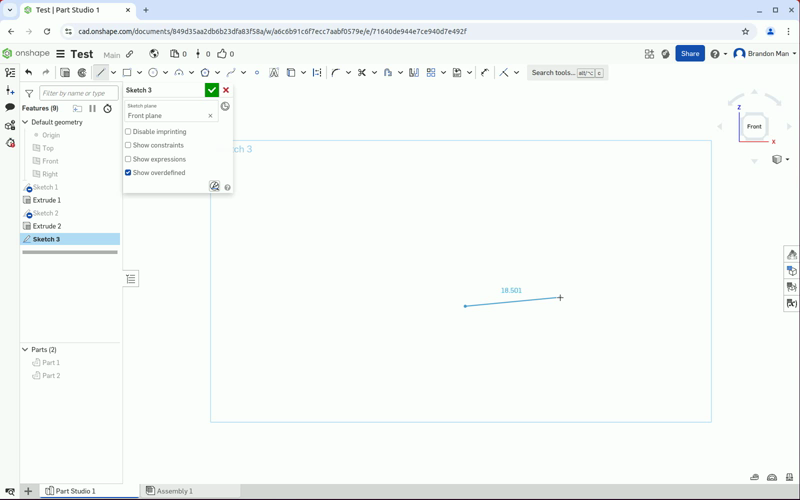
key_up(shift)
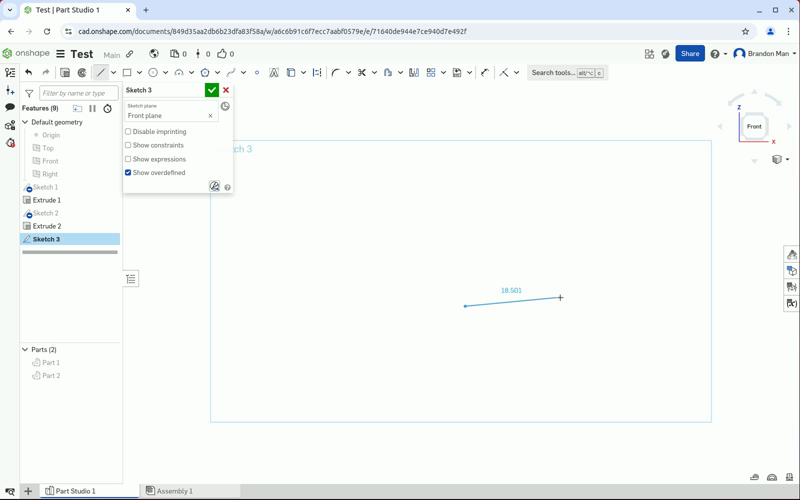
key(esc)
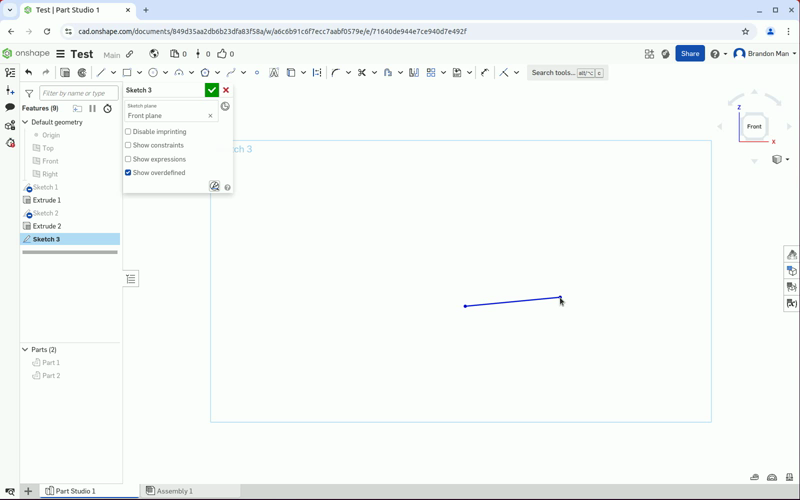
key(a)
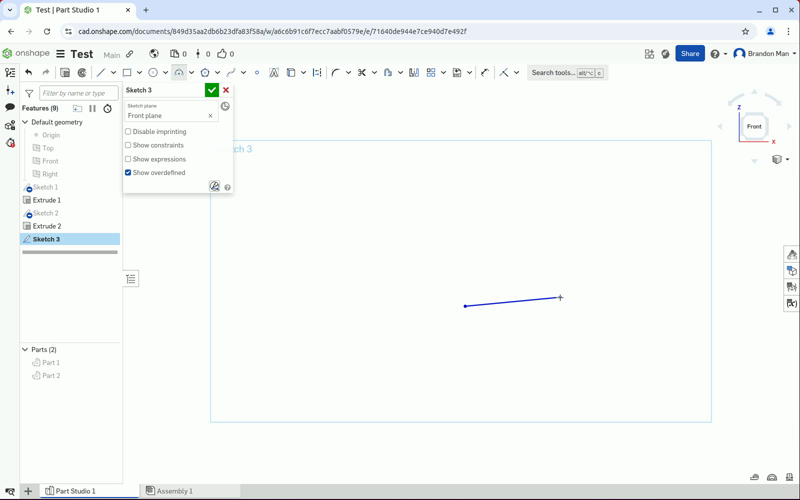
mouse_move(560, 297)
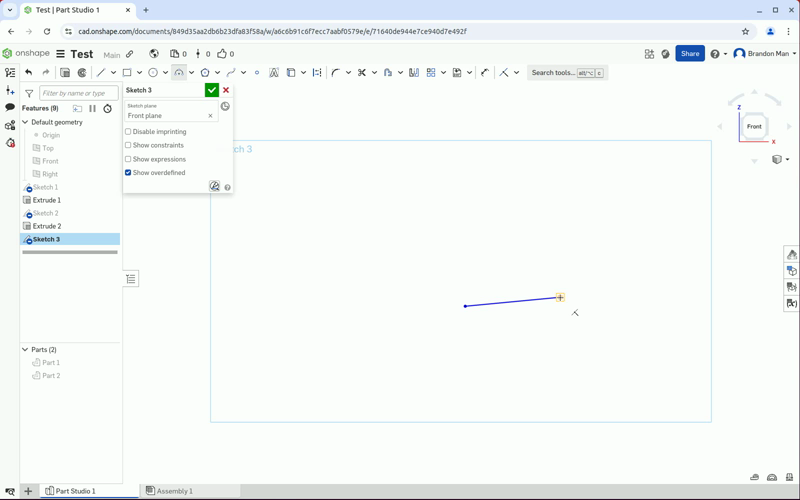
click(560, 297)
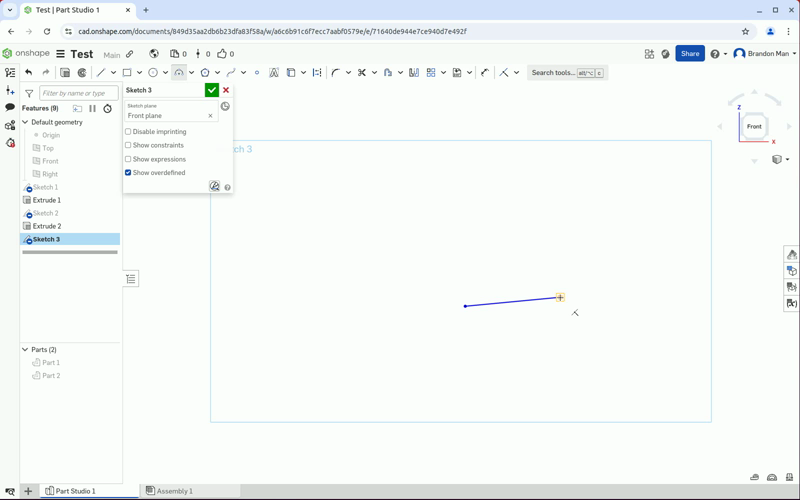
key_down(shift)
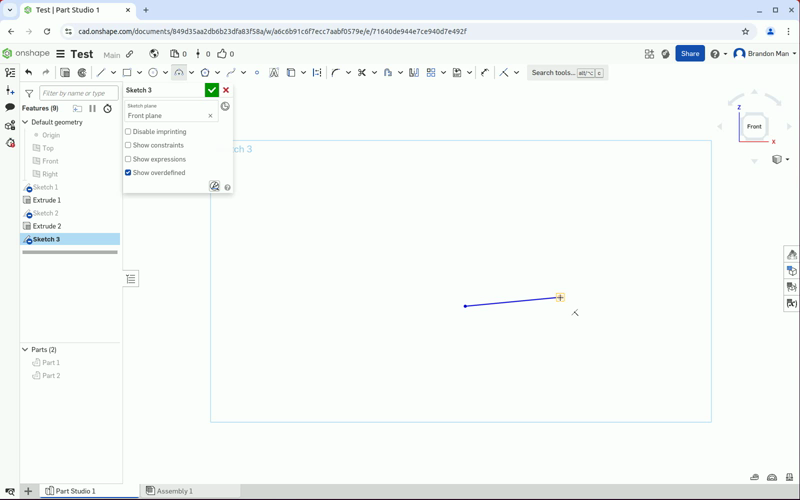
mouse_move(560, 267)
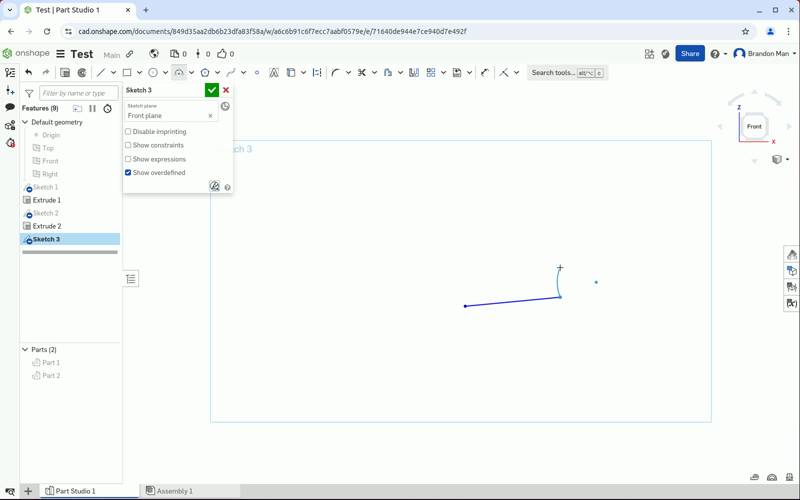
click(560, 267)
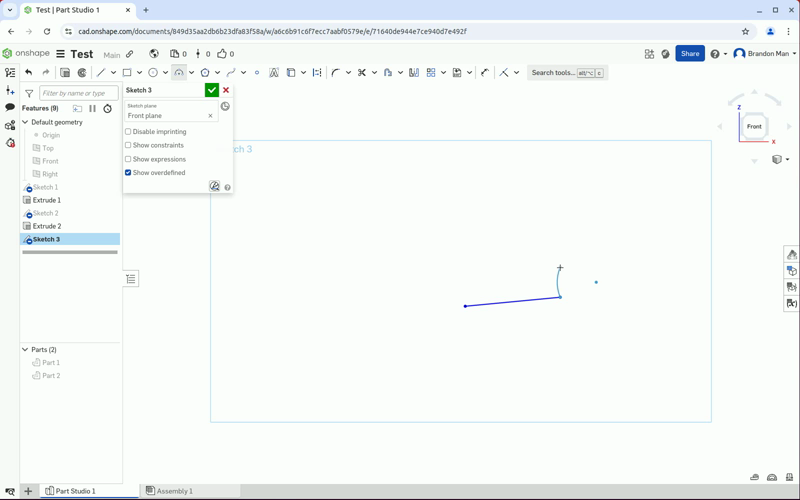
mouse_move(543, 282)
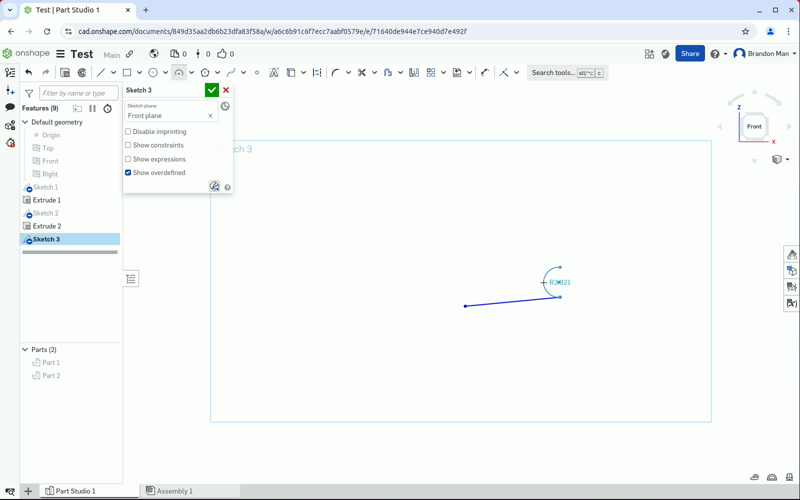
click(543, 282)
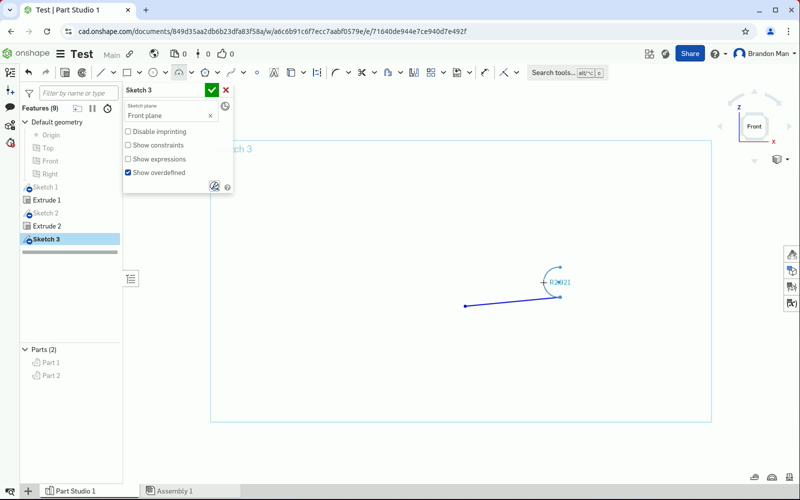
key_up(shift)
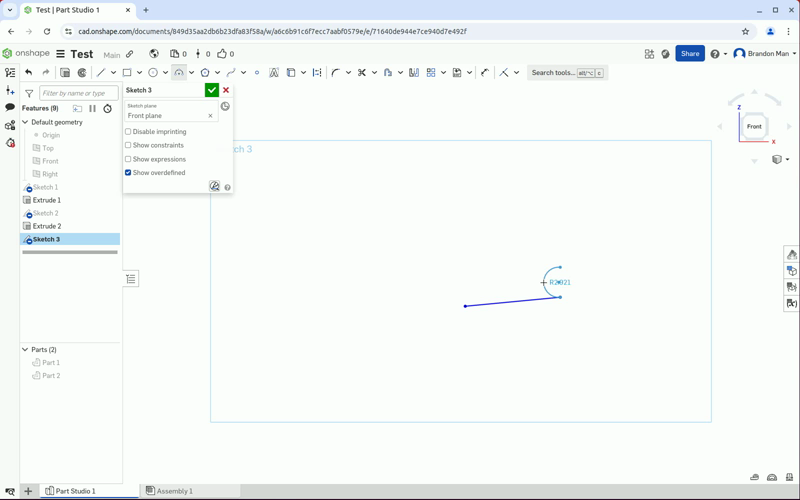
key(esc)
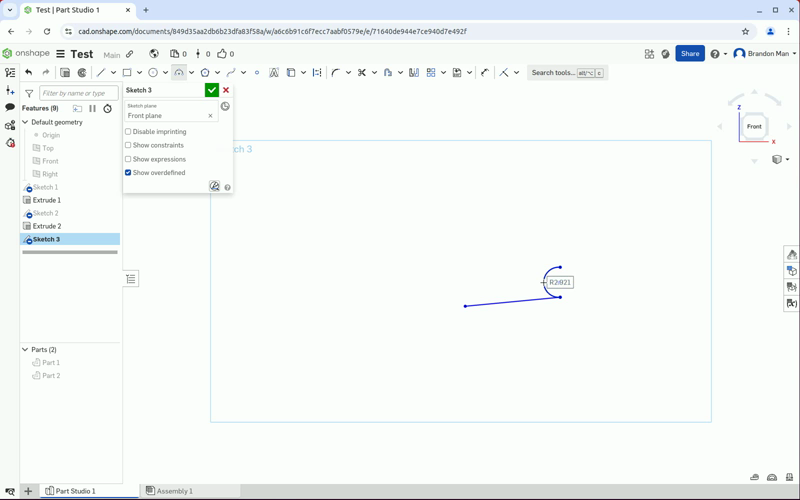
key(l)
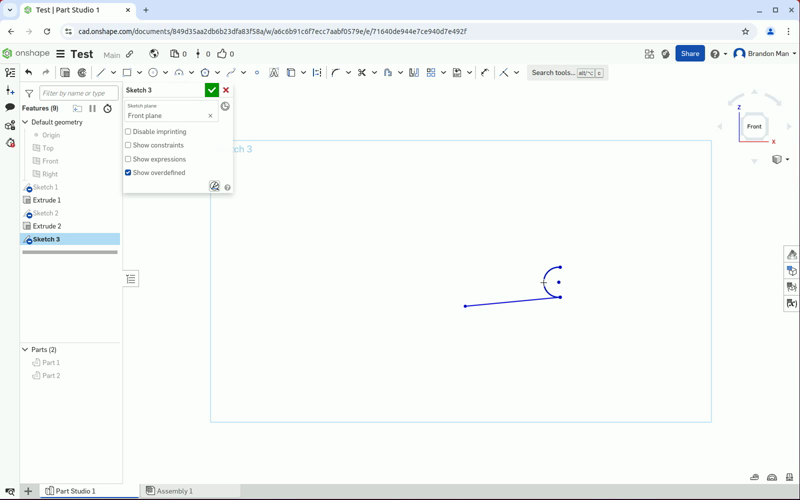
mouse_move(560, 267)
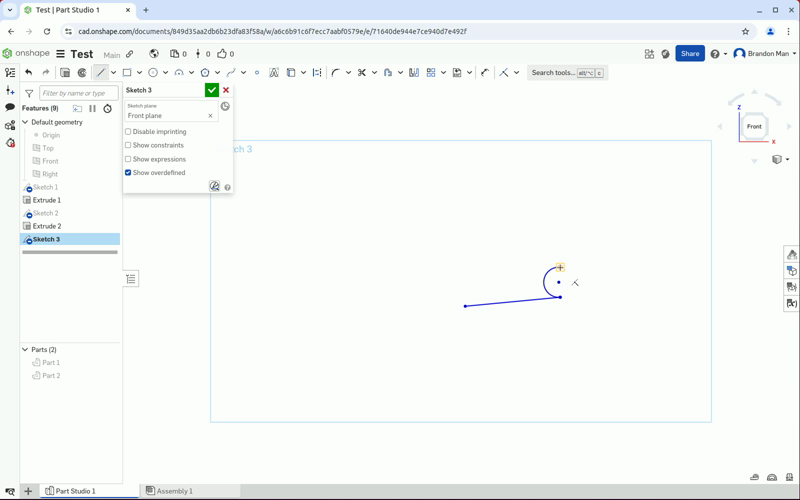
click(560, 267)
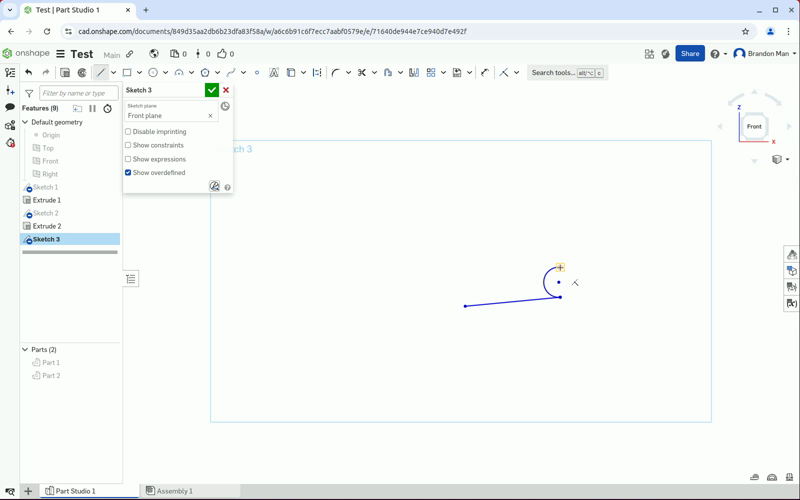
key_down(shift)
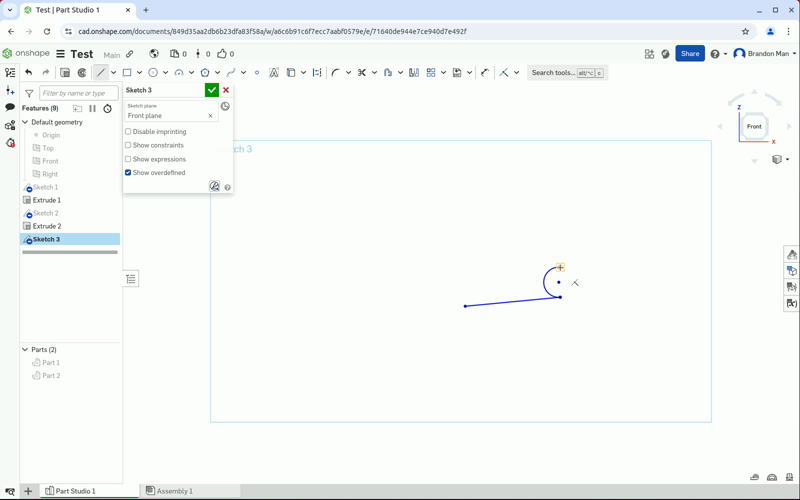
mouse_move(465, 258)
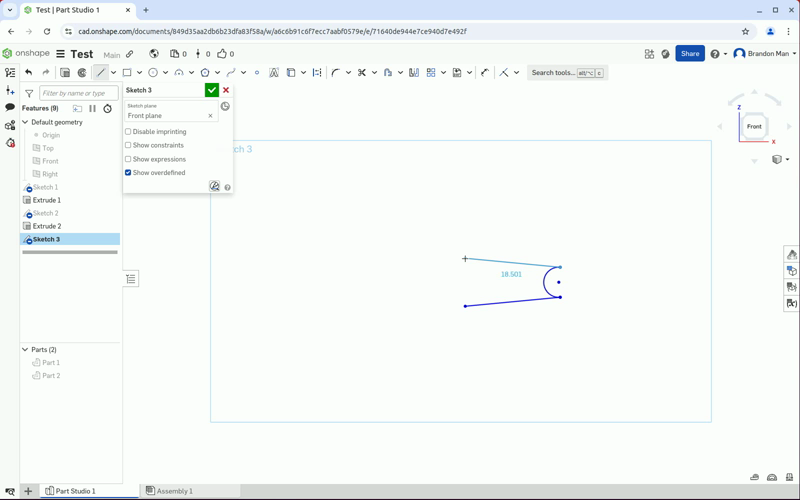
click(465, 258)
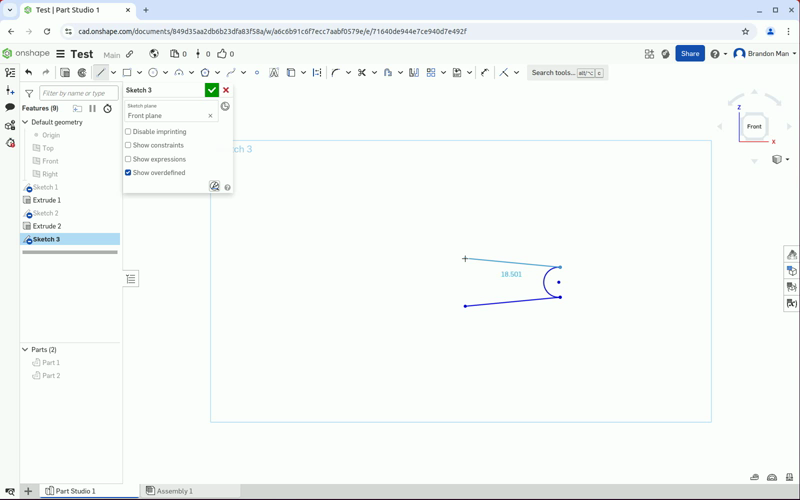
key_up(shift)
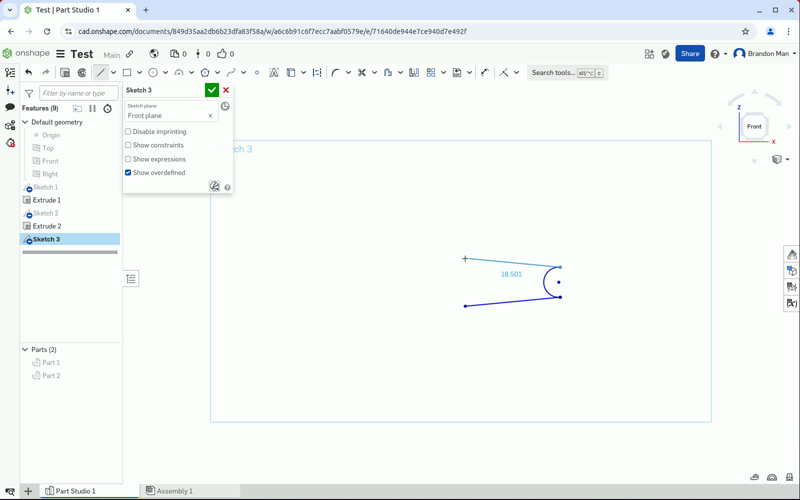
key(esc)
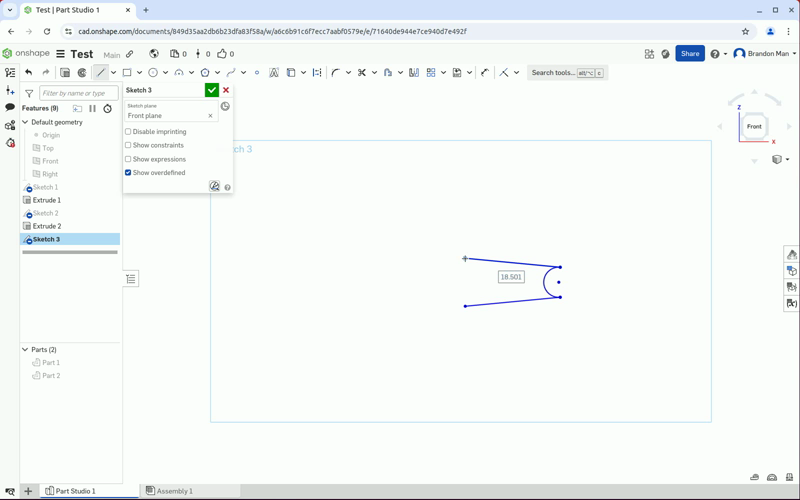
key(a)
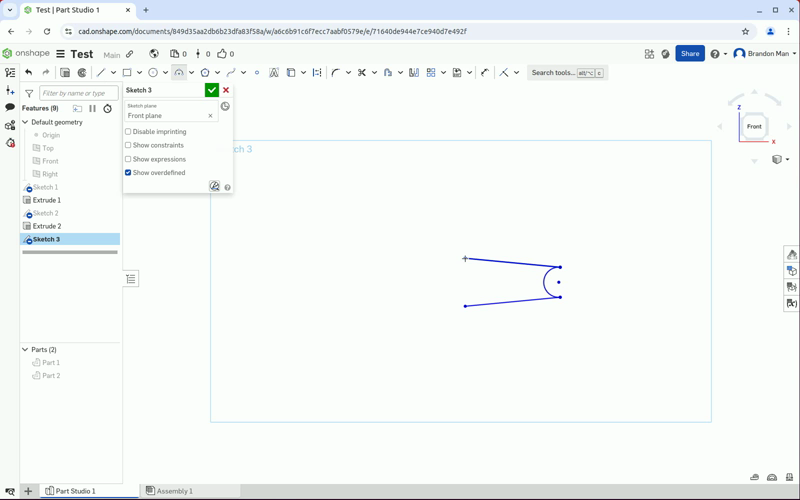
mouse_move(465, 258)
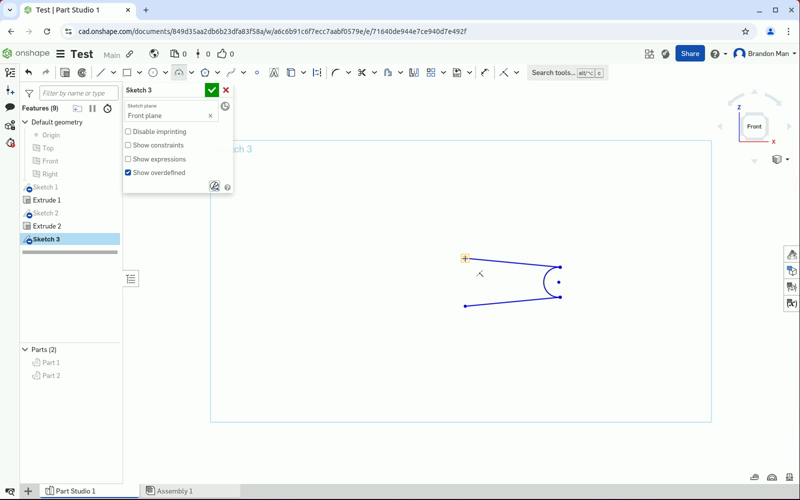
click(465, 258)
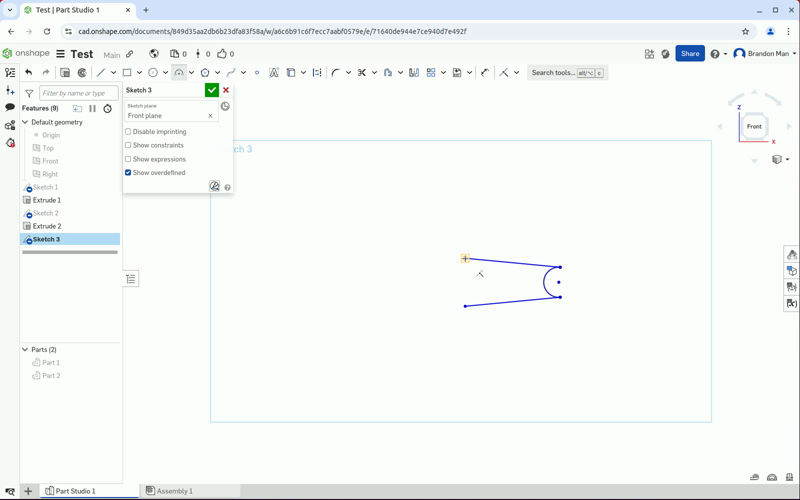
mouse_move(465, 306)
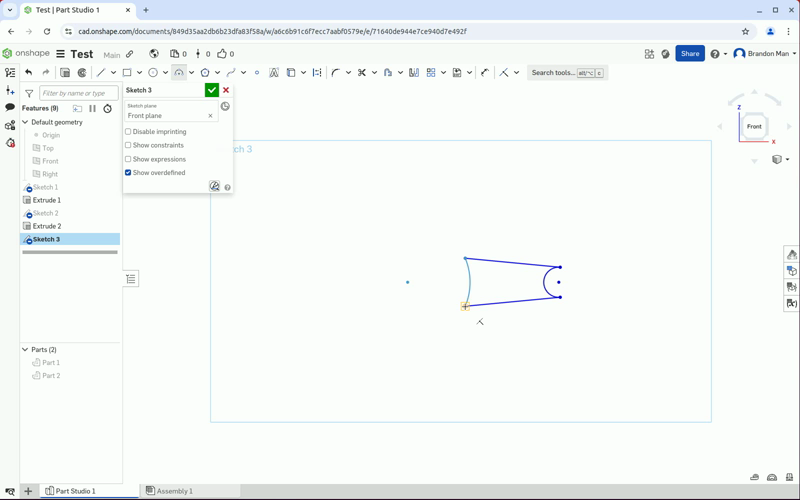
click(465, 306)
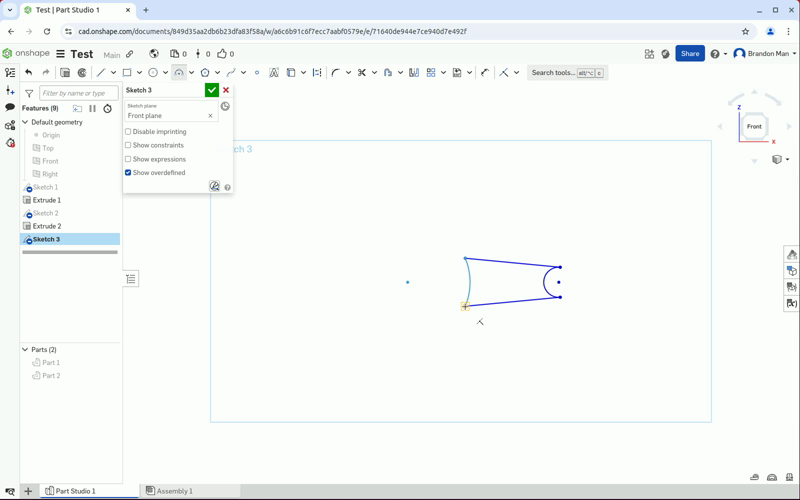
key_down(shift)
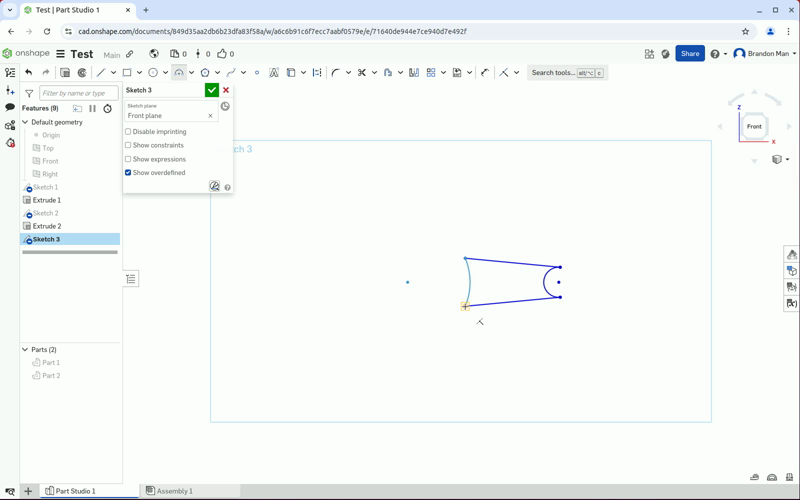
mouse_move(485, 282)
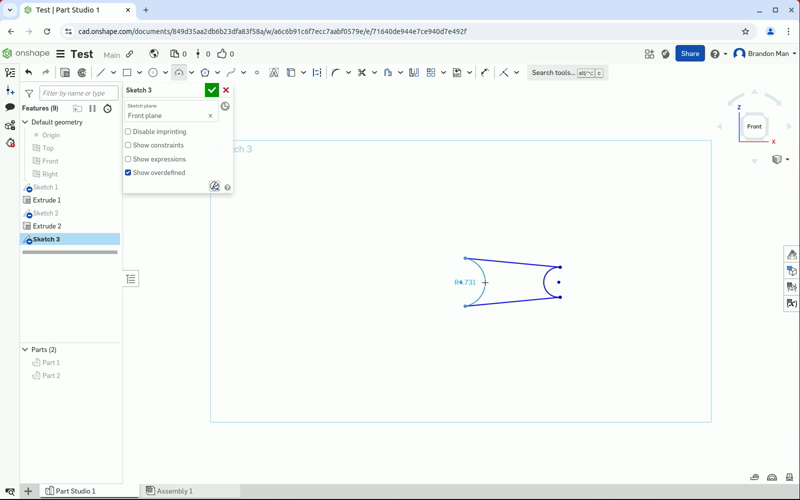
click(485, 282)
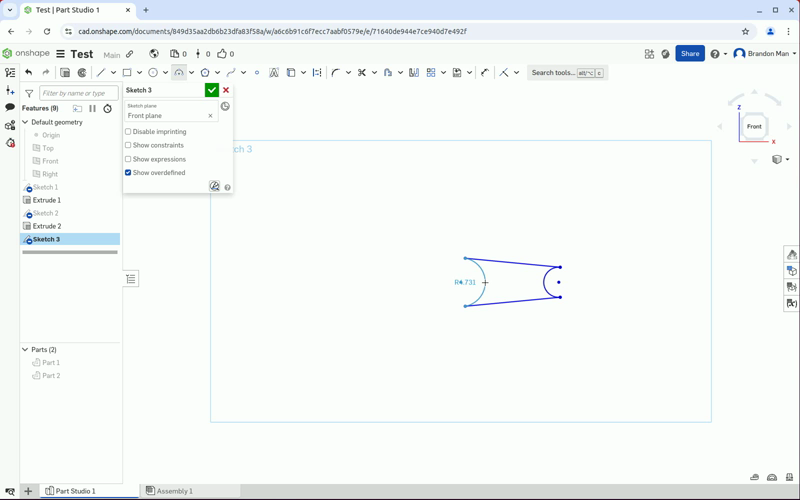
key_up(shift)
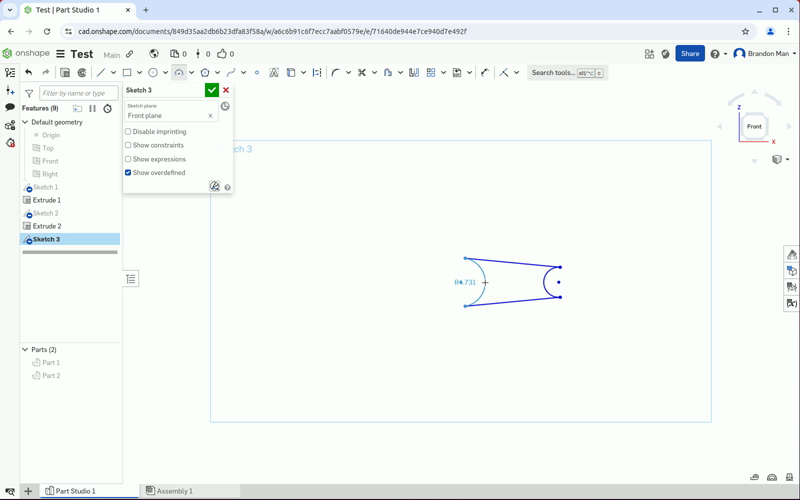
key(esc)
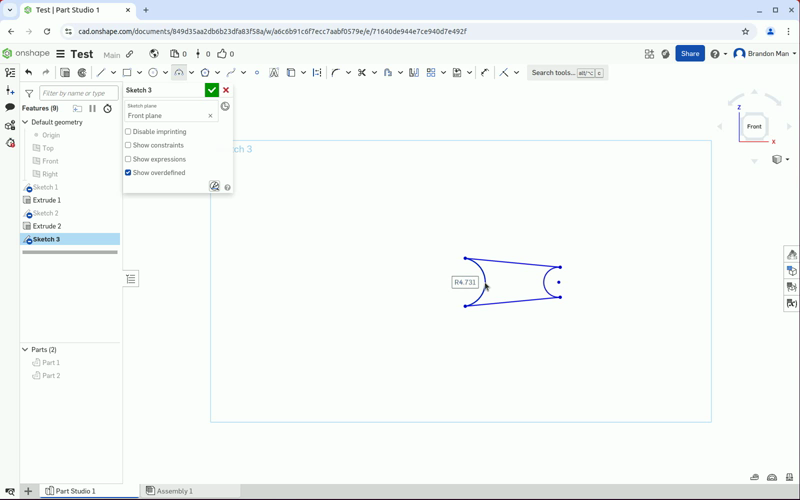
mouse_move(520, 284)
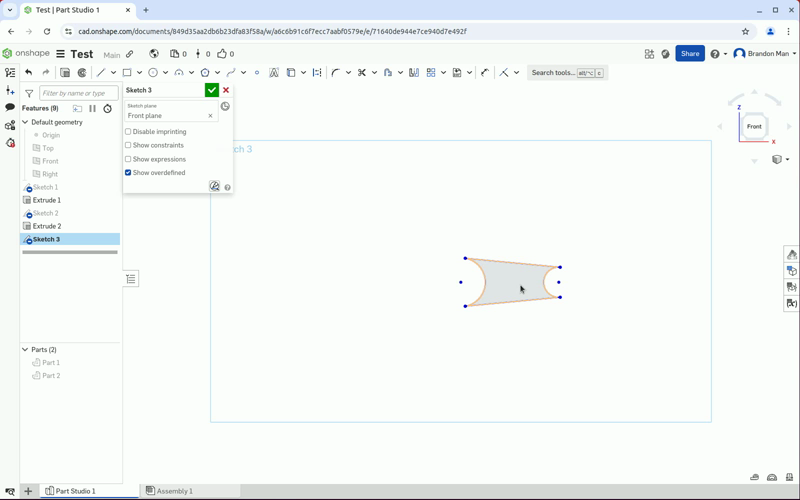
click(520, 284)
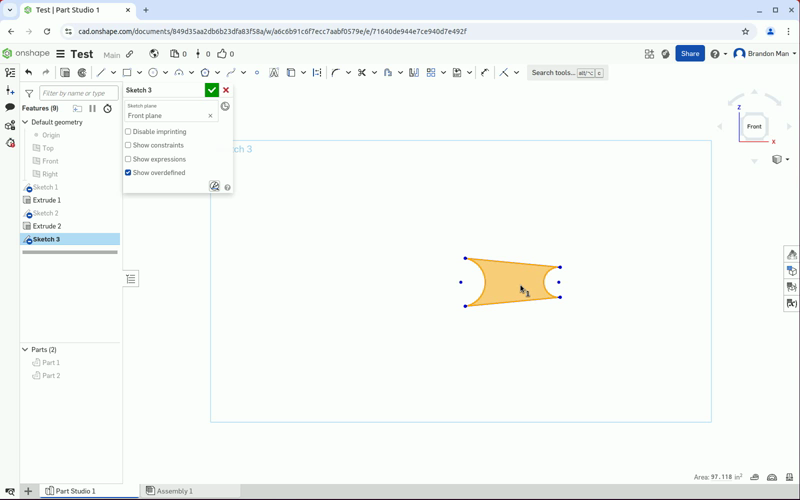
mouse_move(73, 352)
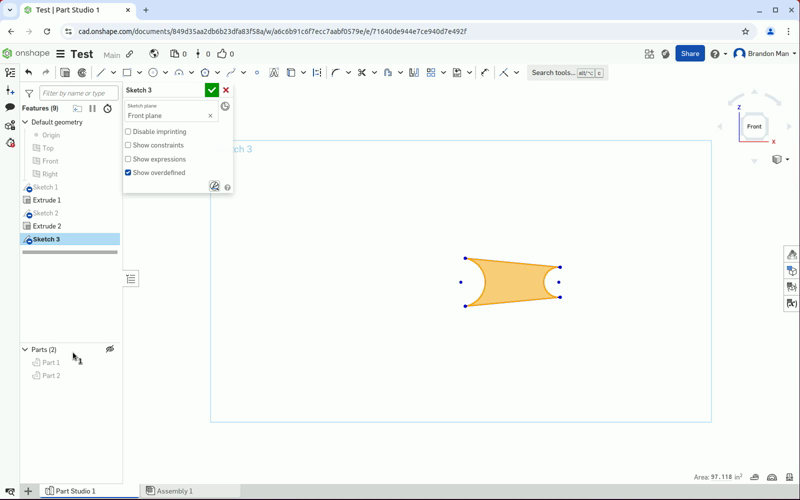
key(shift+y)
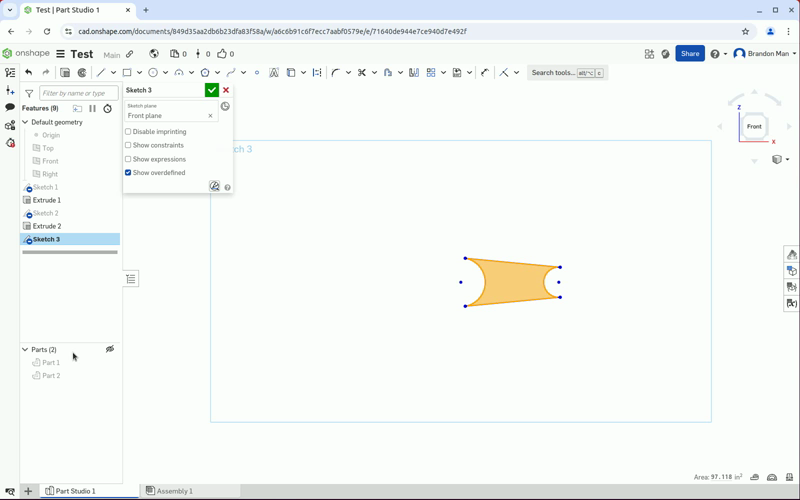
key(shift+e)
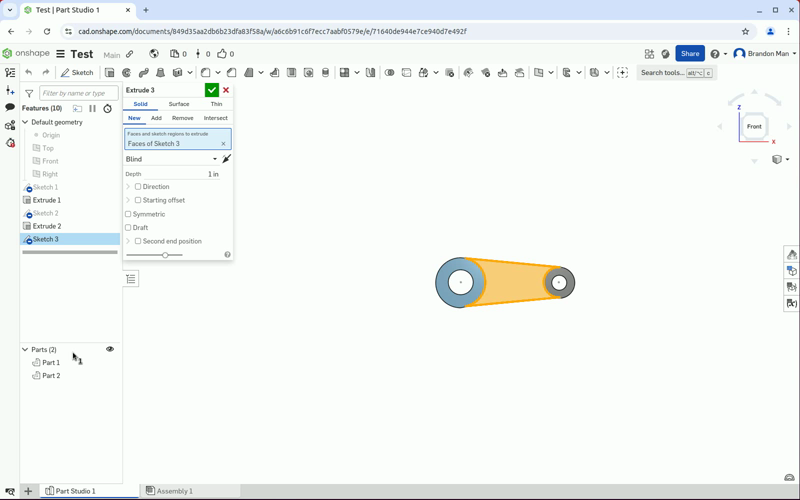
mouse_move(143, 106)
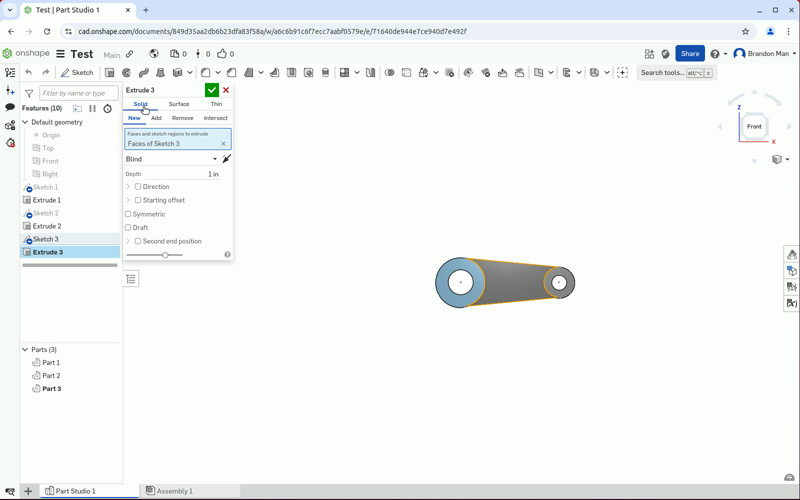
click(143, 106)
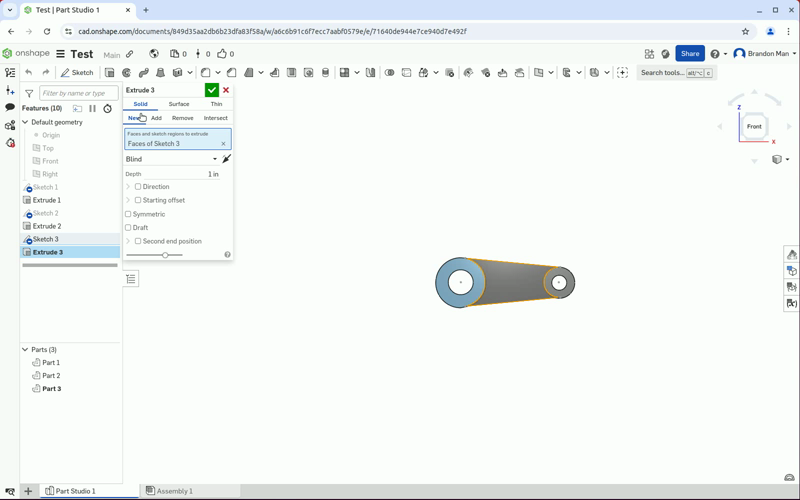
mouse_move(137, 120)
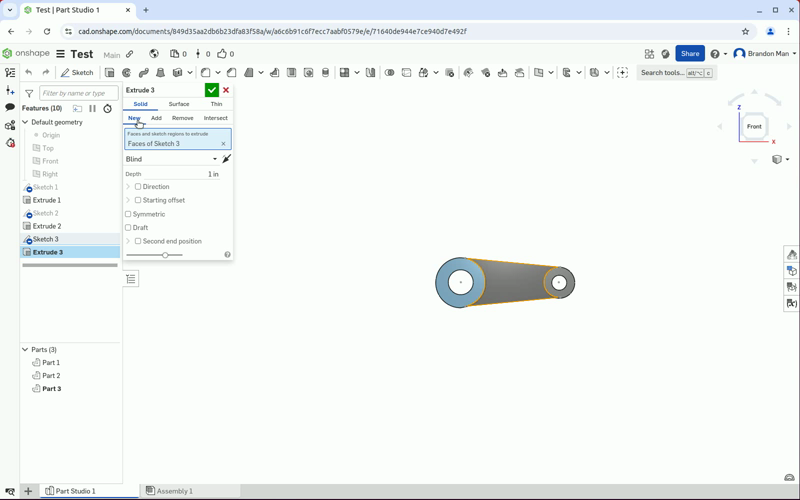
click(137, 120)
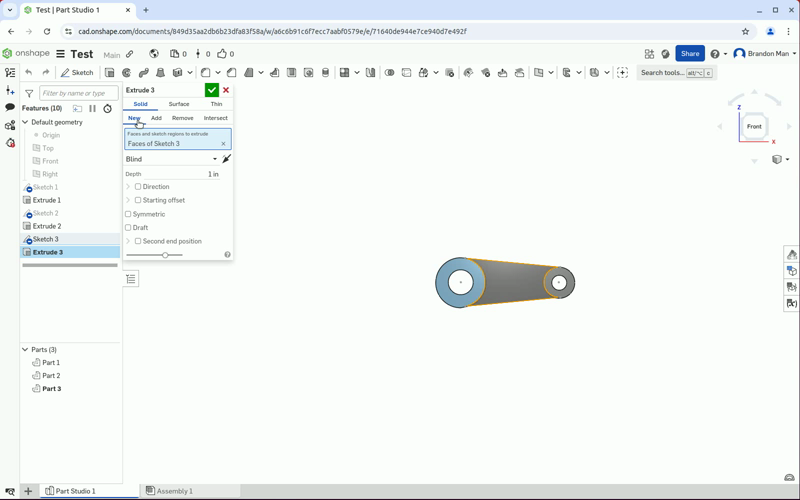
key(tab, 4)
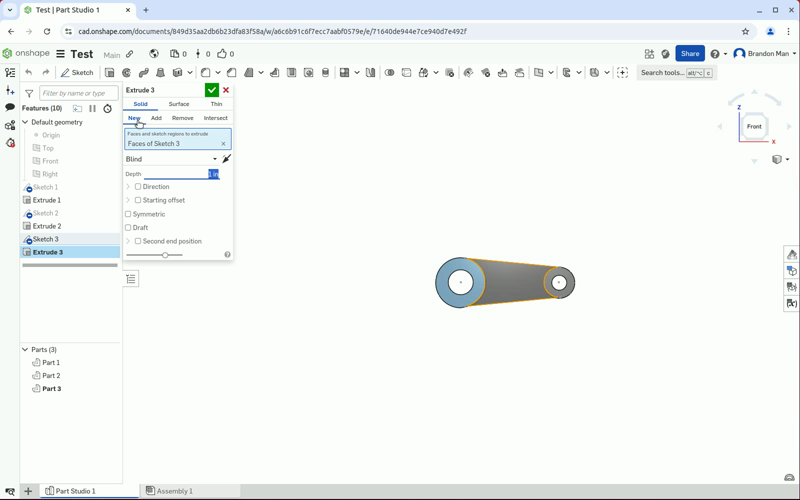
text(1.444)
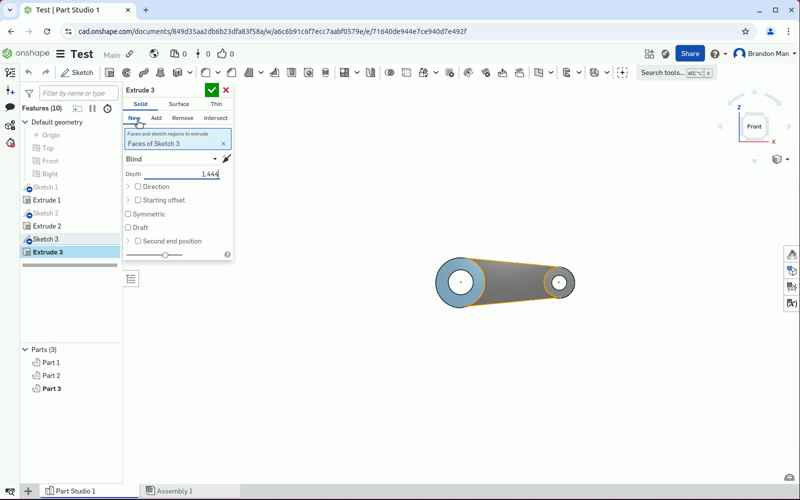
key(tab, 3)
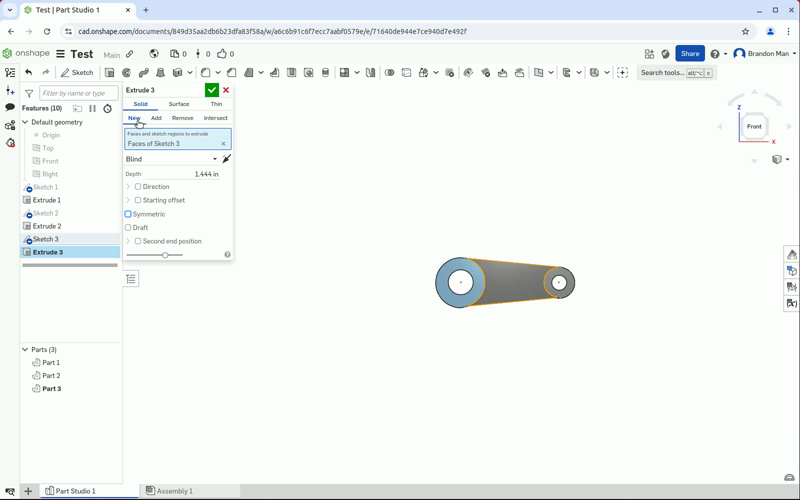
key(space)
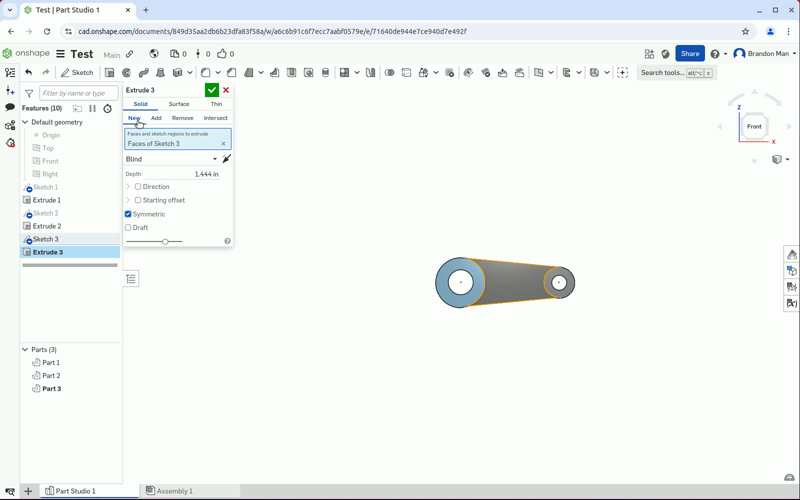
key(enter)
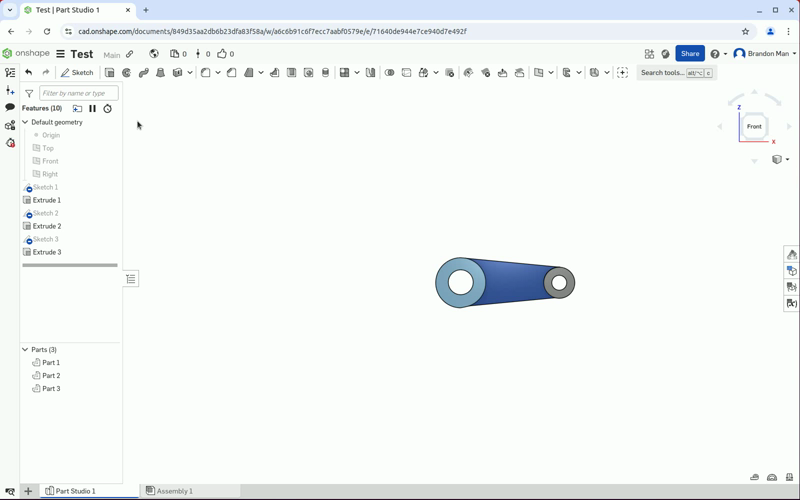
key(shift+h)
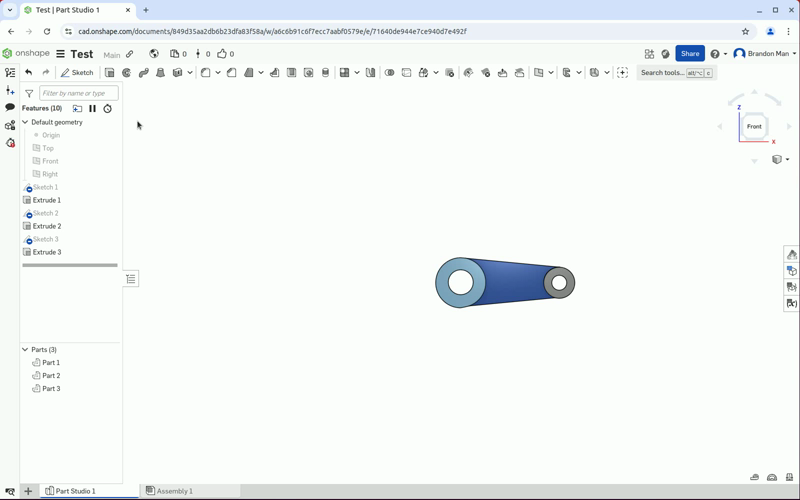
key(shift+h)
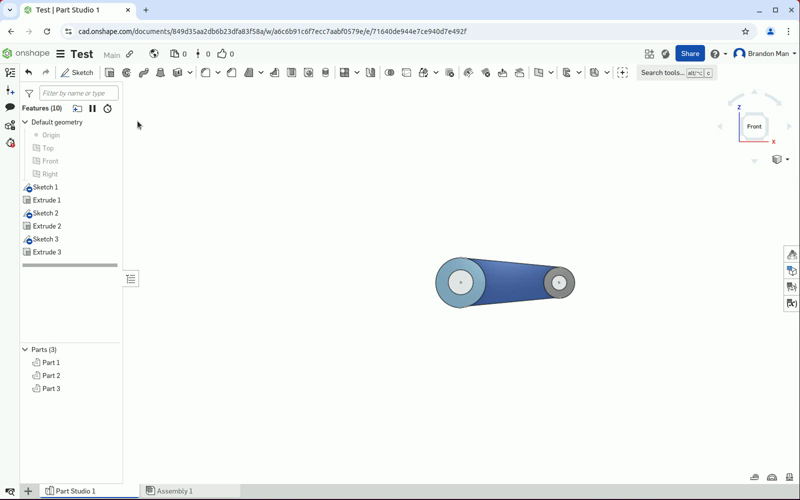
key(shift+7)
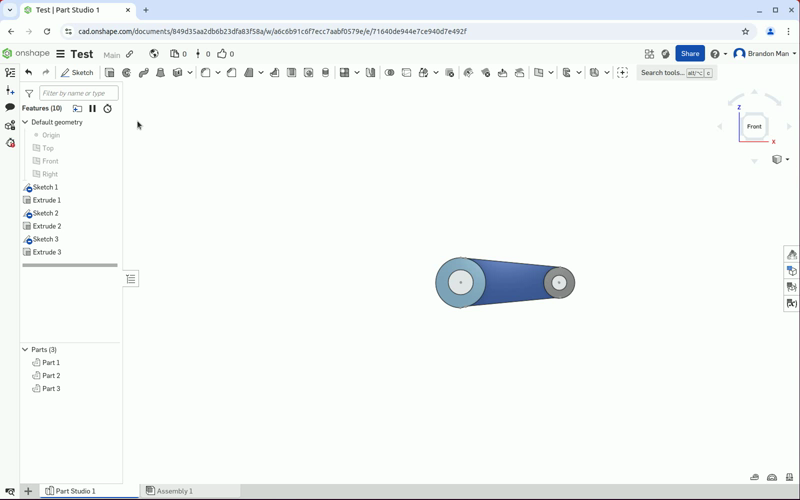
key(left, 2)
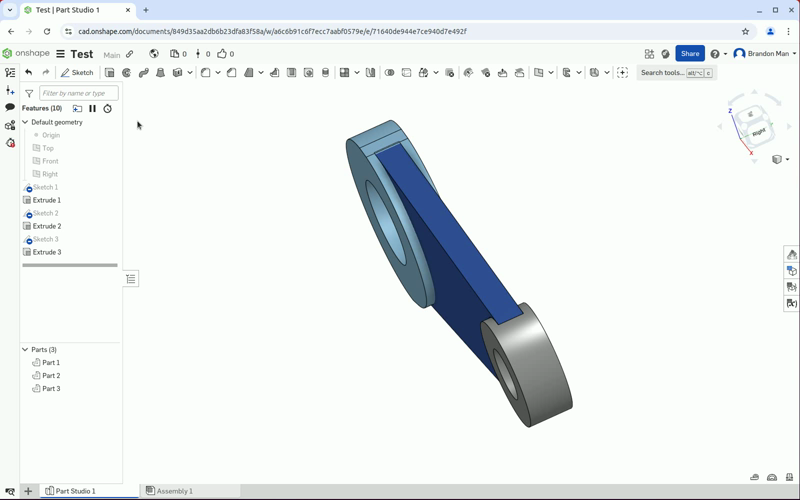
key(down, 2)
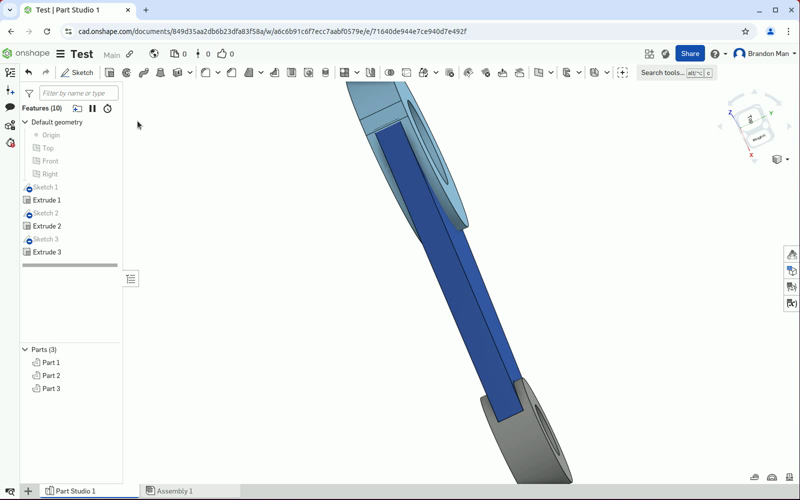
key(up, 2)
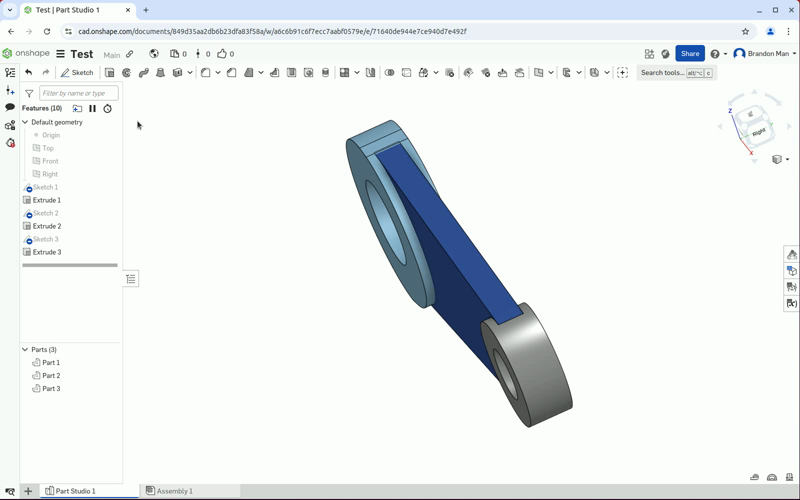
key(right, 2)
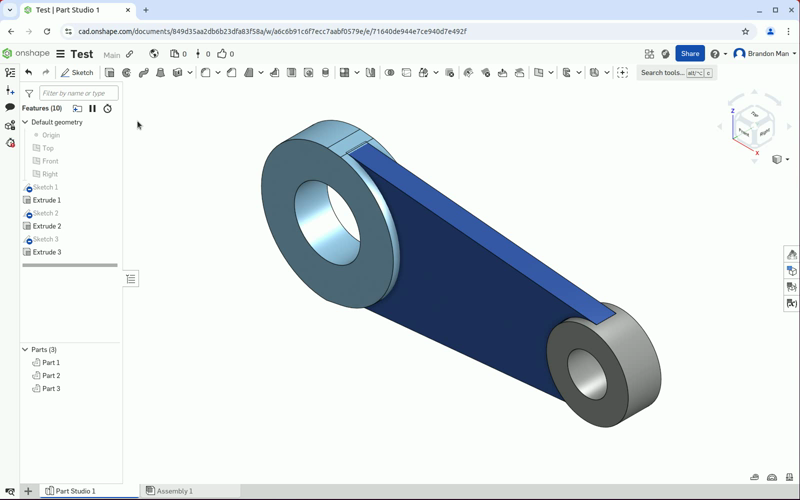
mouse_move(73, 189)
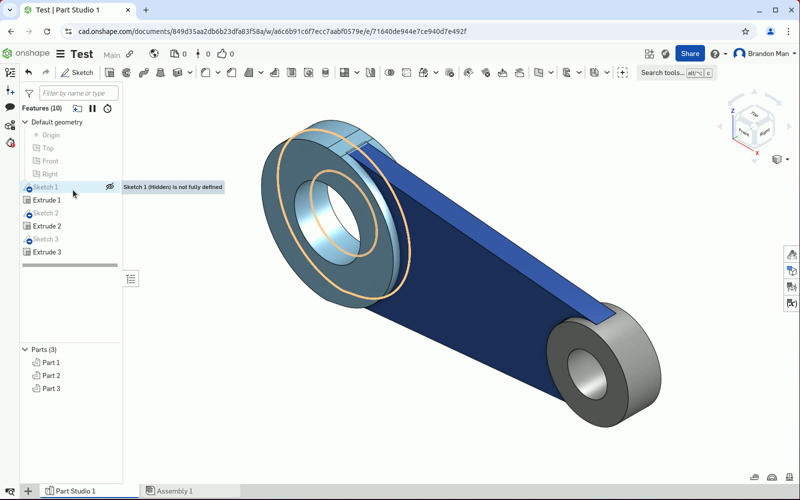
click(73, 189)